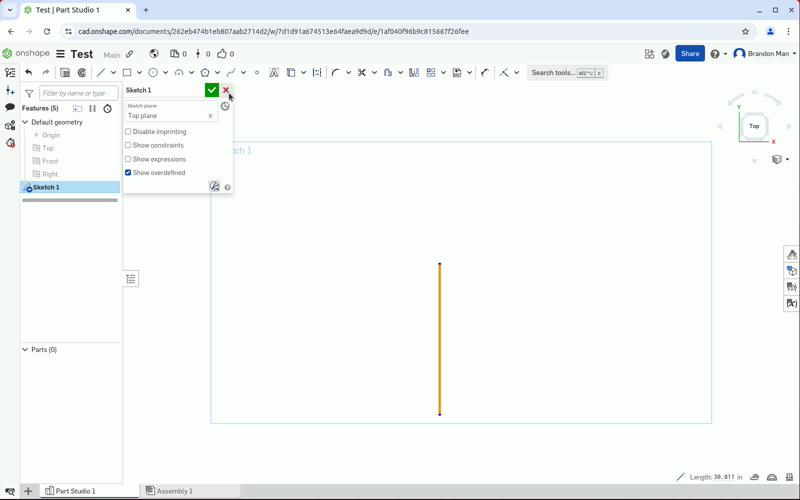
key(shift+h)
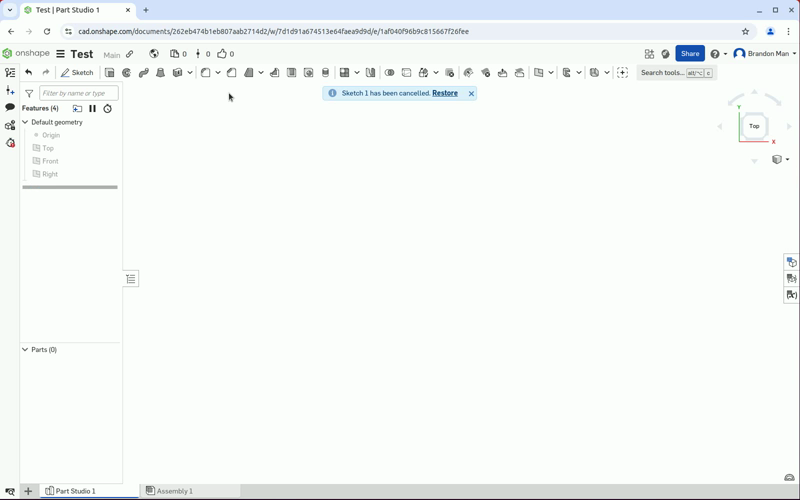
mouse_move(73, 352)
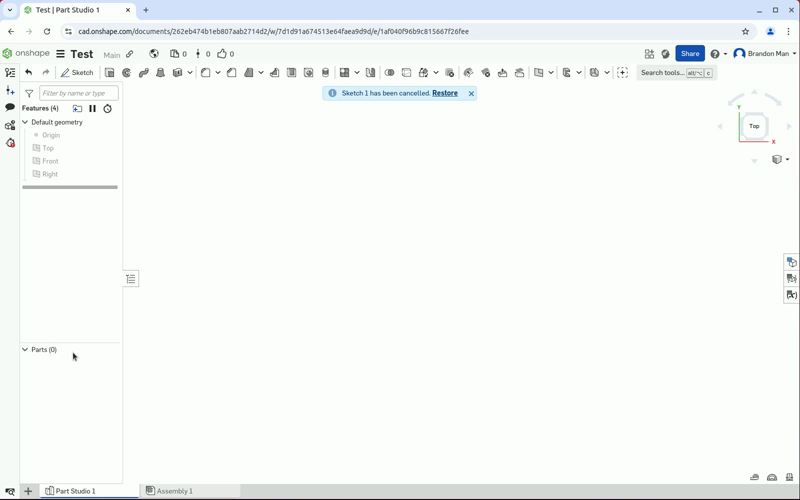
key(y)
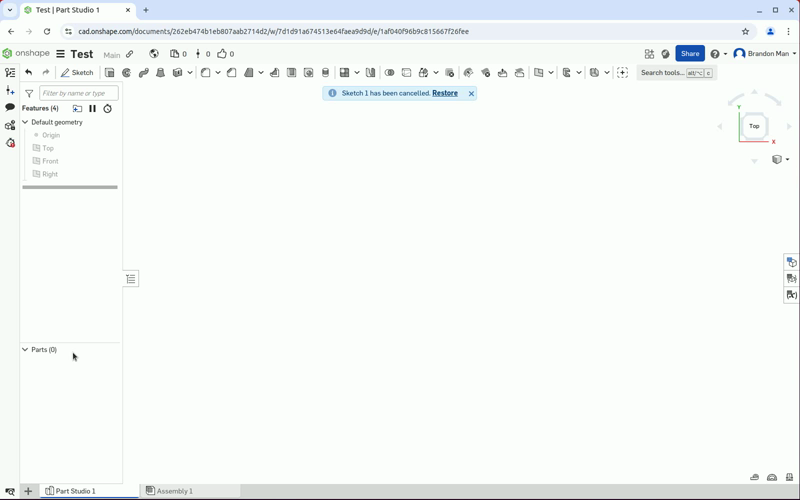
key(shift+p)
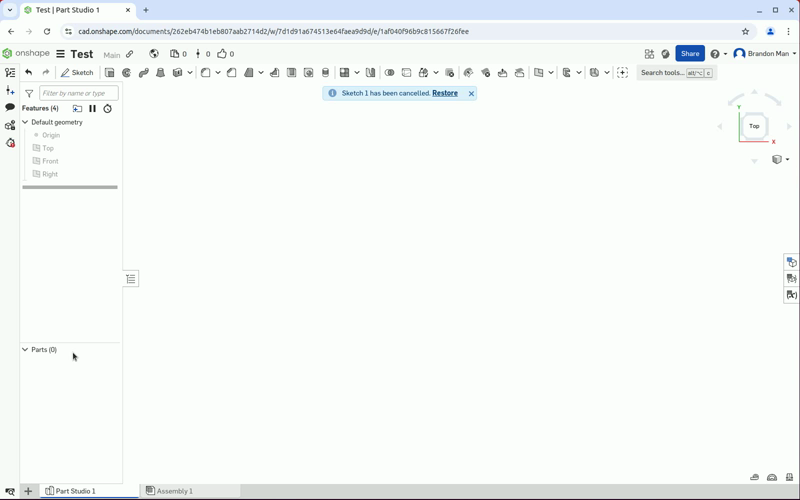
key(space)
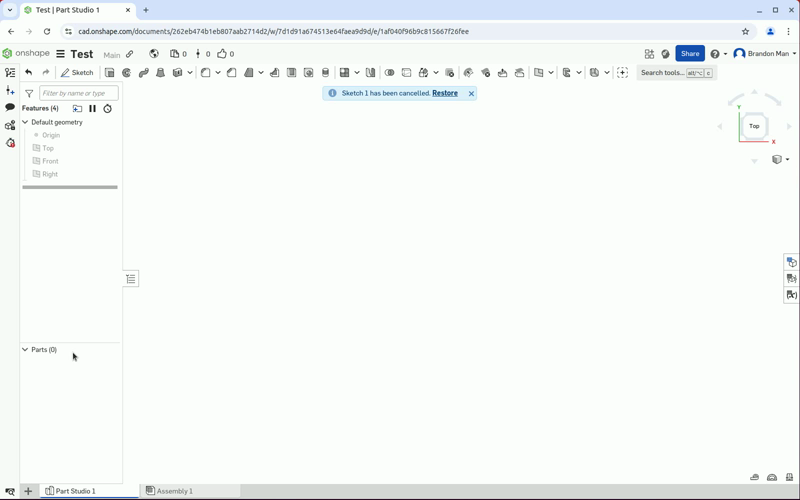
key_down(shift)
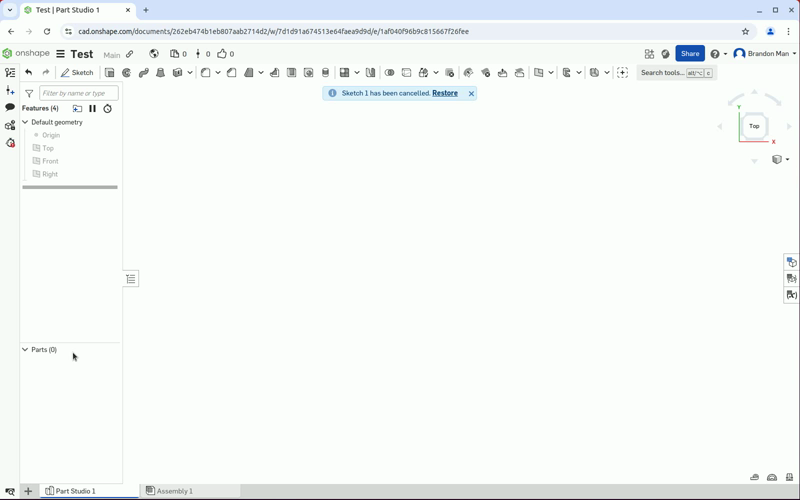
key(up)
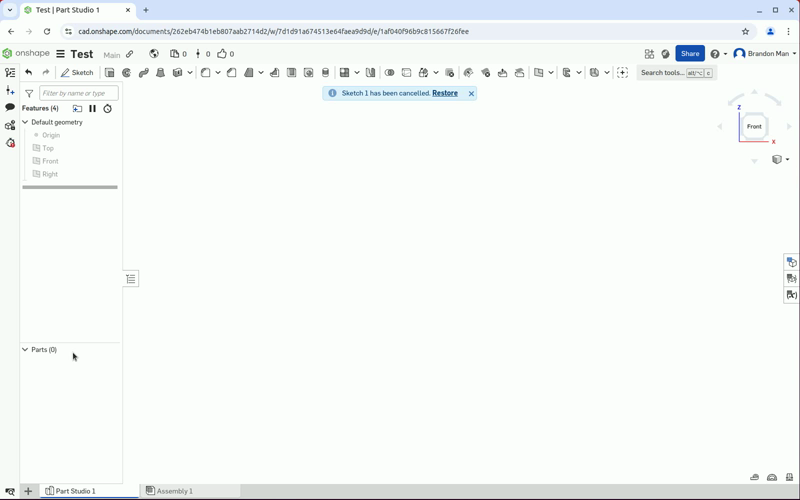
key_up(shift)
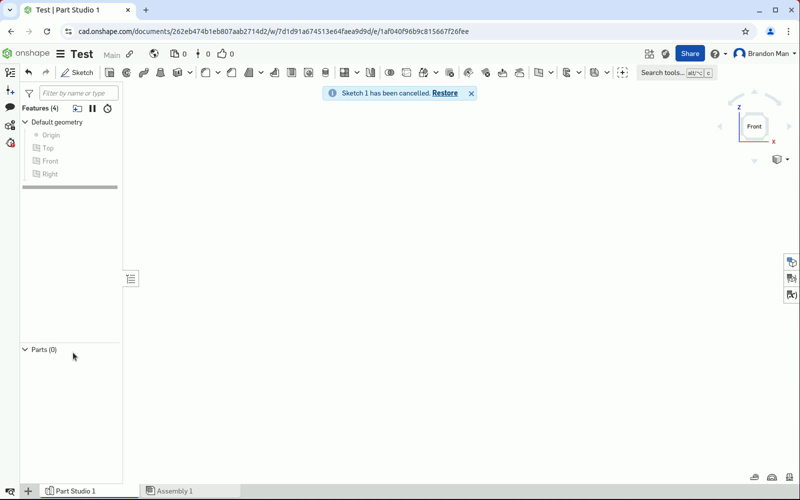
mouse_move(73, 352)
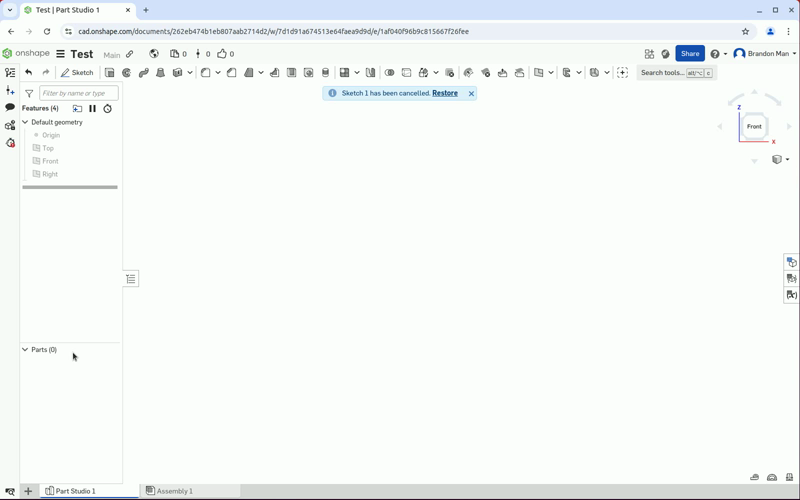
key(shift+y)
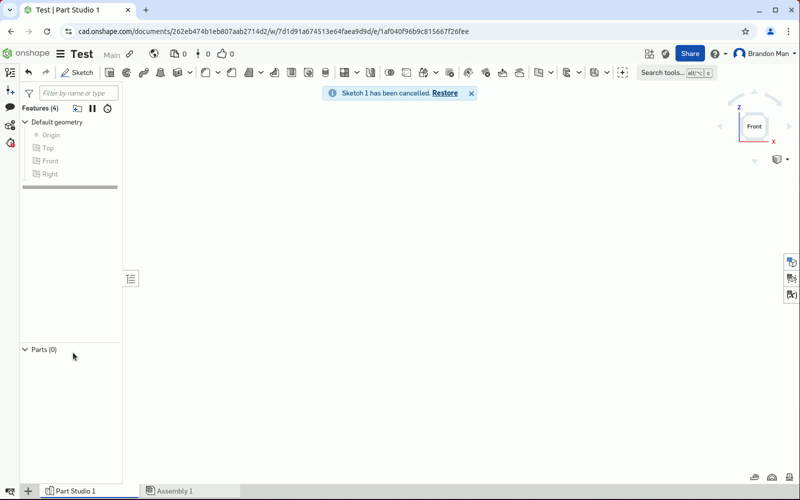
key(shift+s)
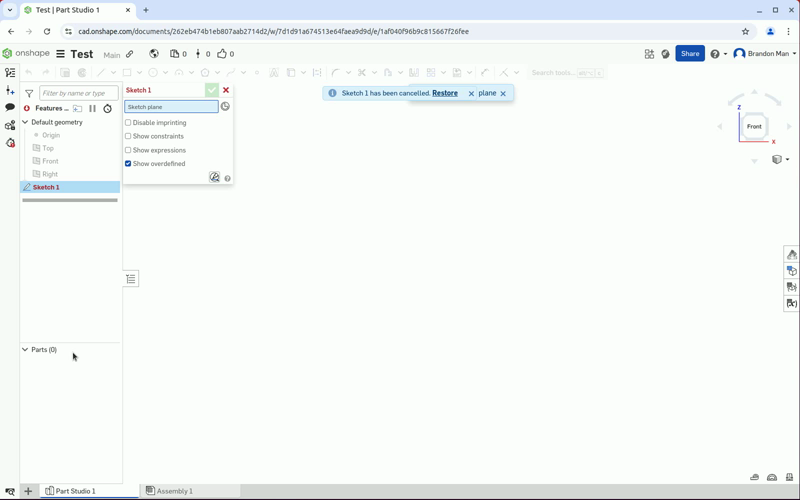
mouse_move(73, 163)
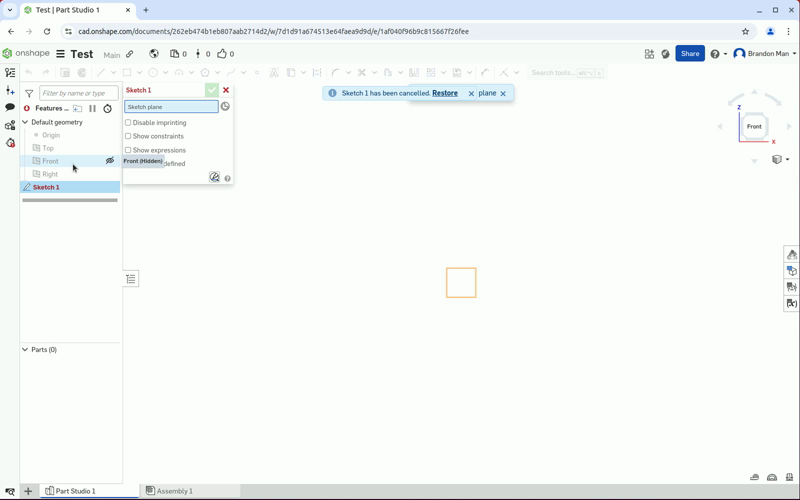
click(73, 163)
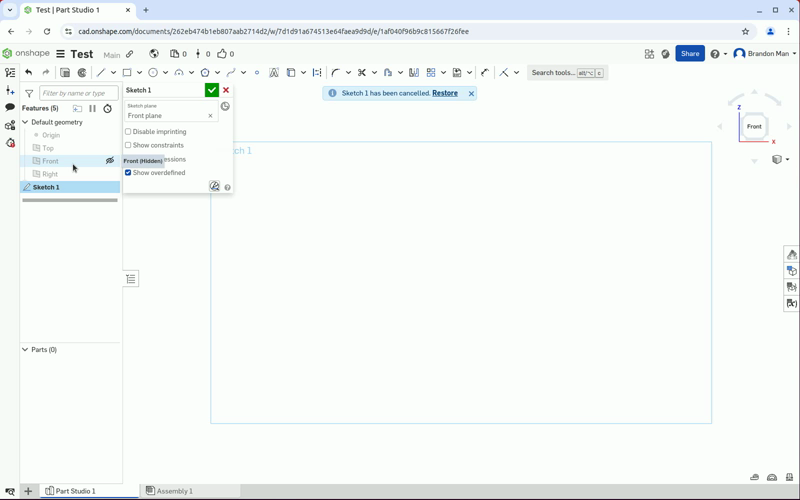
mouse_move(73, 352)
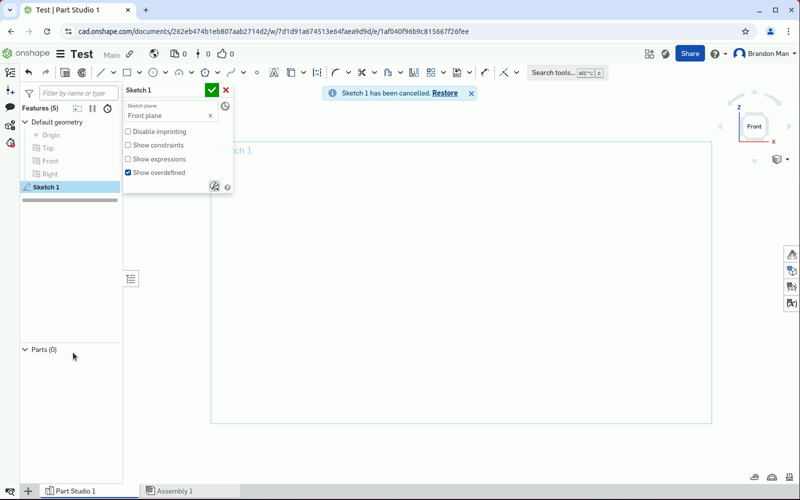
key(y)
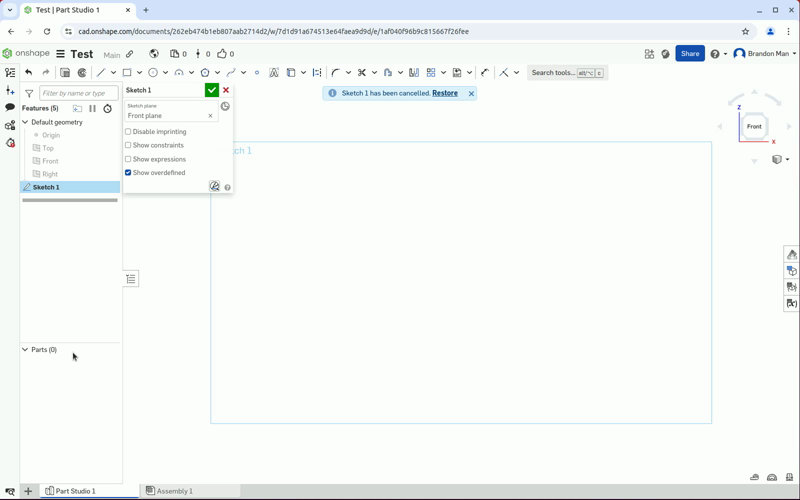
key(l)
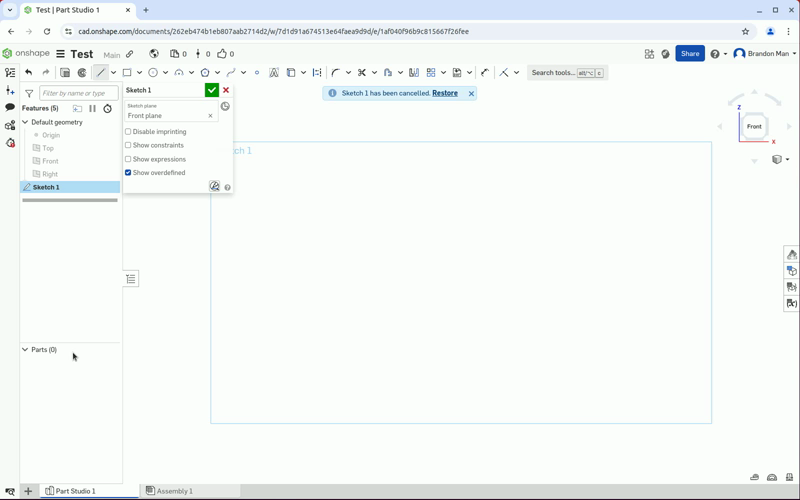
key_down(shift)
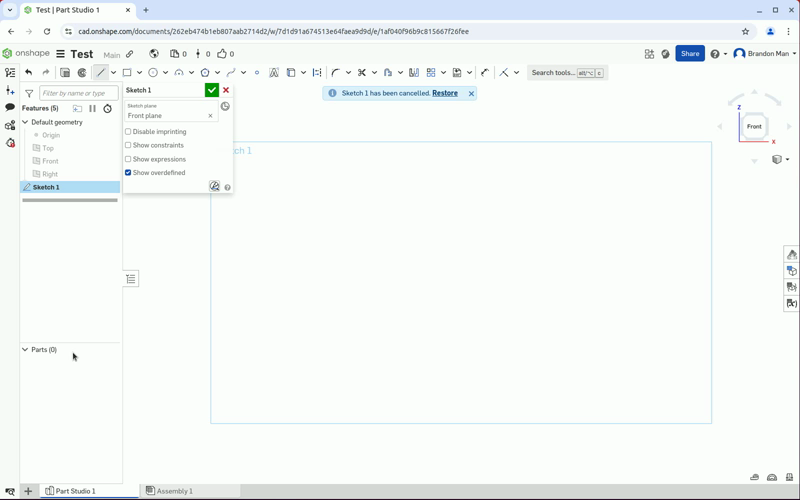
mouse_move(398, 282)
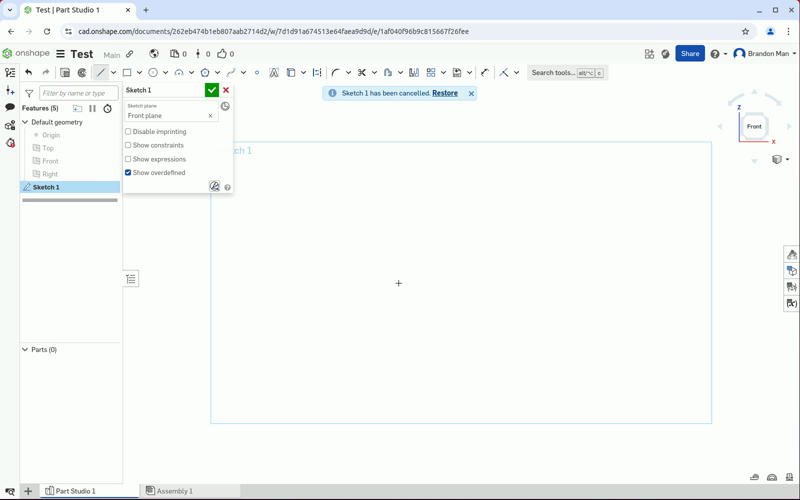
click(398, 282)
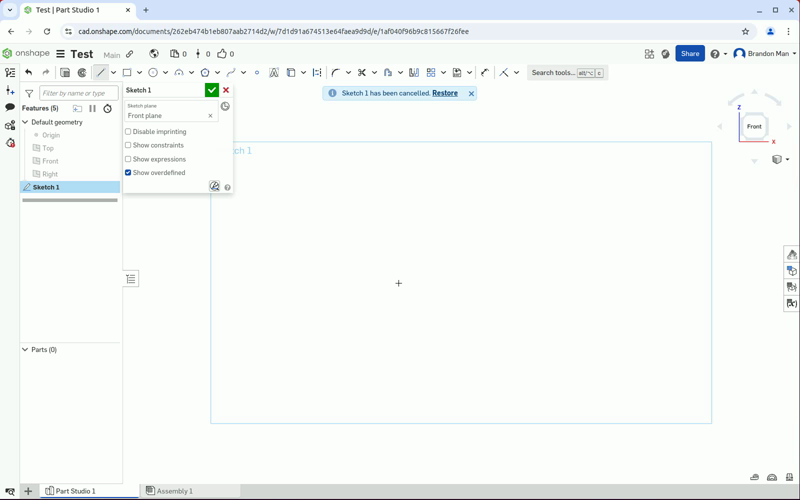
key_up(shift)
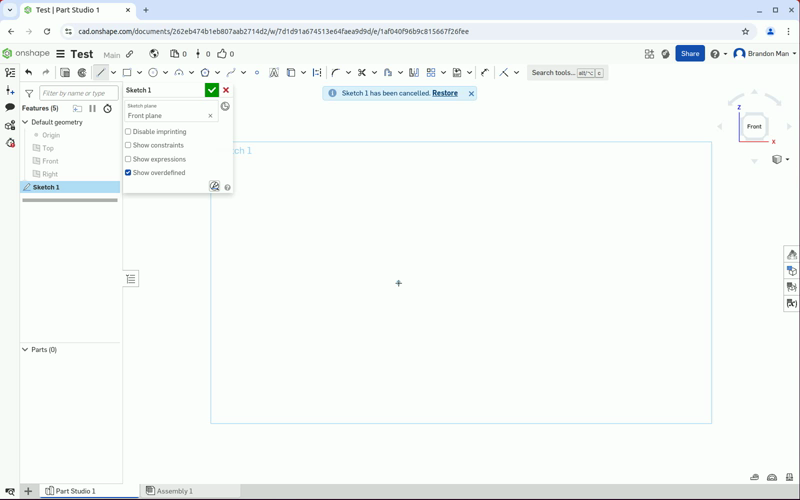
key_down(shift)
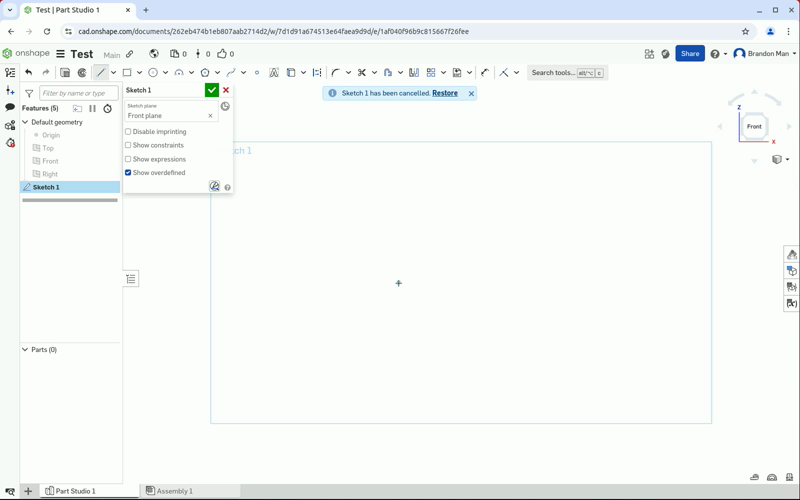
mouse_move(461, 282)
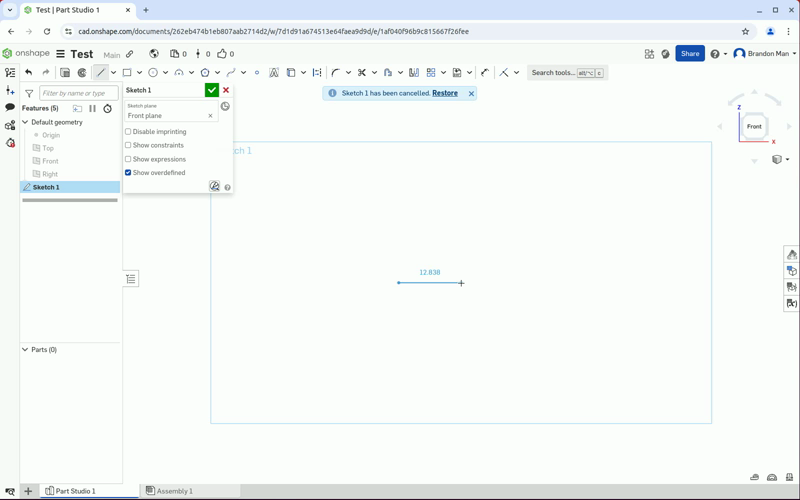
click(461, 282)
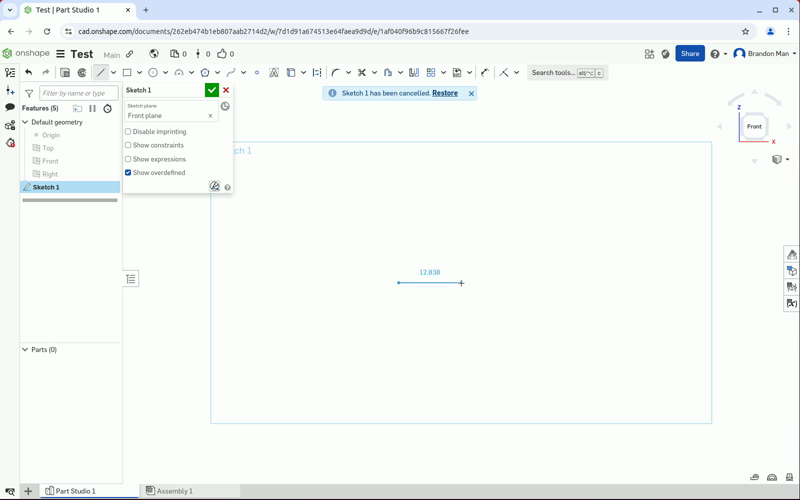
key_up(shift)
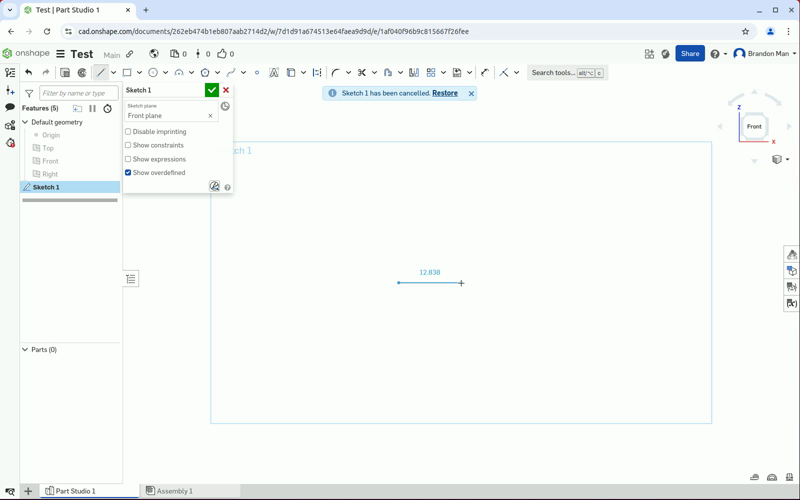
key_down(shift)
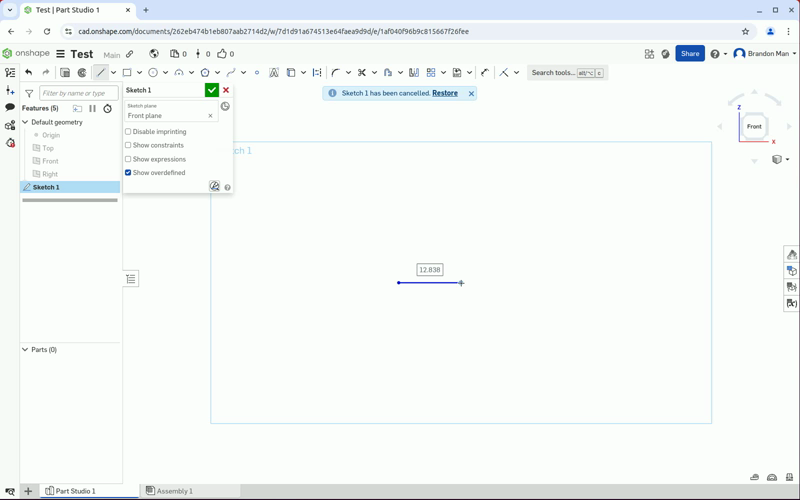
mouse_move(491, 282)
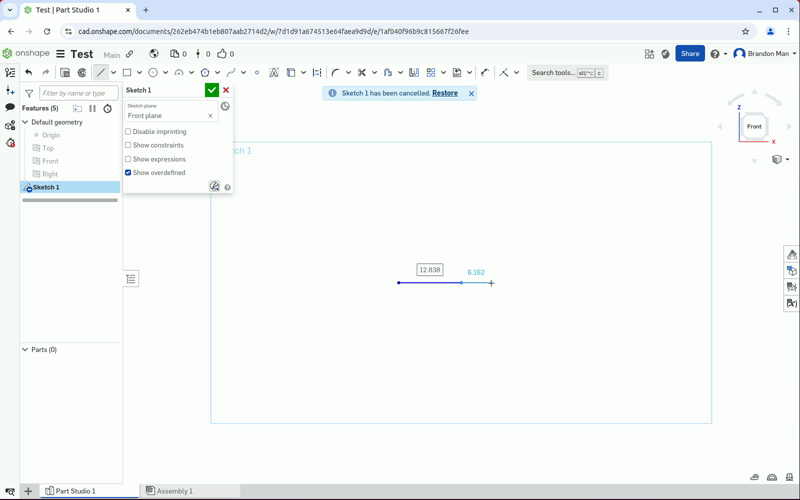
mouse_move(461, 258)
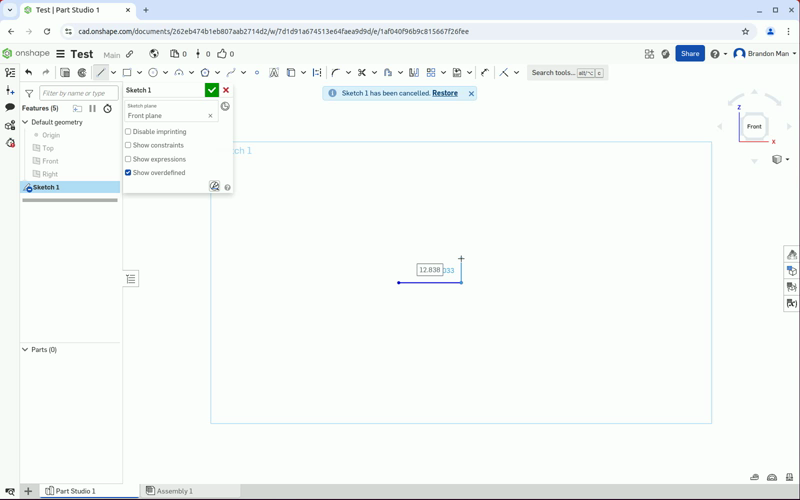
click(461, 258)
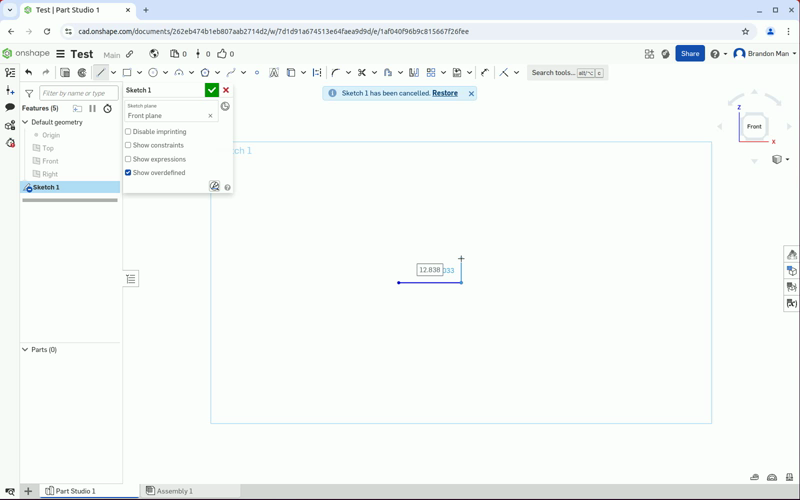
key_up(shift)
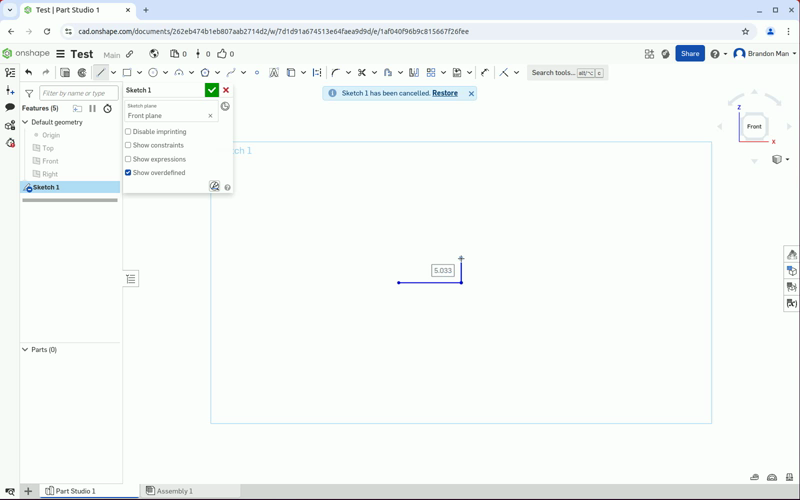
key_down(shift)
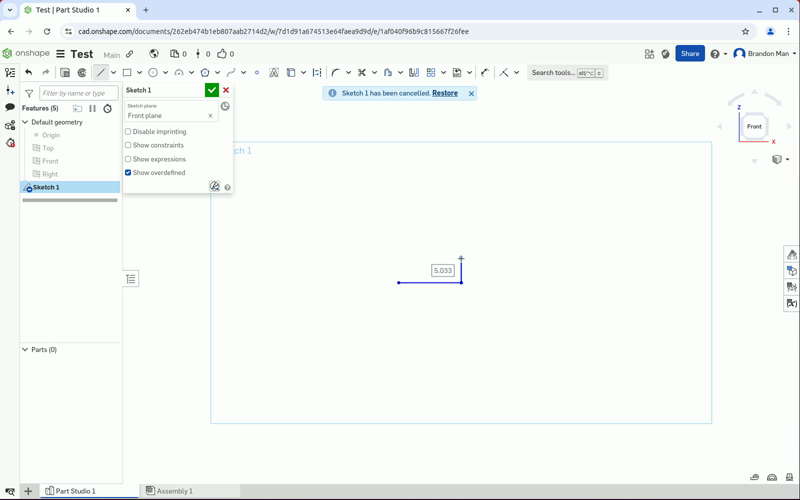
mouse_move(491, 258)
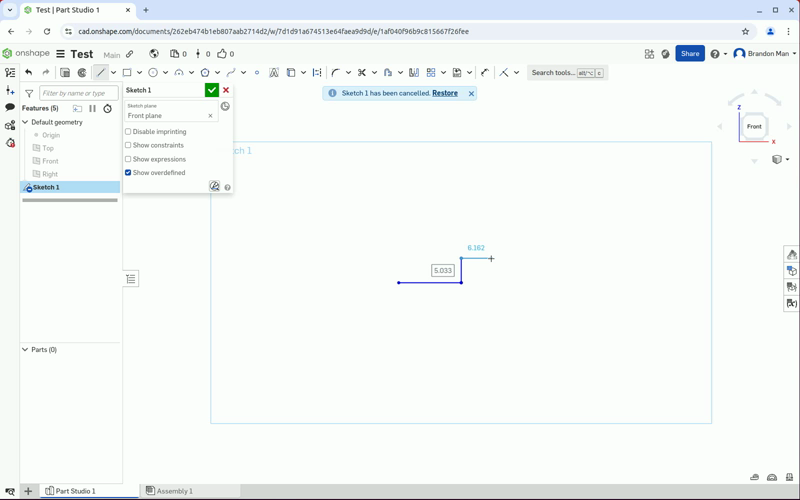
mouse_move(432, 246)
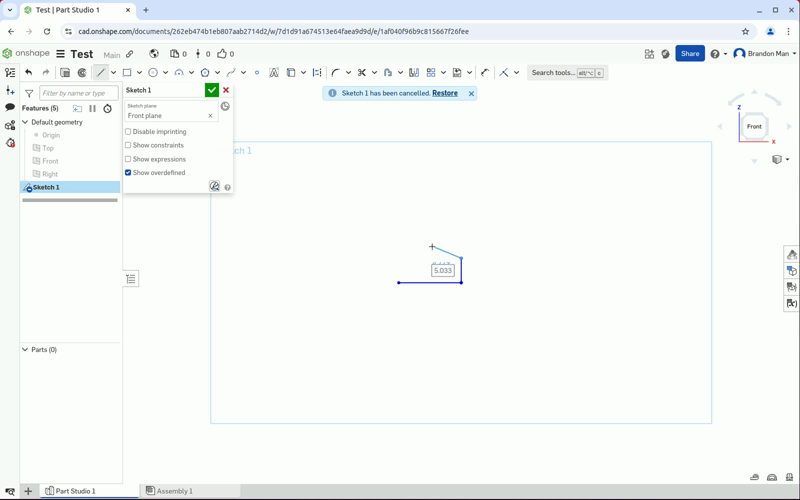
click(432, 246)
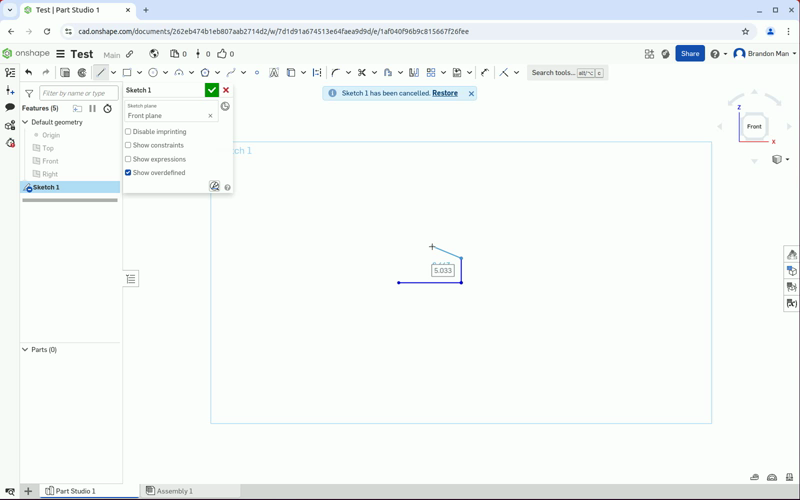
key_up(shift)
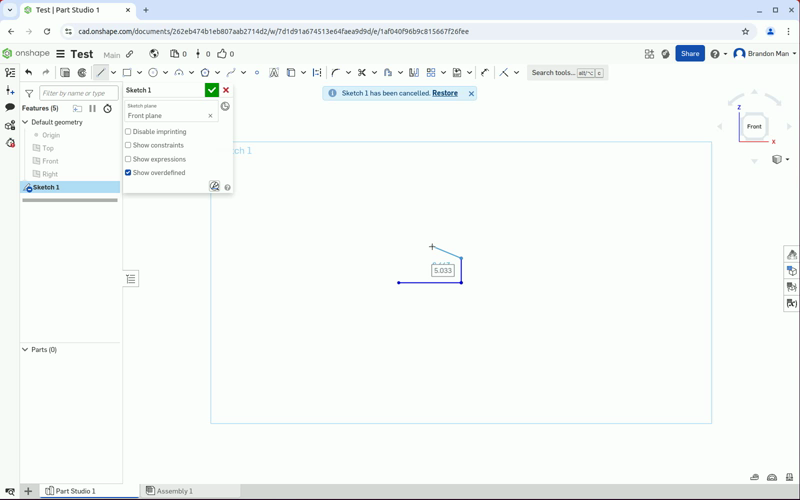
key(esc)
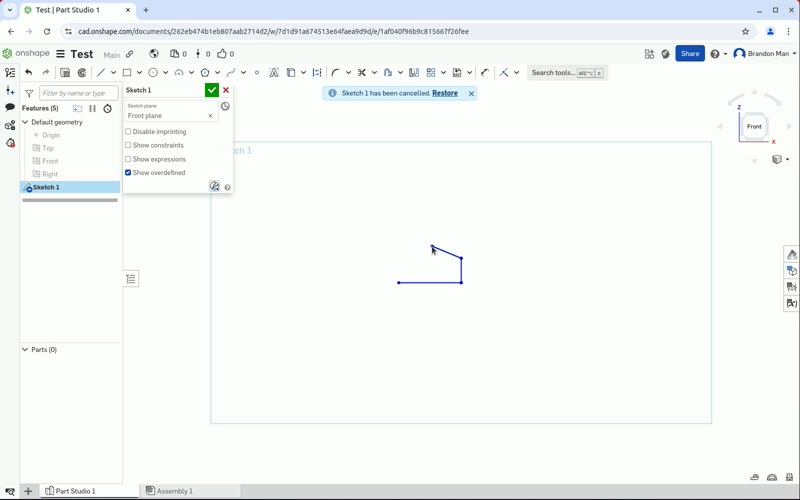
key(a)
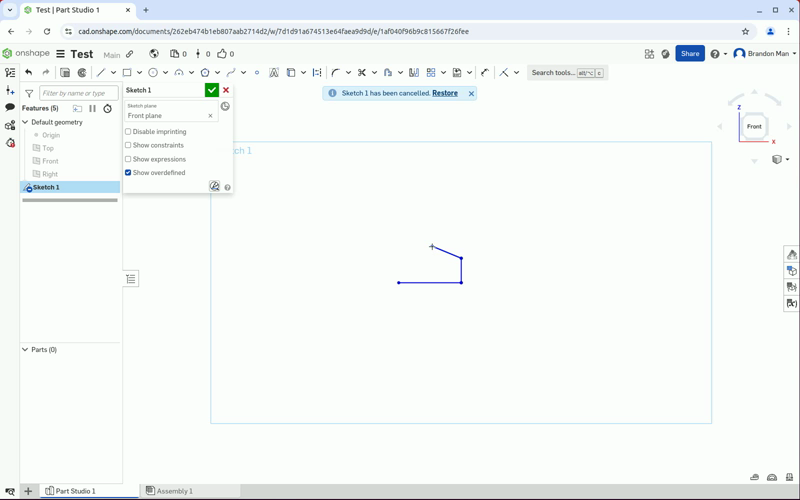
mouse_move(432, 246)
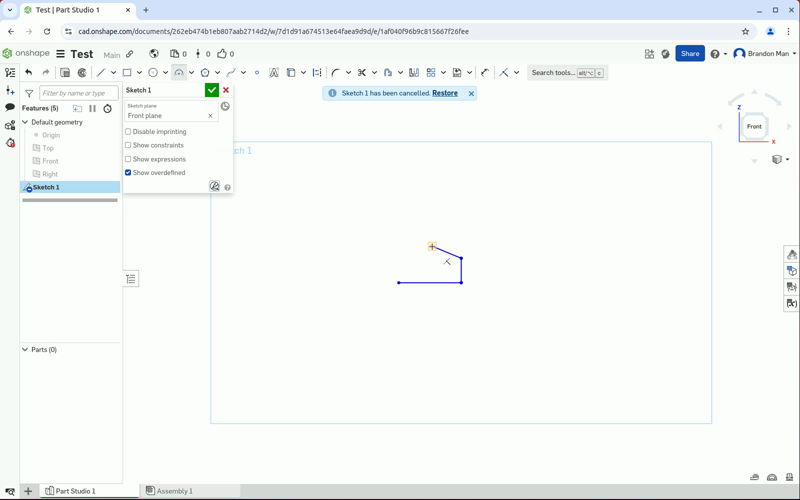
click(432, 246)
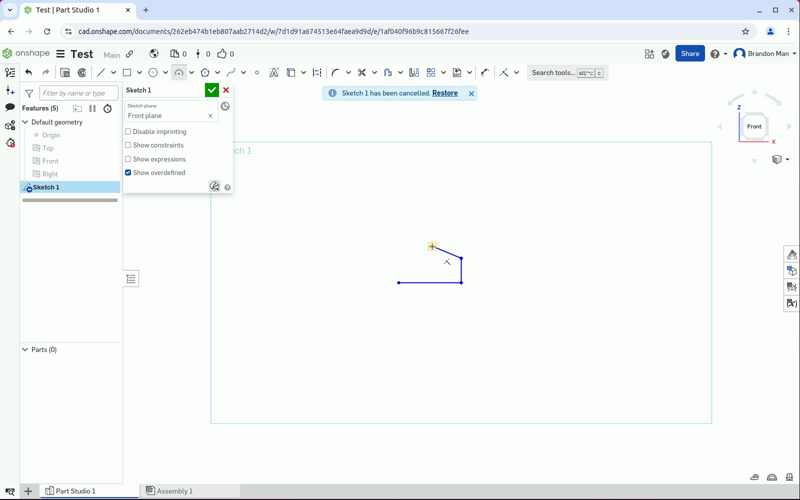
key_down(shift)
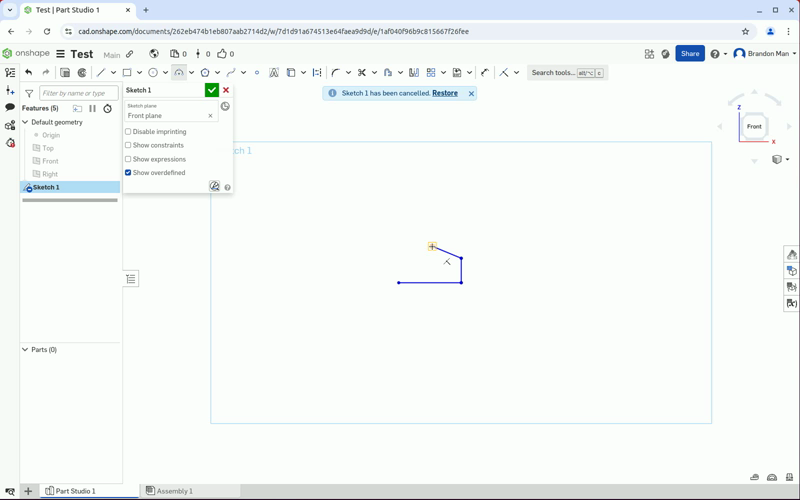
mouse_move(427, 246)
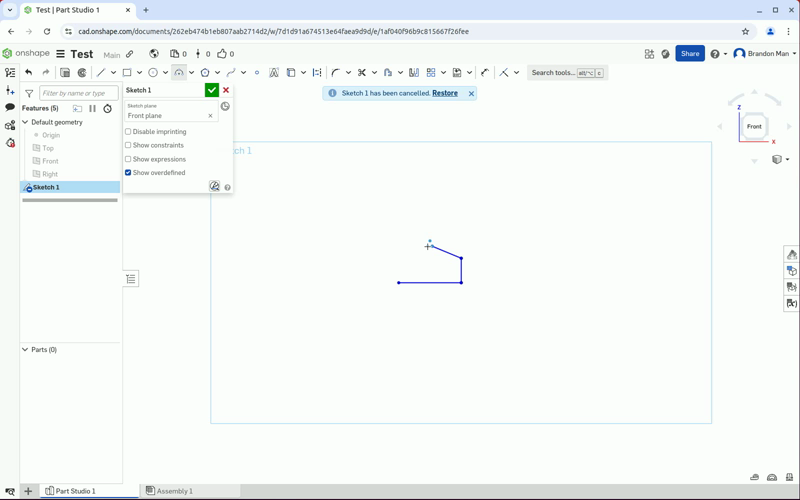
scroll(6)
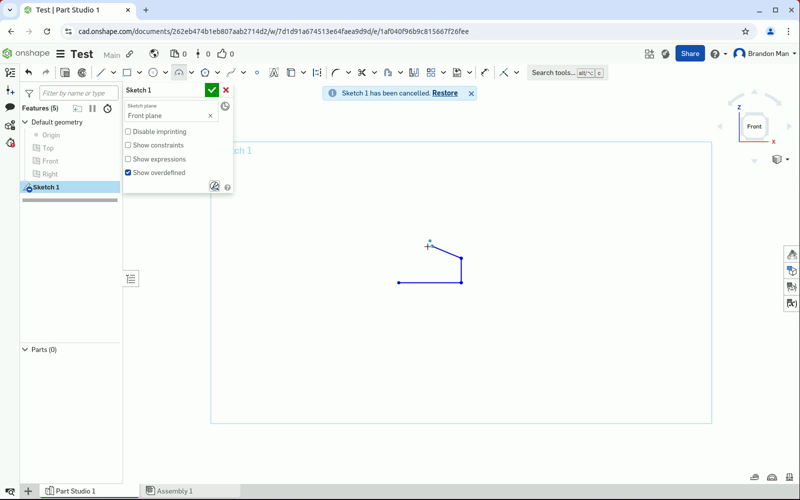
scroll(6)
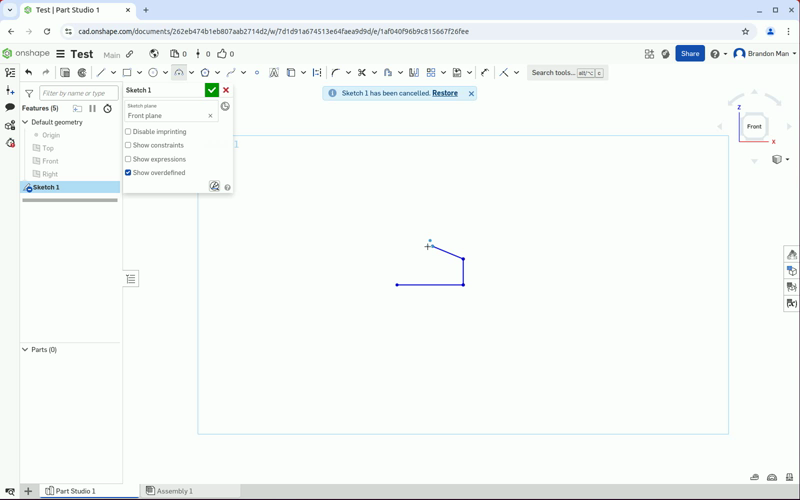
scroll(6)
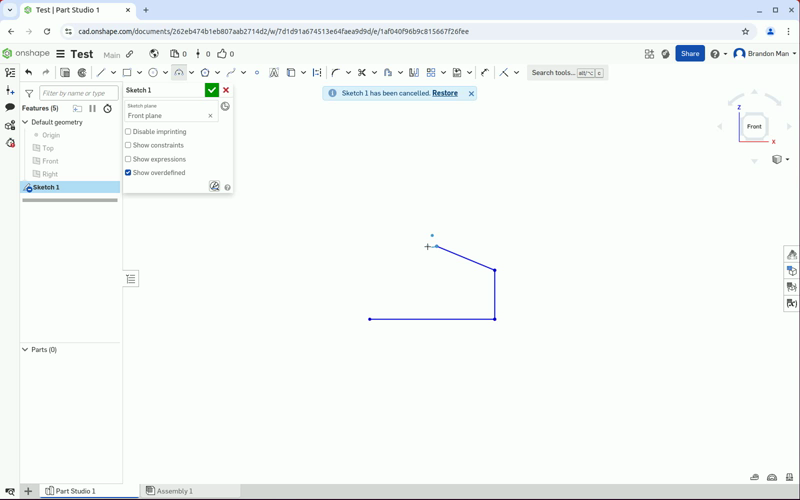
scroll(6)
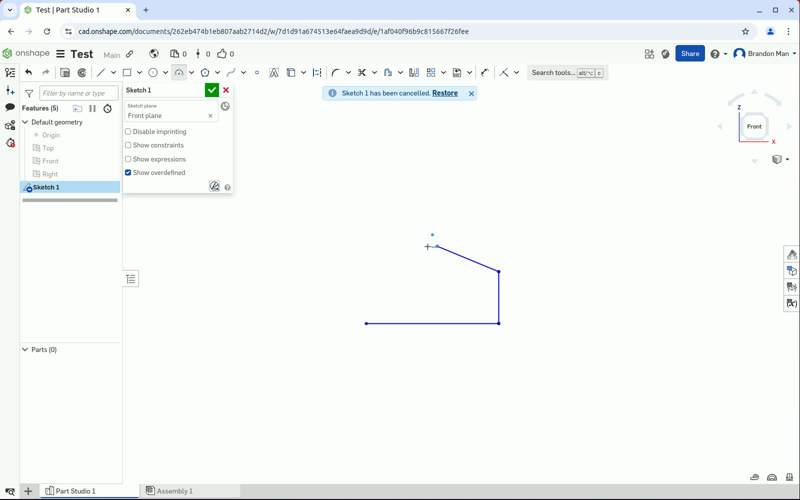
scroll(6)
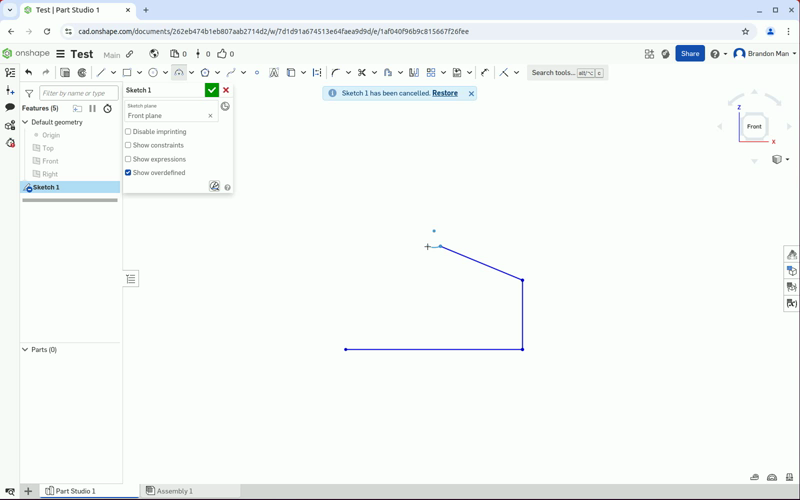
scroll(6)
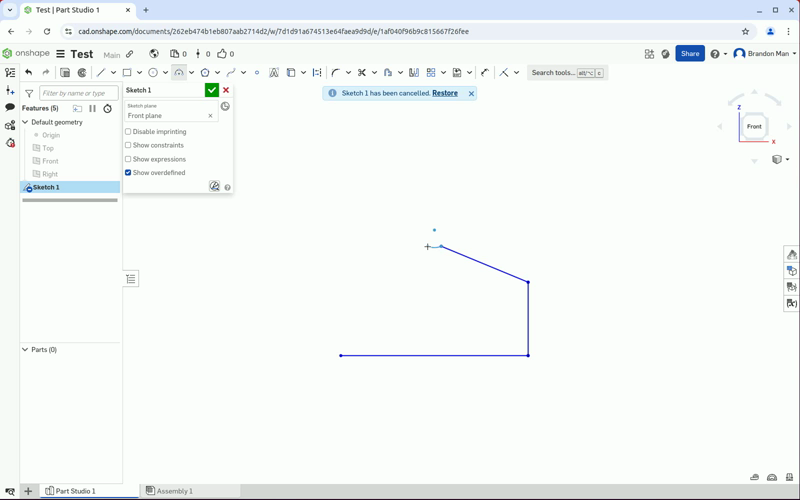
scroll(6)
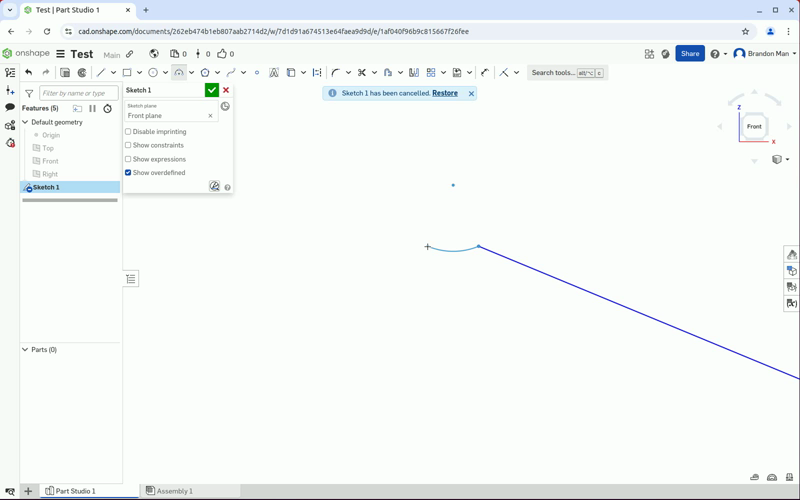
click(427, 246)
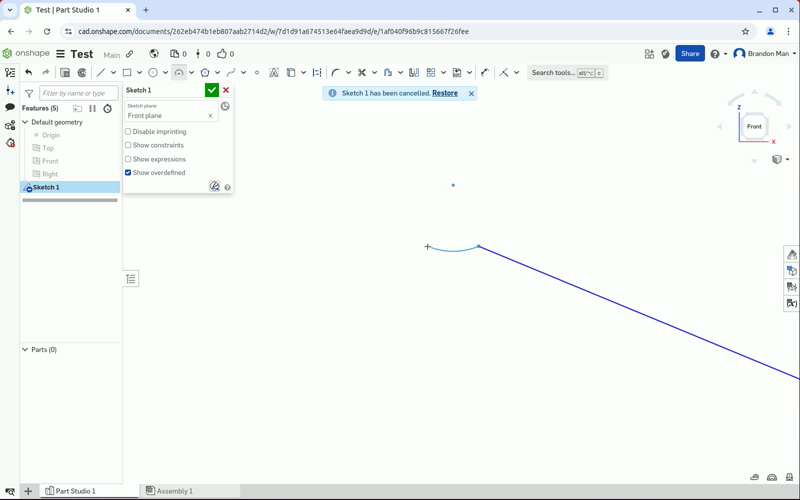
scroll(-6)
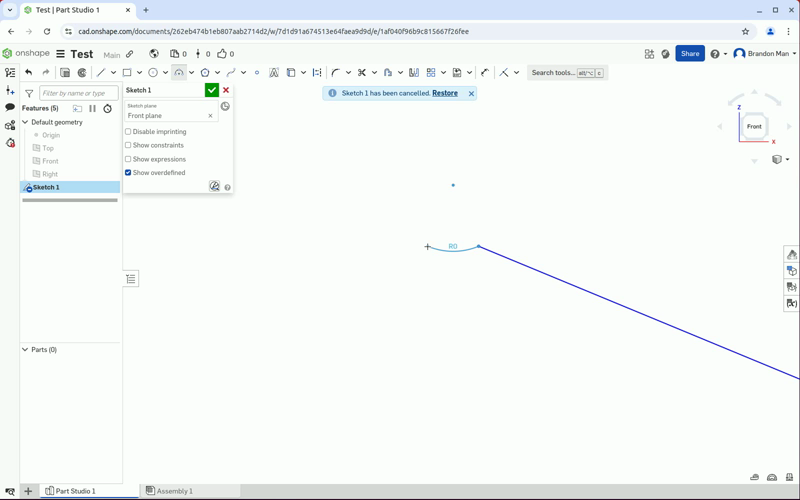
scroll(-6)
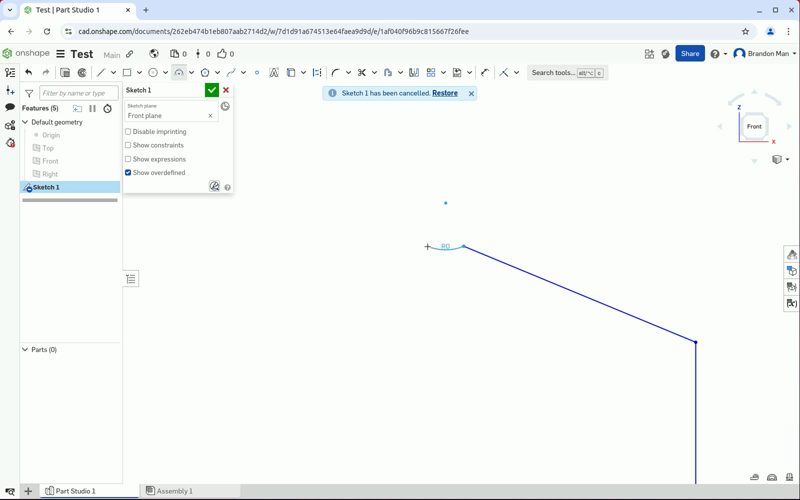
scroll(-6)
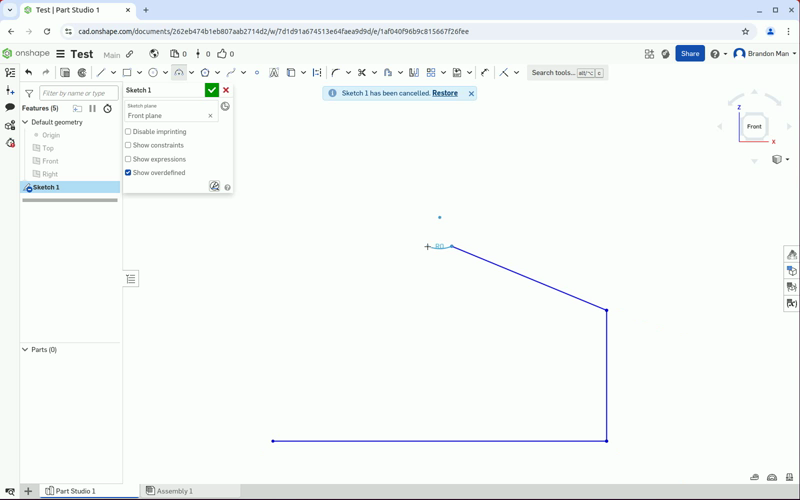
scroll(-6)
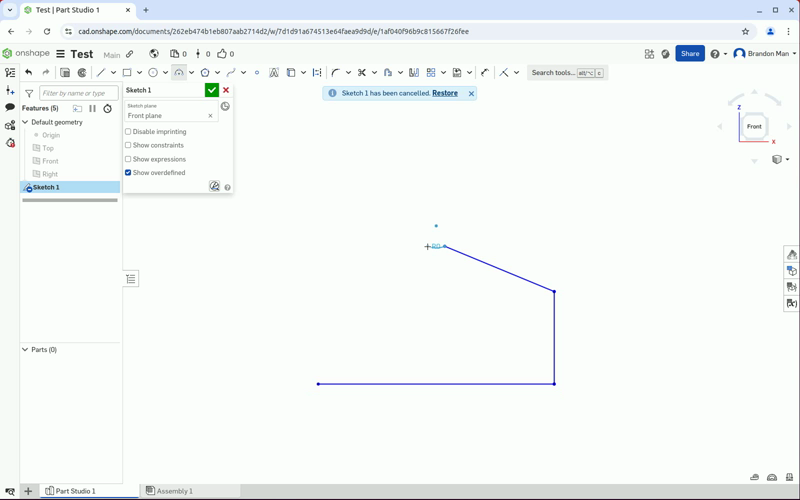
scroll(-6)
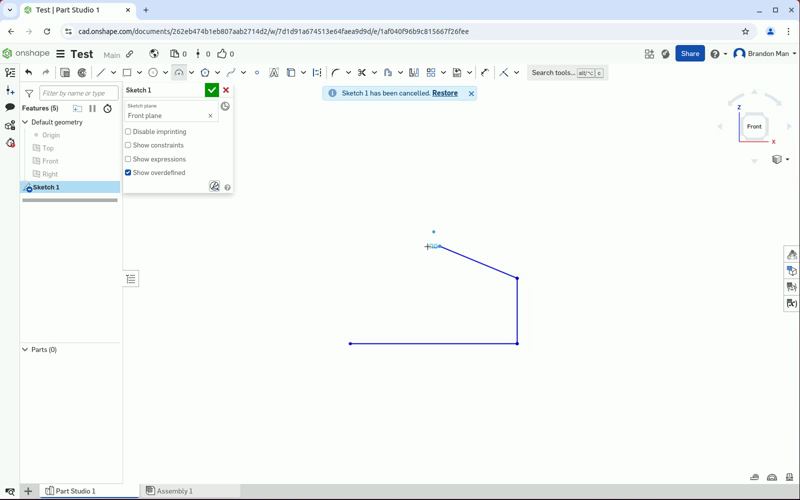
scroll(-6)
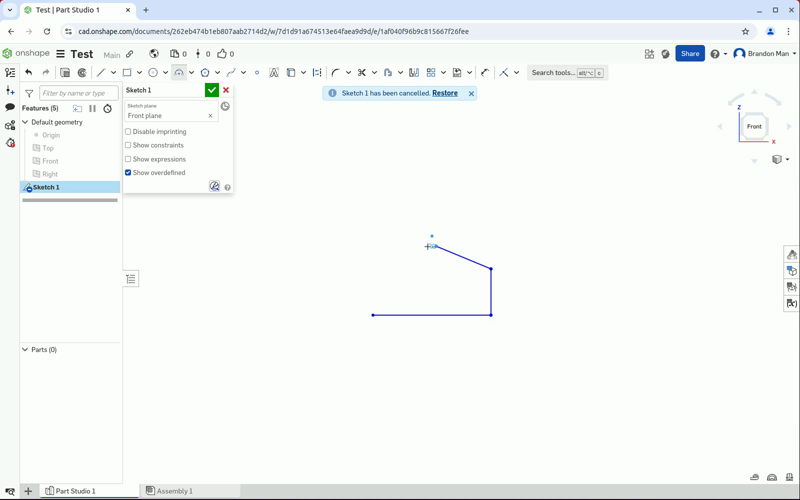
scroll(-6)
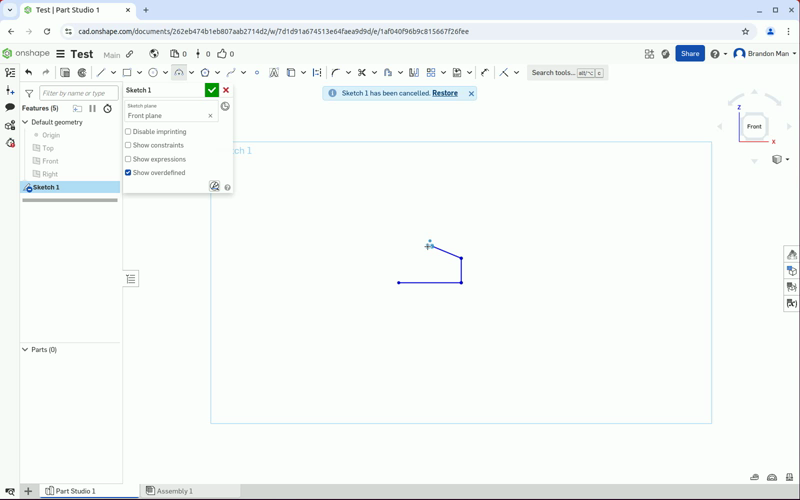
mouse_move(429, 245)
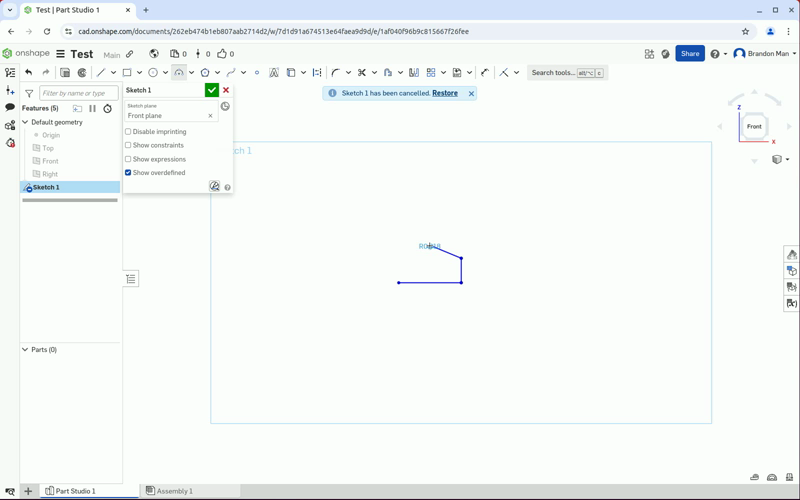
scroll(6)
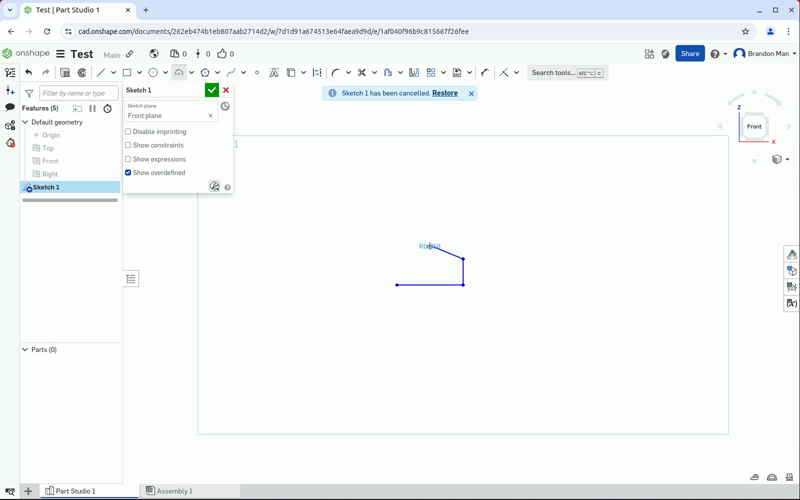
scroll(6)
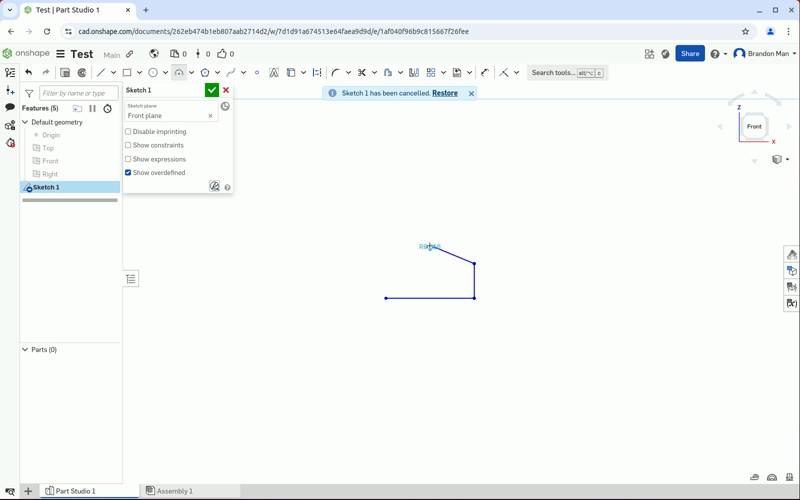
scroll(6)
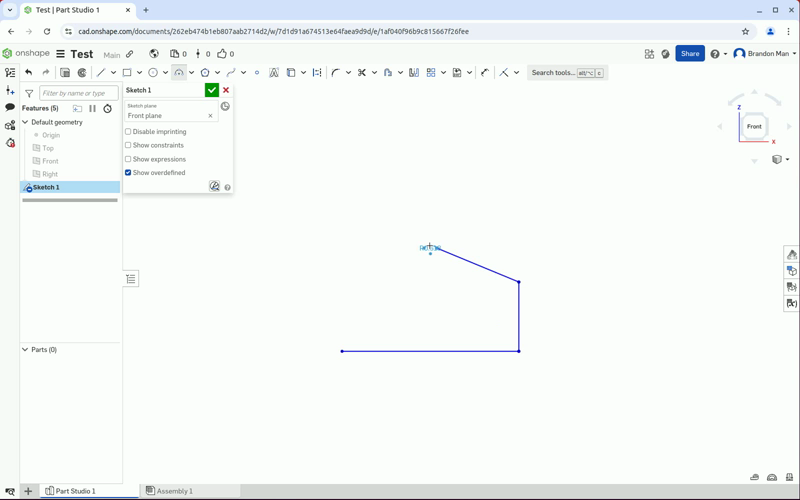
scroll(6)
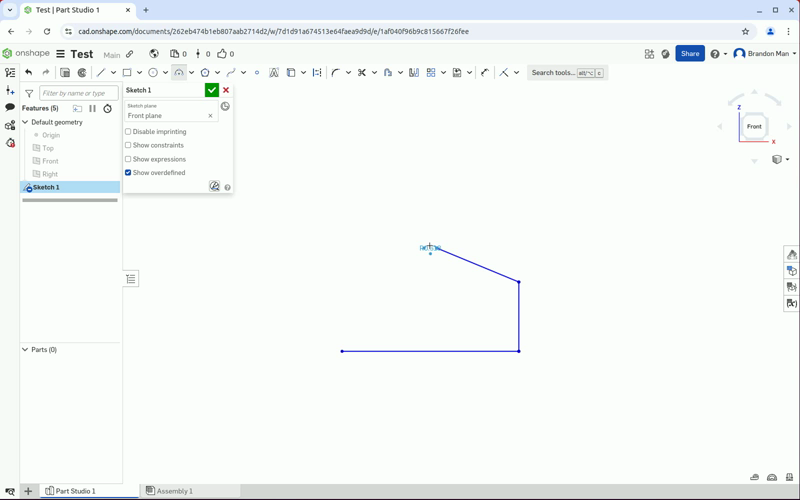
scroll(6)
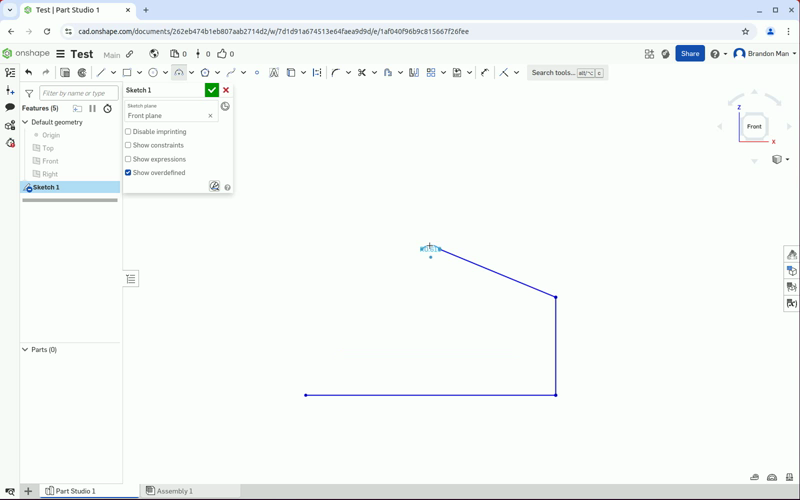
scroll(6)
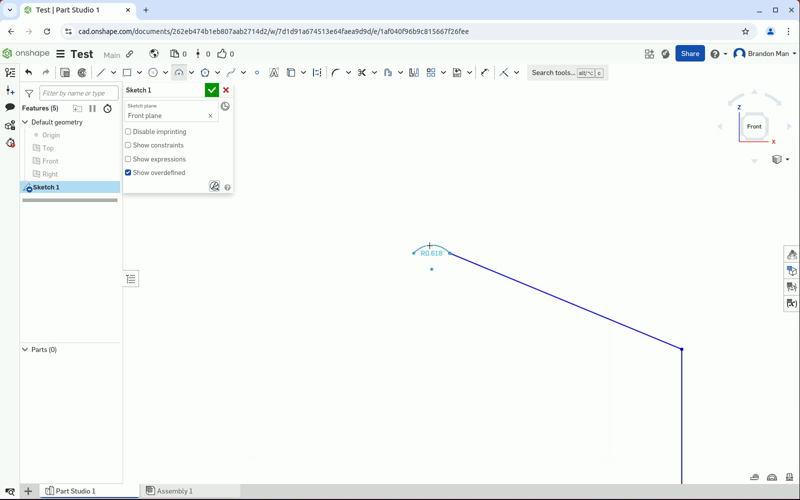
scroll(6)
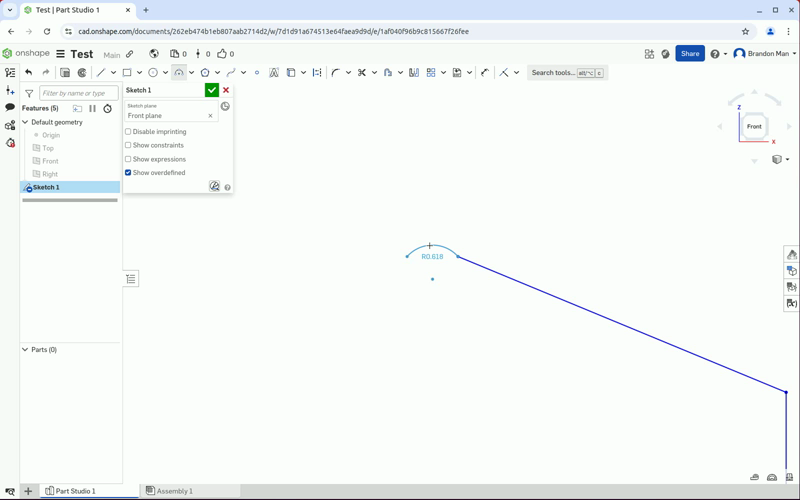
click(429, 245)
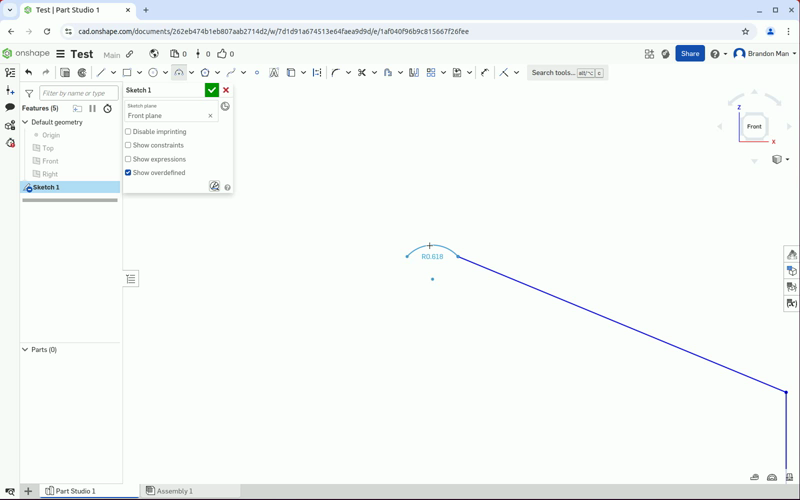
scroll(-6)
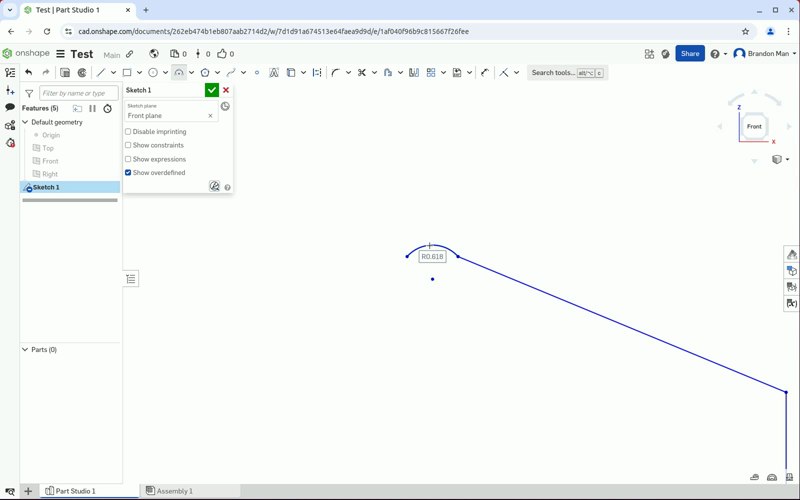
scroll(-6)
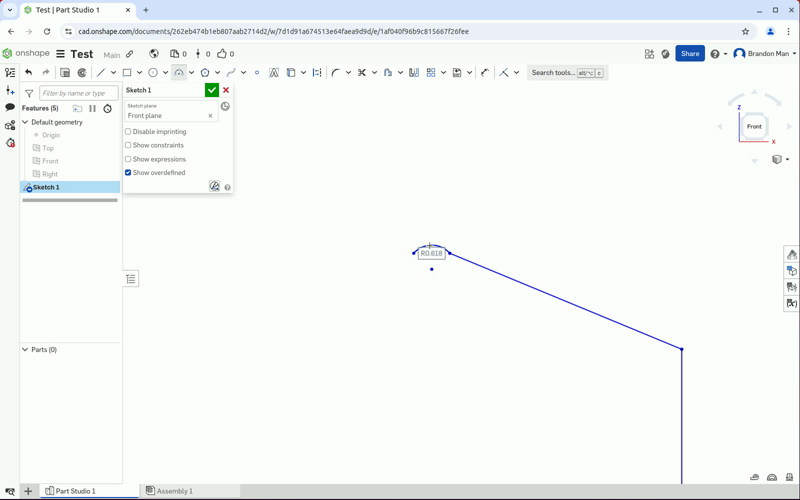
scroll(-6)
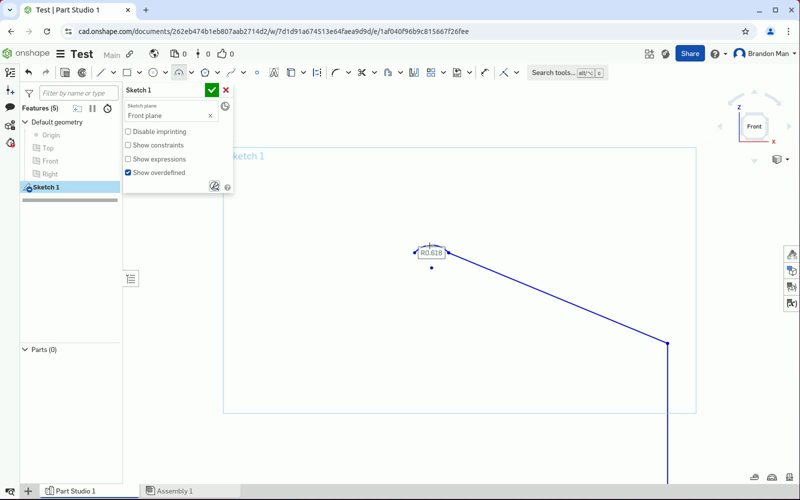
scroll(-6)
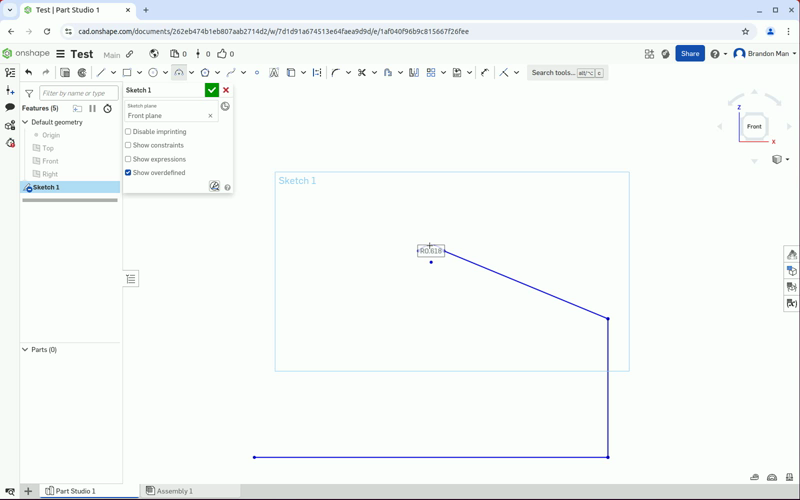
scroll(-6)
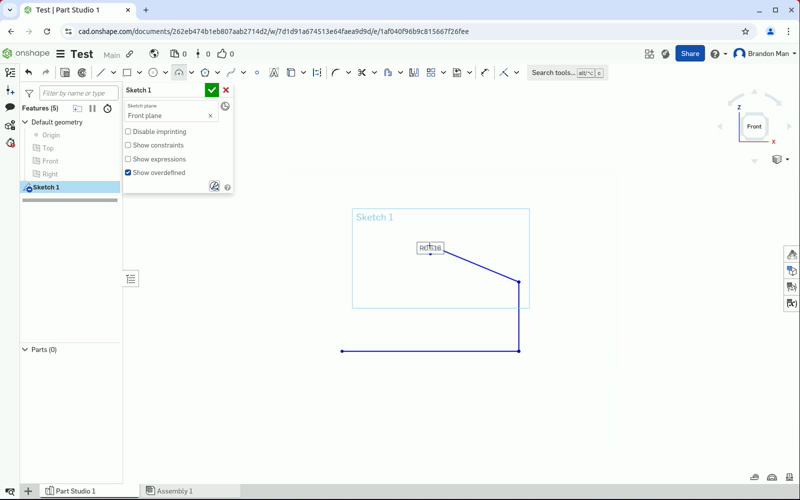
scroll(-6)
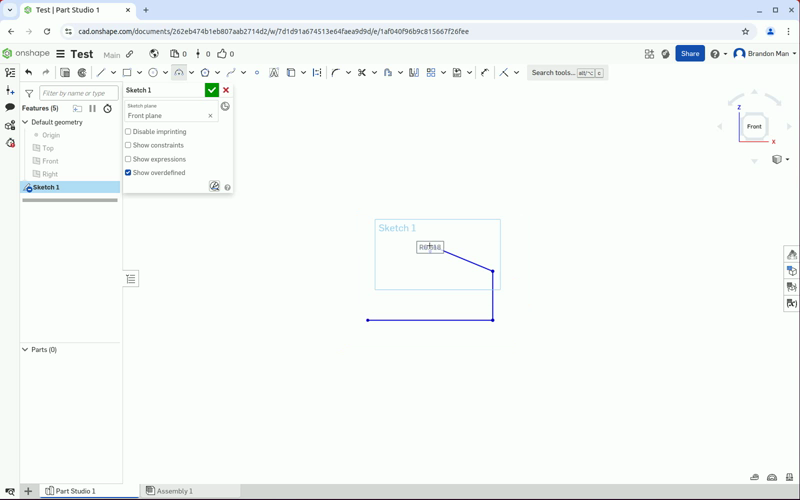
scroll(-6)
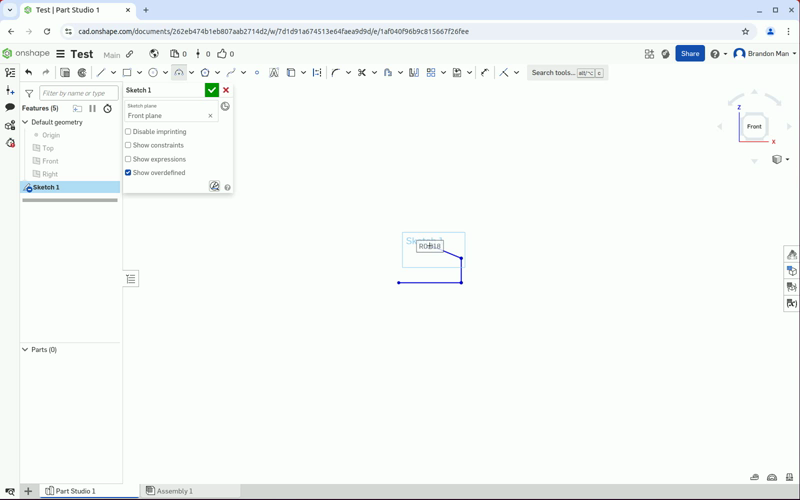
key_up(shift)
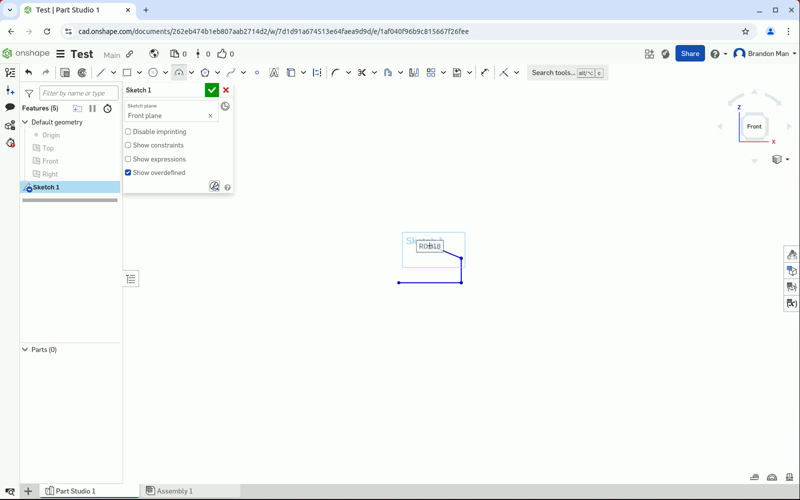
key(esc)
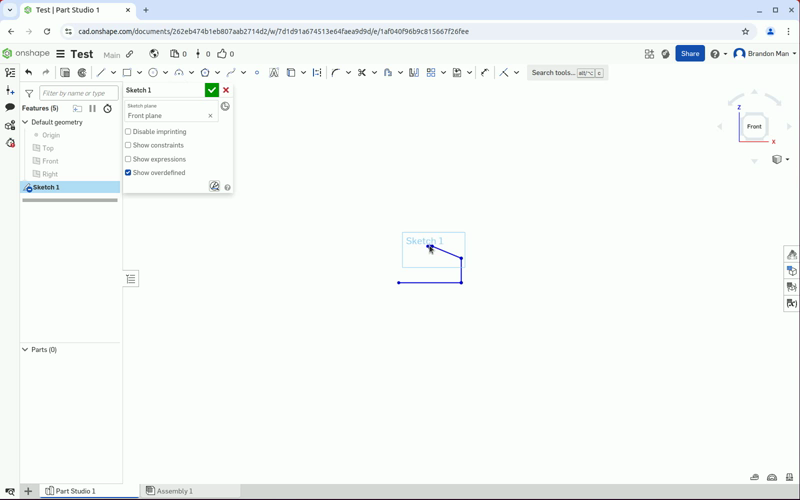
key(l)
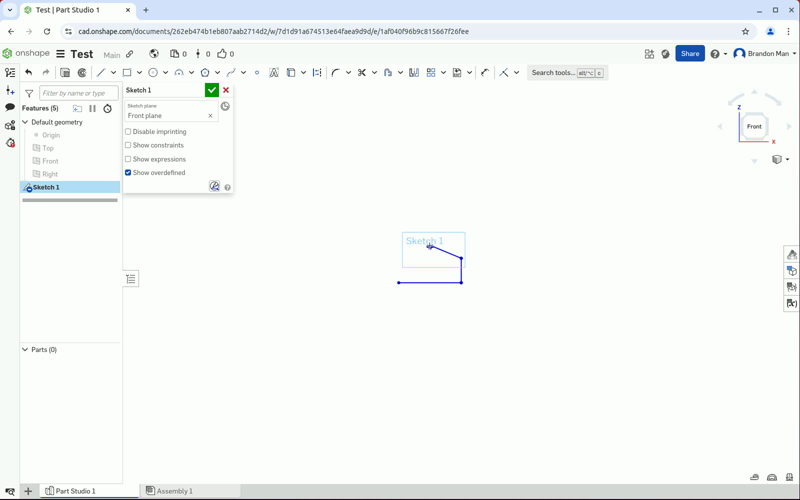
mouse_move(427, 246)
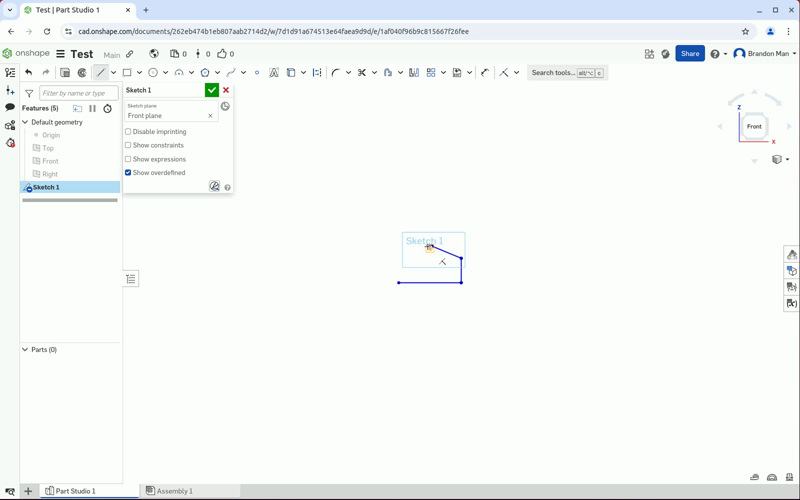
scroll(6)
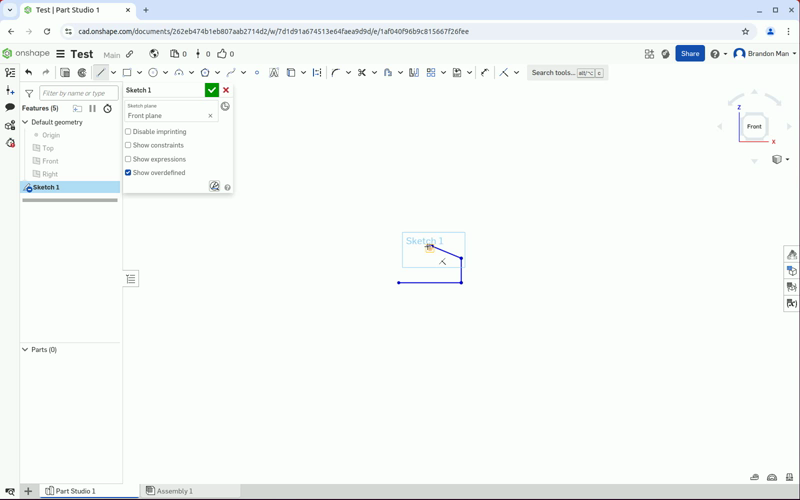
scroll(6)
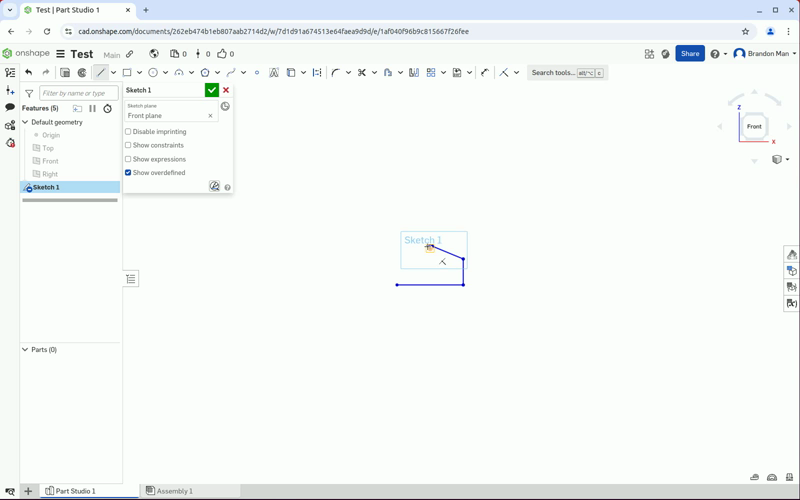
scroll(6)
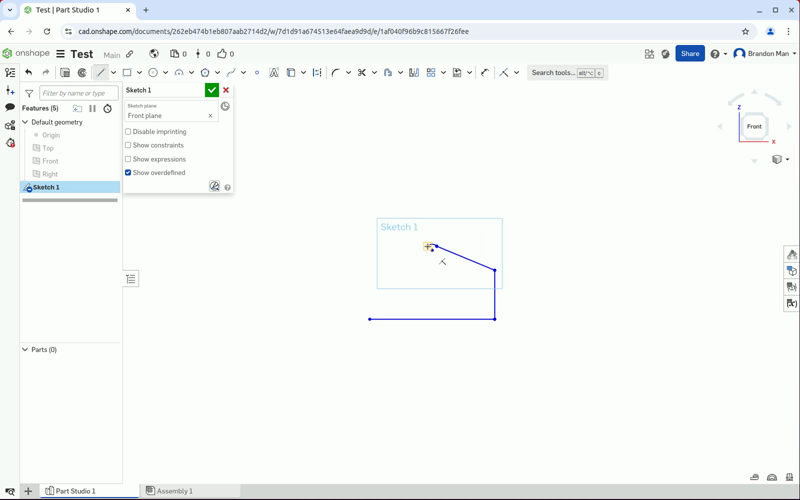
scroll(6)
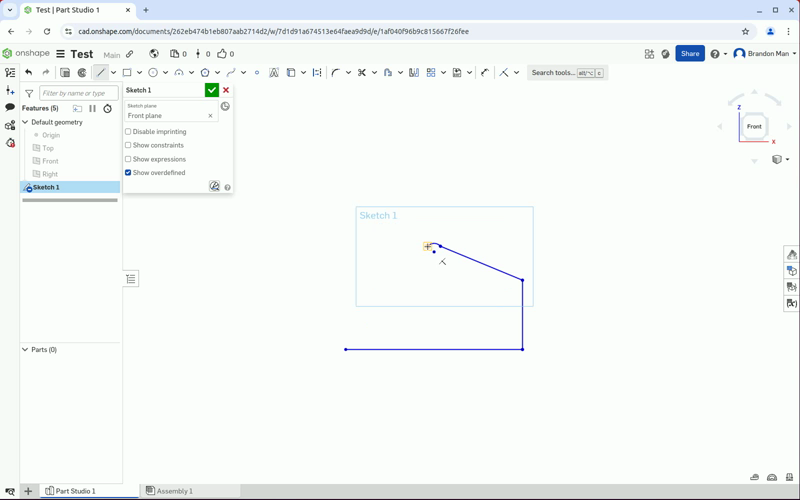
scroll(6)
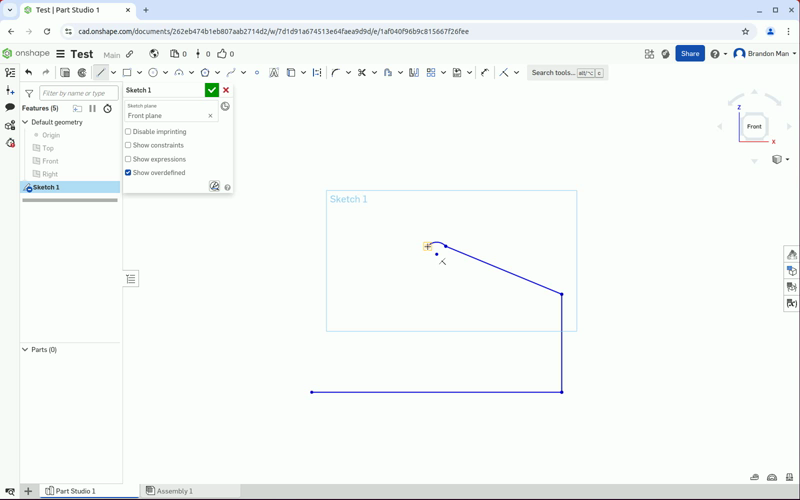
scroll(6)
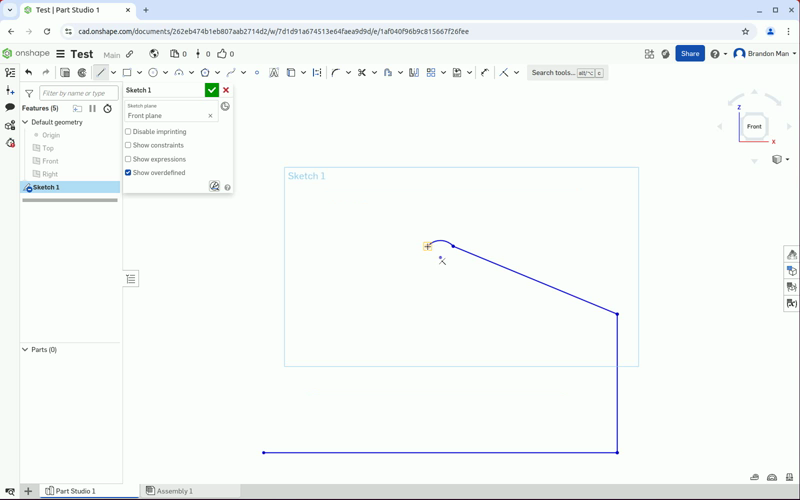
scroll(6)
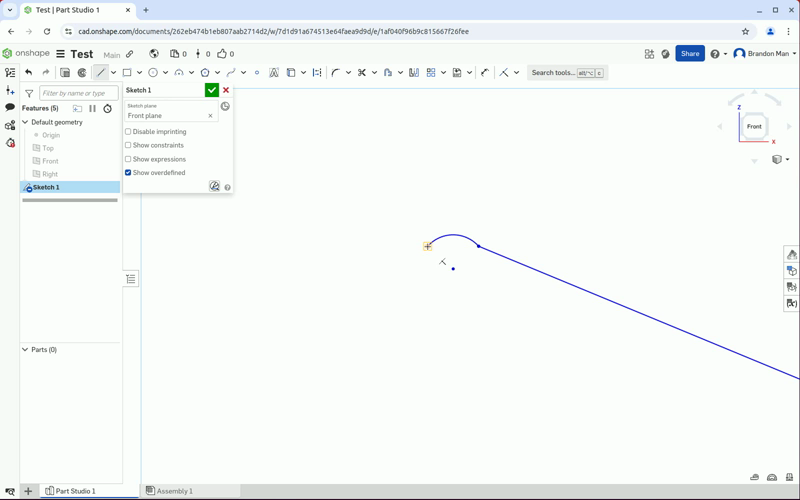
click(427, 246)
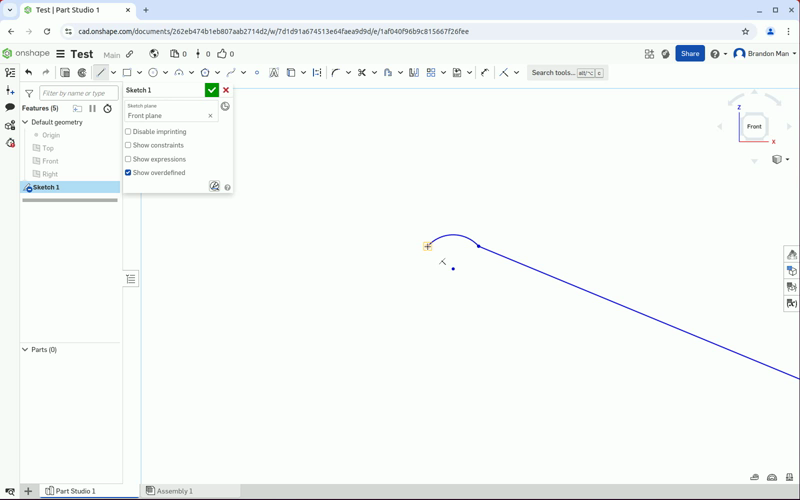
scroll(-6)
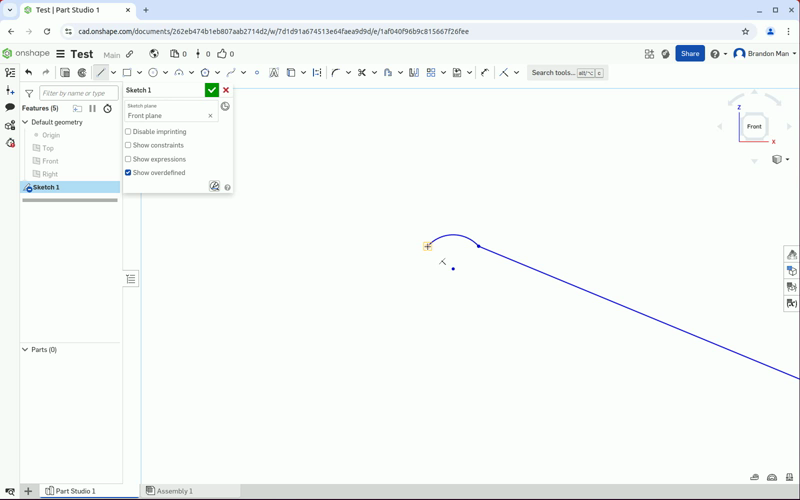
scroll(-6)
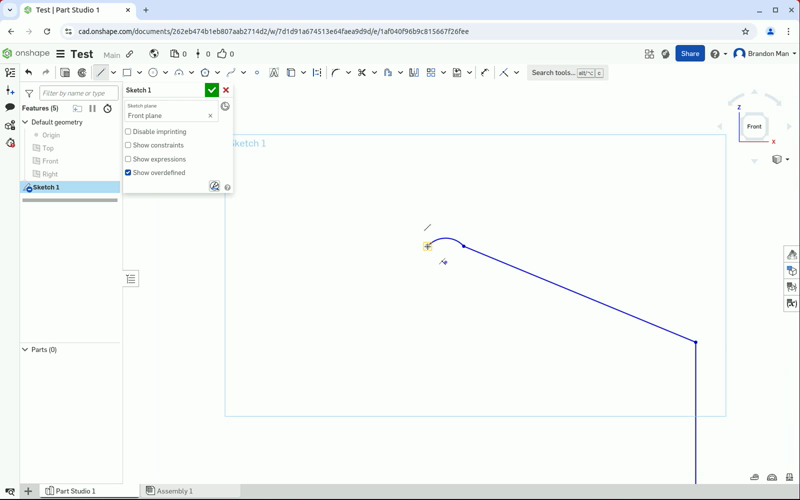
scroll(-6)
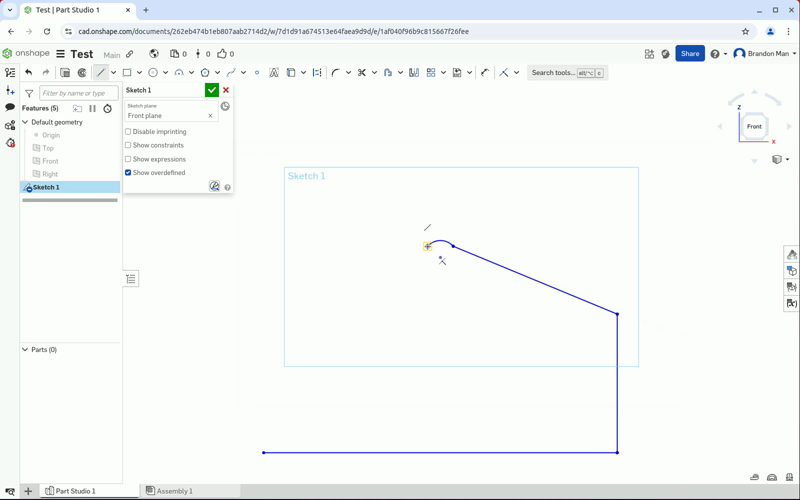
scroll(-6)
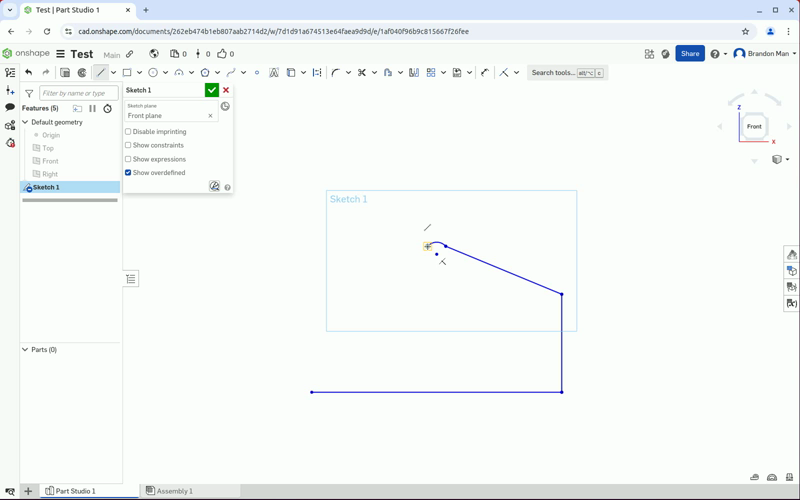
scroll(-6)
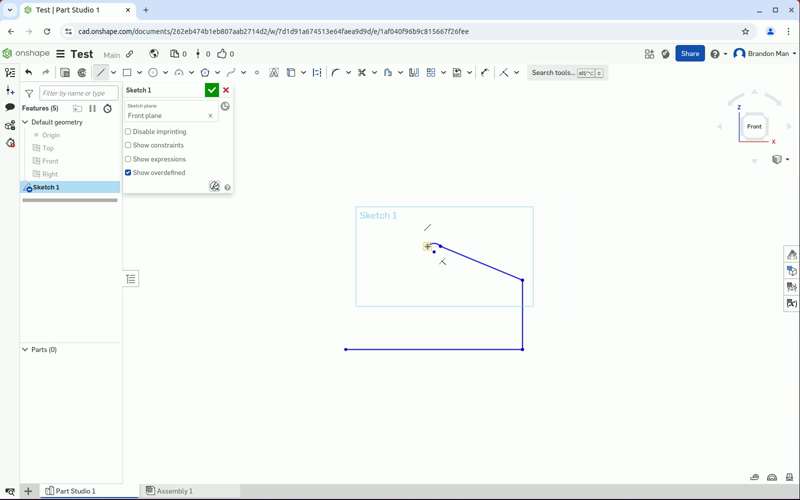
scroll(-6)
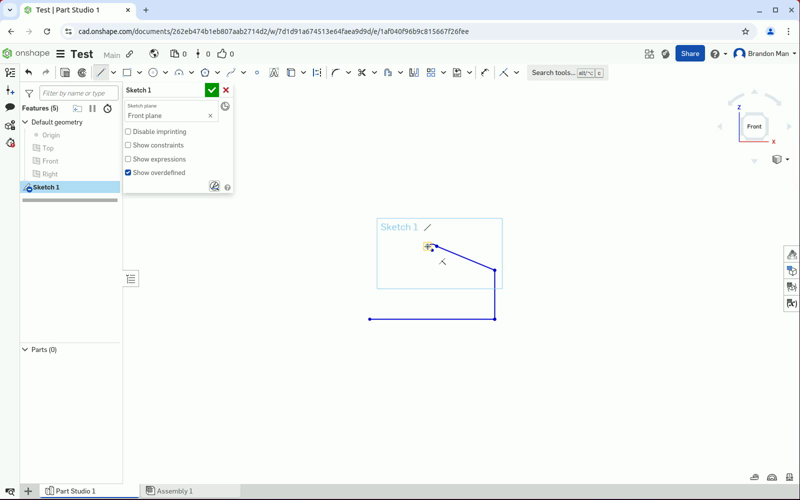
scroll(-6)
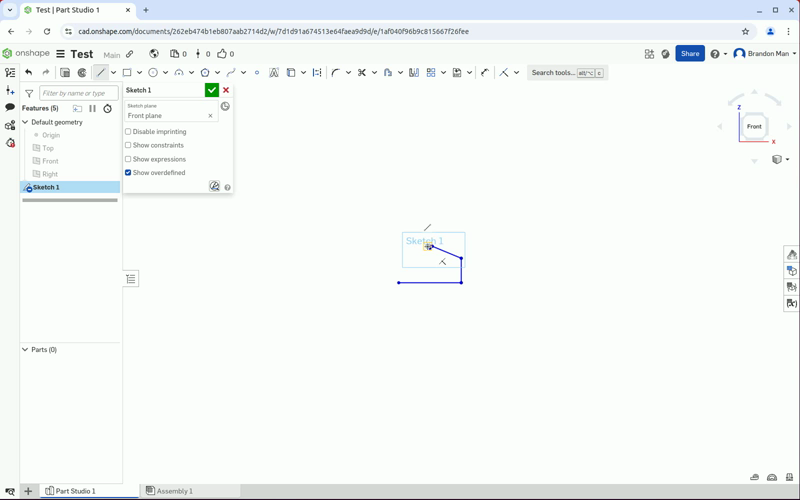
key_down(shift)
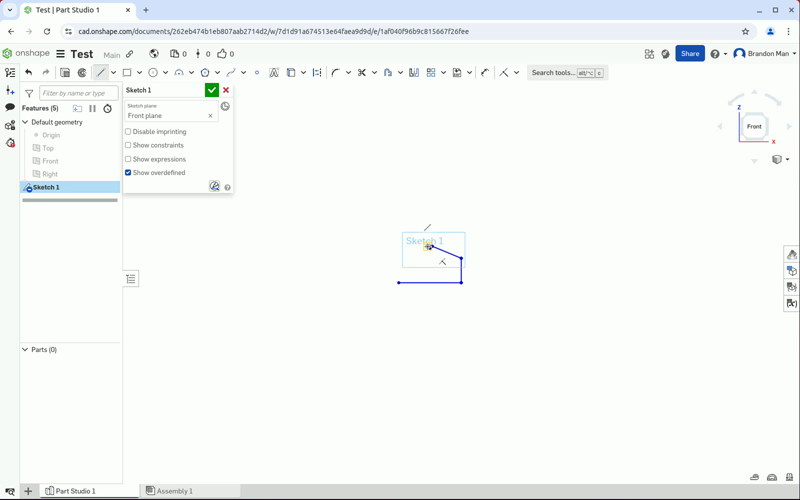
mouse_move(457, 246)
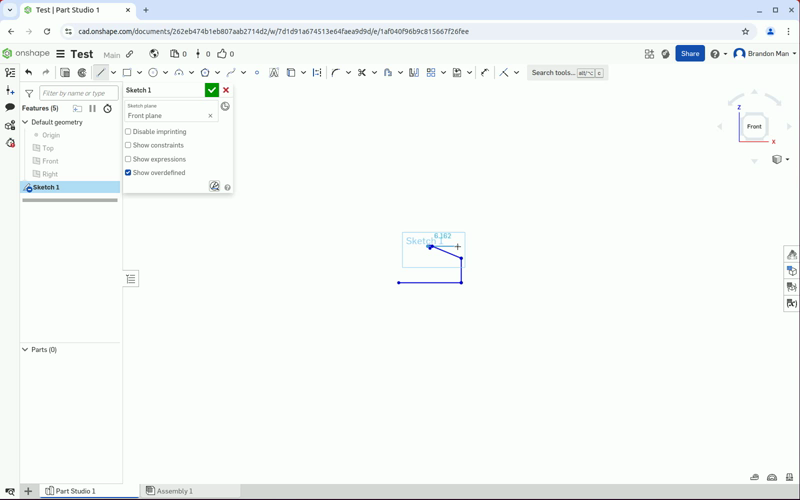
mouse_move(398, 258)
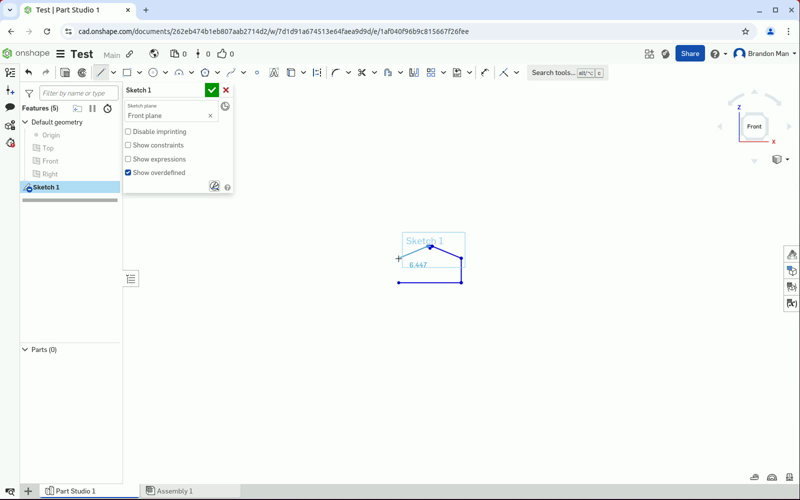
click(398, 258)
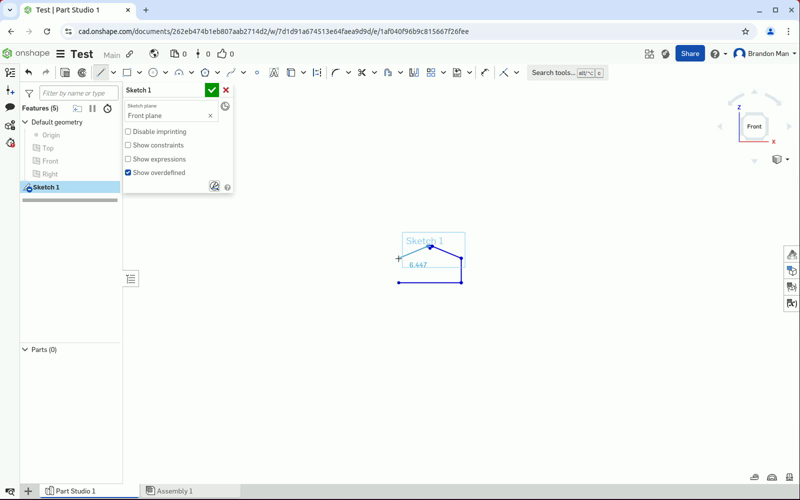
key_up(shift)
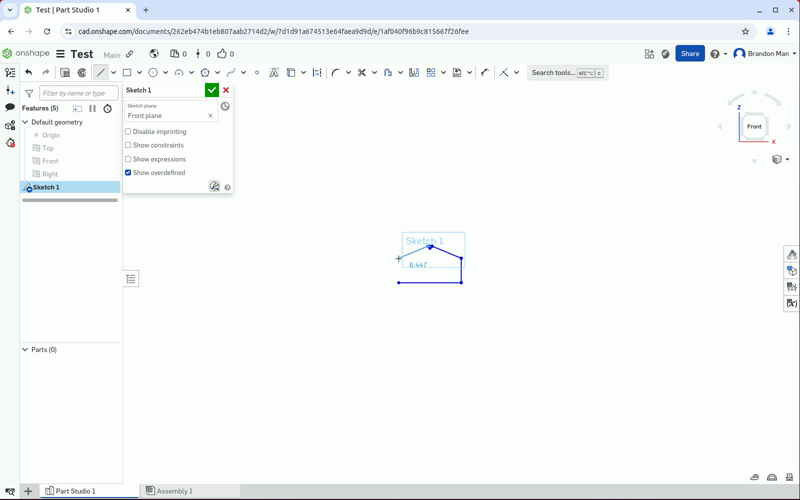
mouse_move(428, 258)
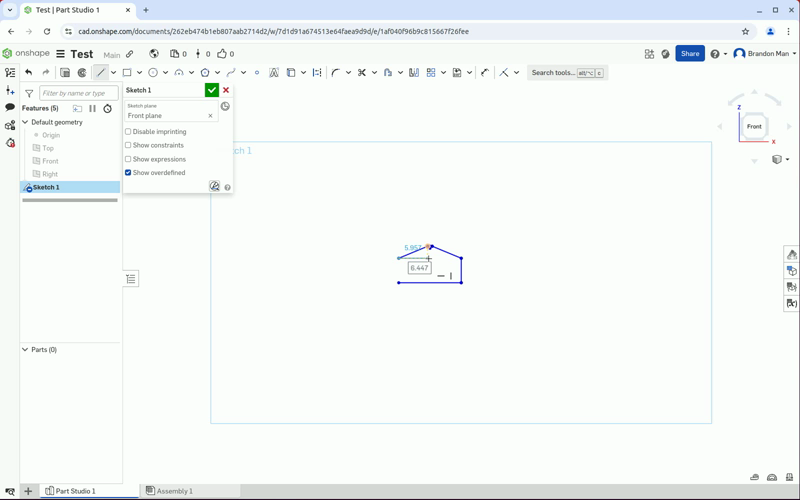
key_down(shift)
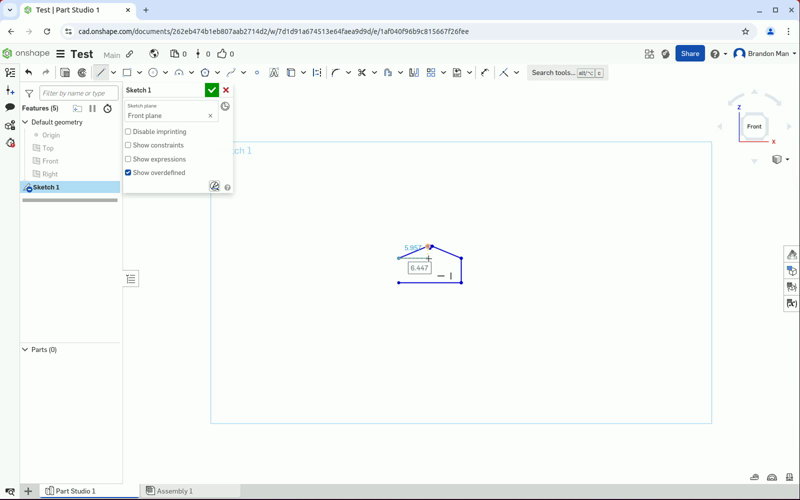
mouse_move(398, 282)
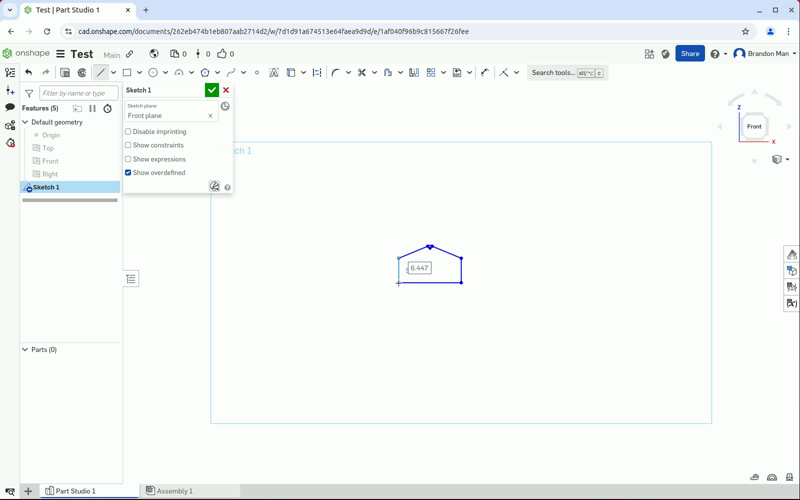
key_up(shift)
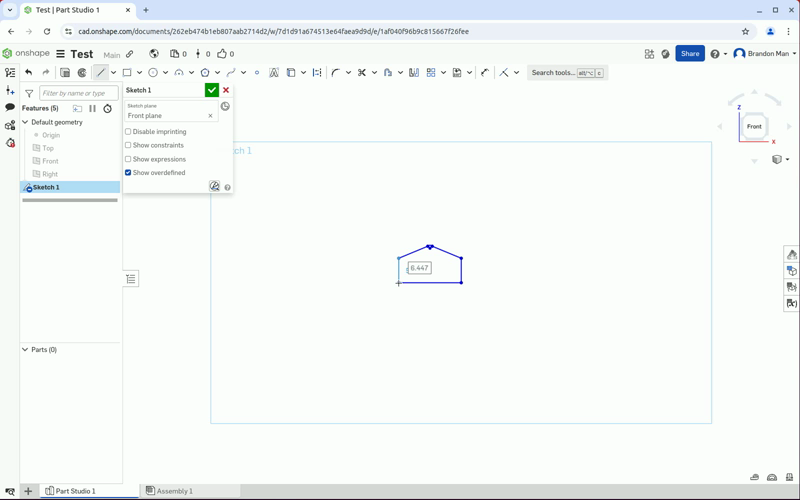
click(398, 282)
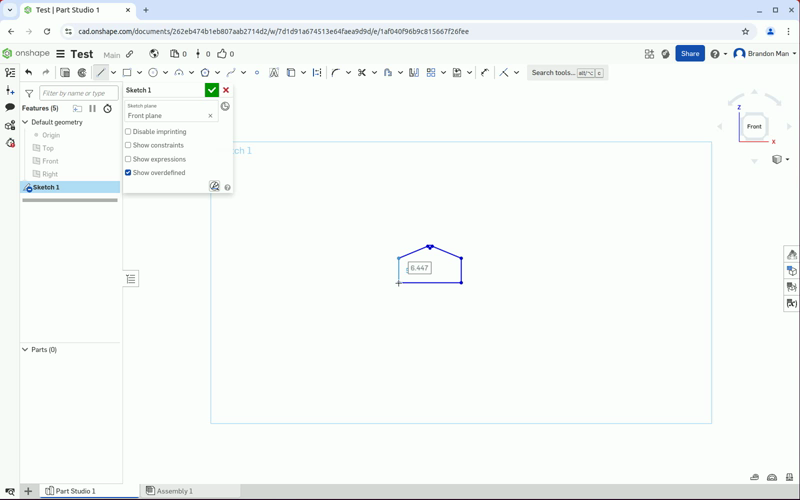
key(esc)
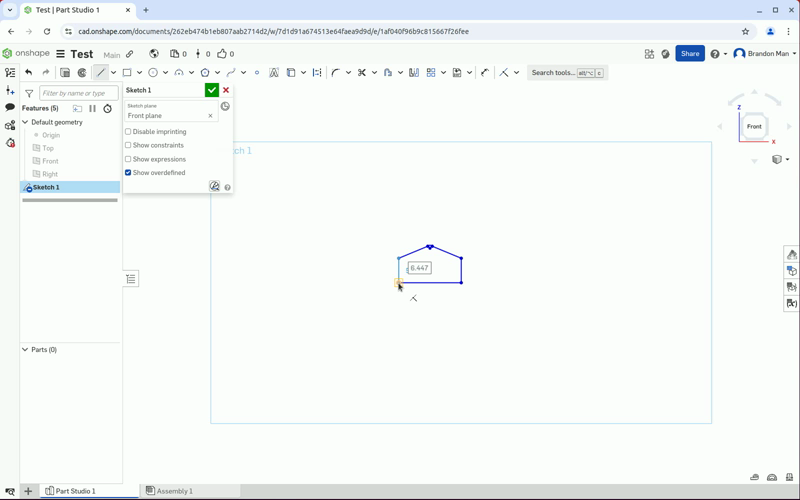
key(l)
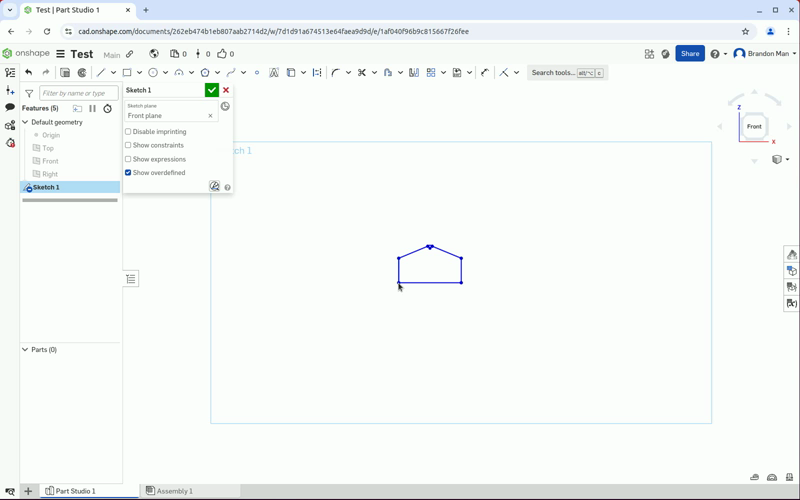
key_down(shift)
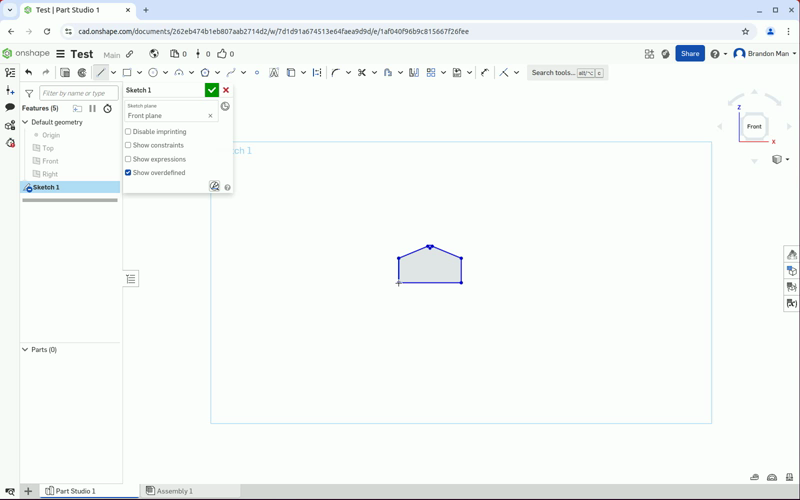
mouse_move(404, 273)
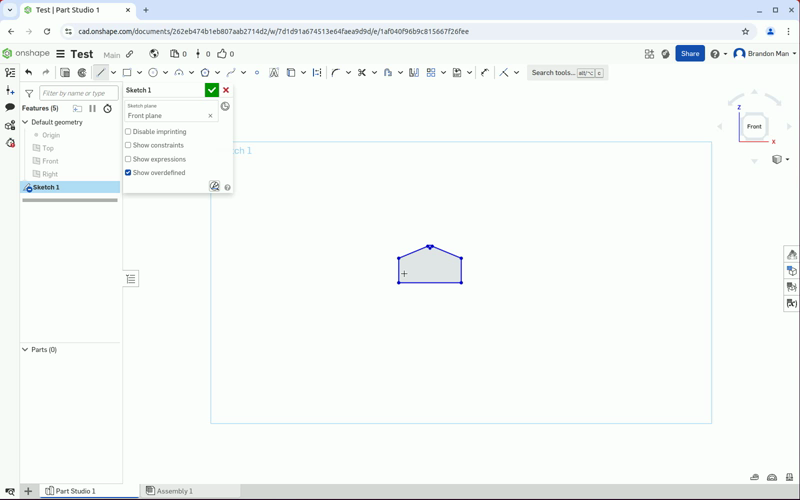
click(404, 273)
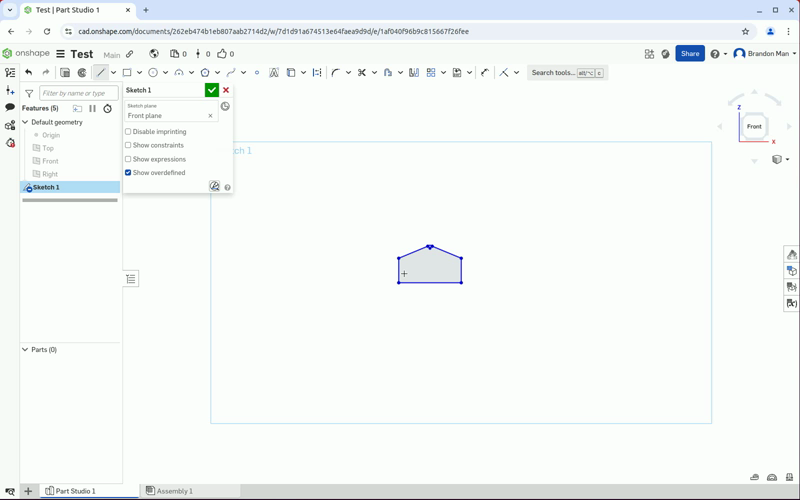
key_up(shift)
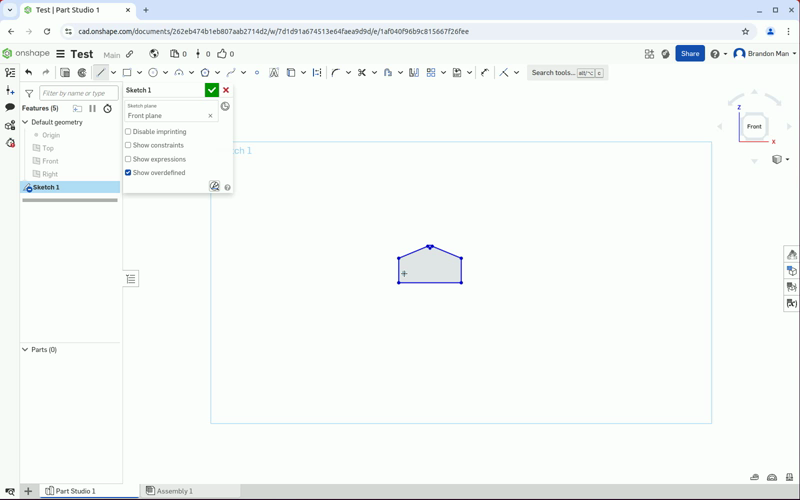
key_down(shift)
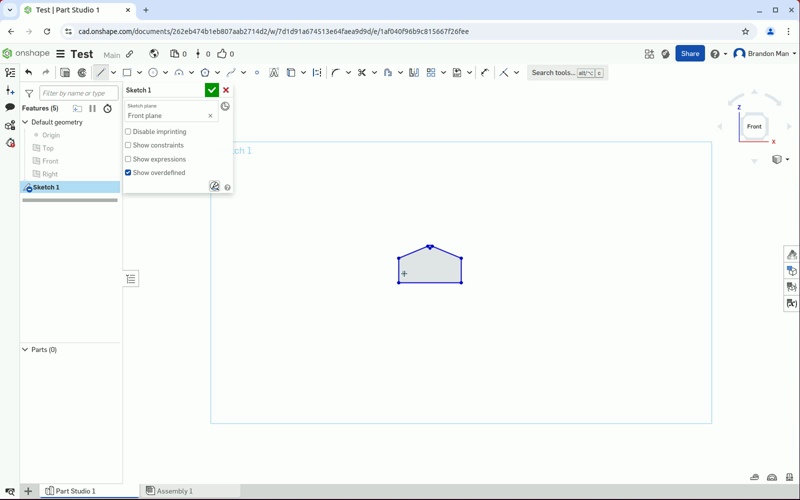
mouse_move(434, 273)
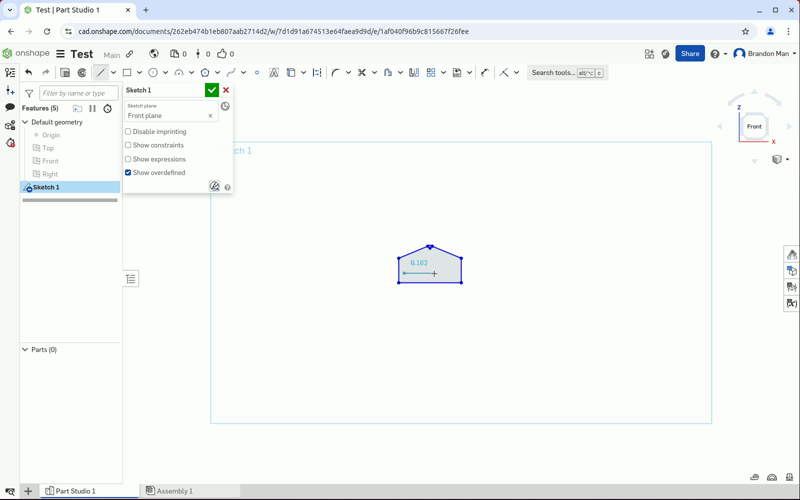
mouse_move(411, 273)
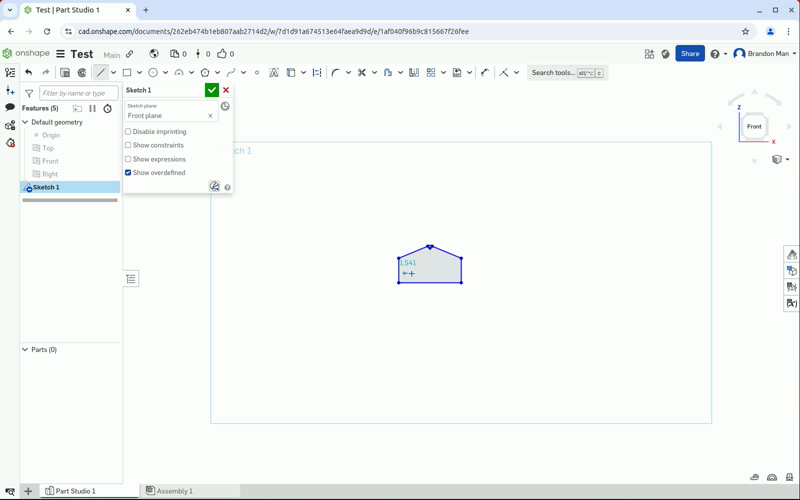
click(411, 273)
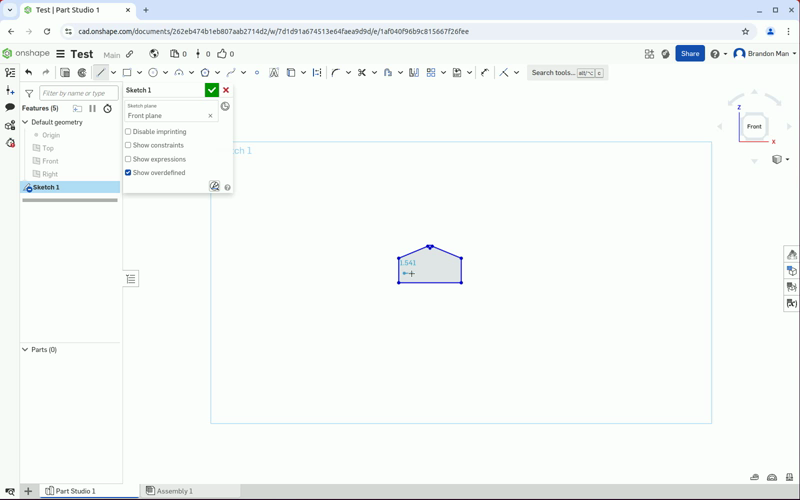
key_up(shift)
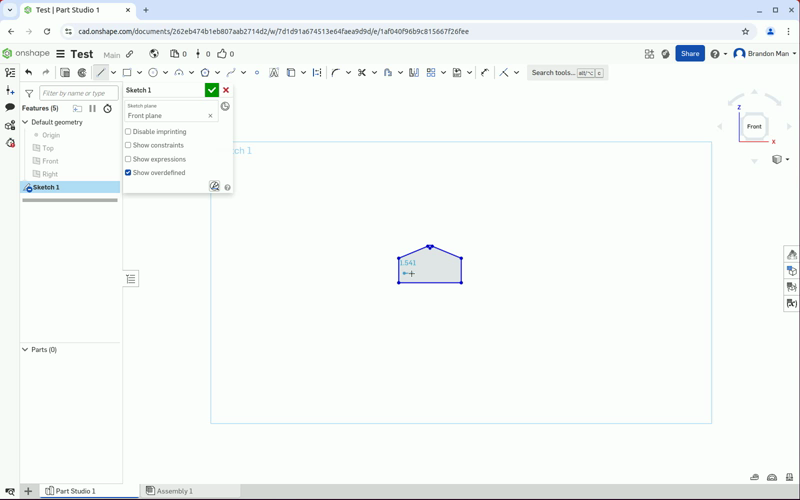
key_down(shift)
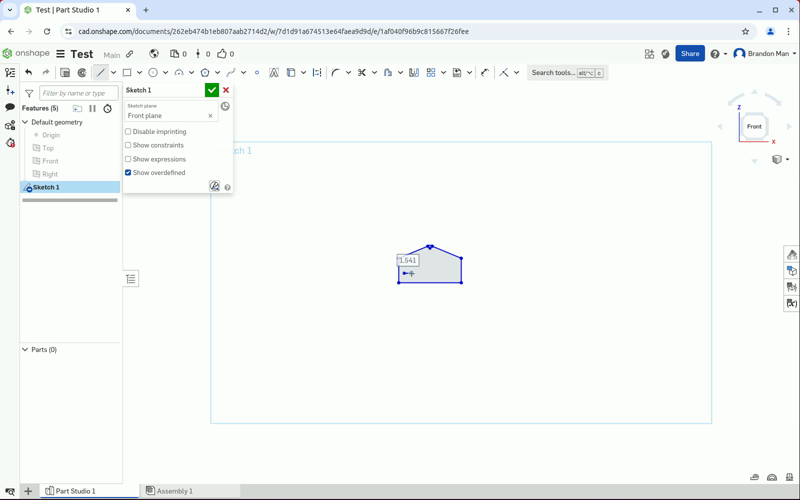
mouse_move(441, 273)
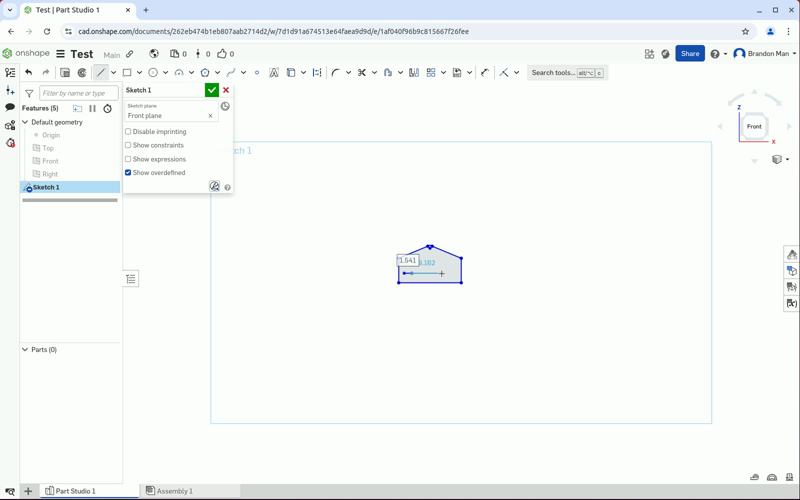
mouse_move(407, 266)
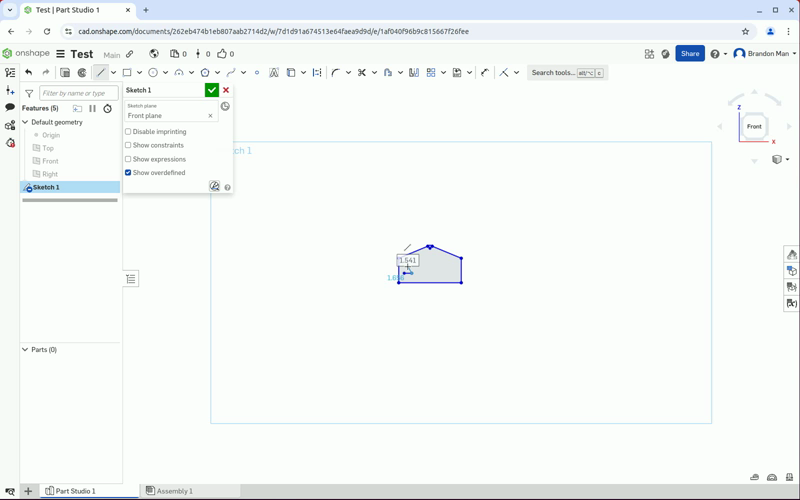
click(407, 266)
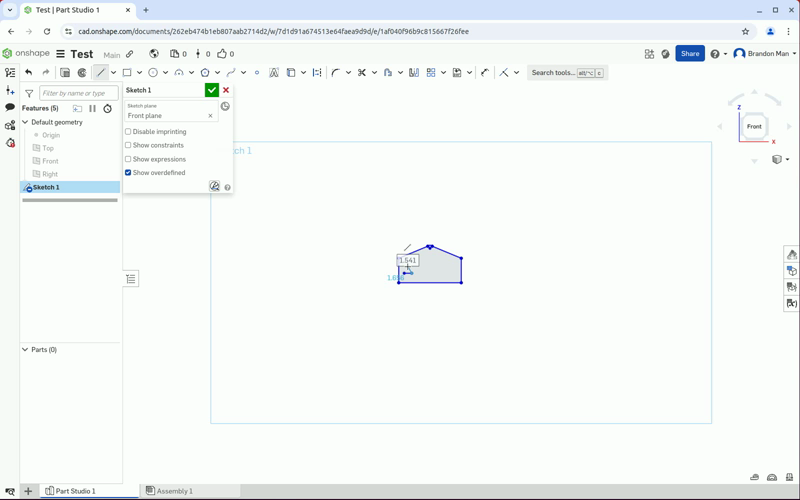
key_up(shift)
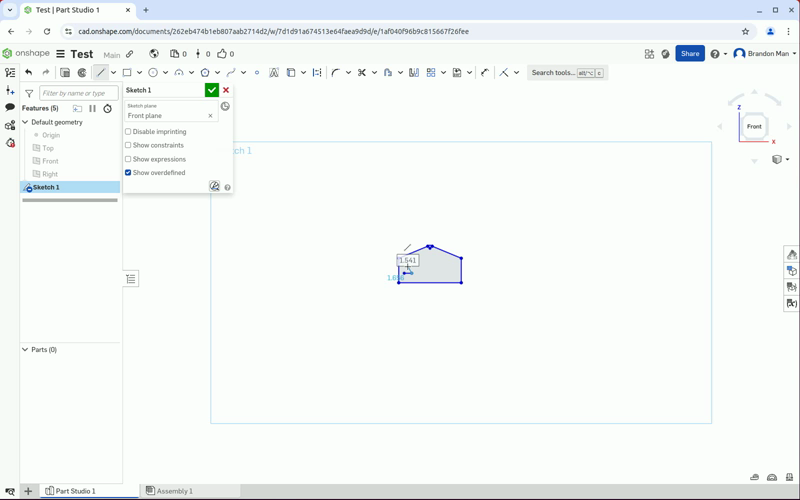
mouse_move(437, 266)
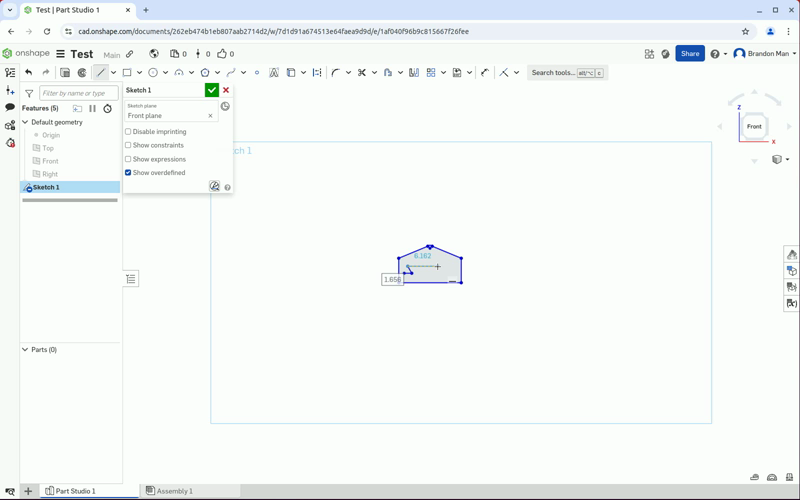
key_down(shift)
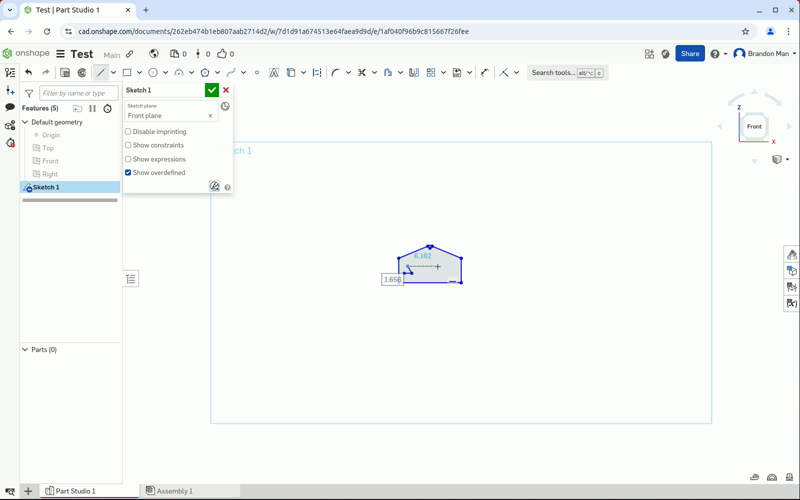
mouse_move(404, 273)
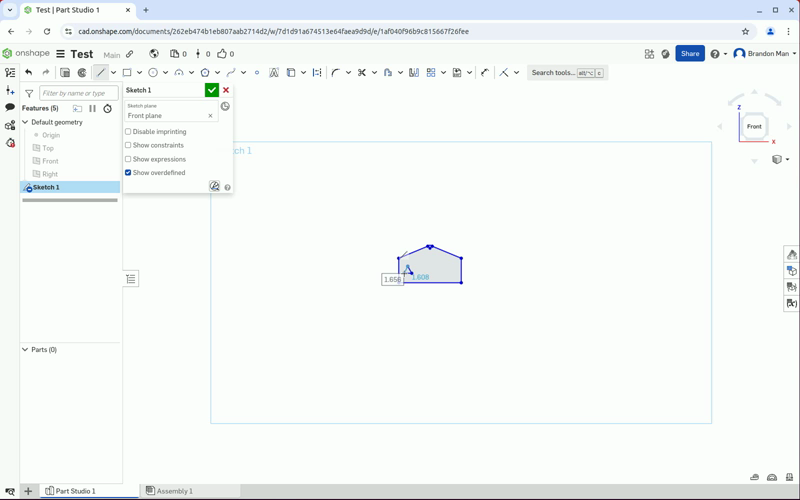
key_up(shift)
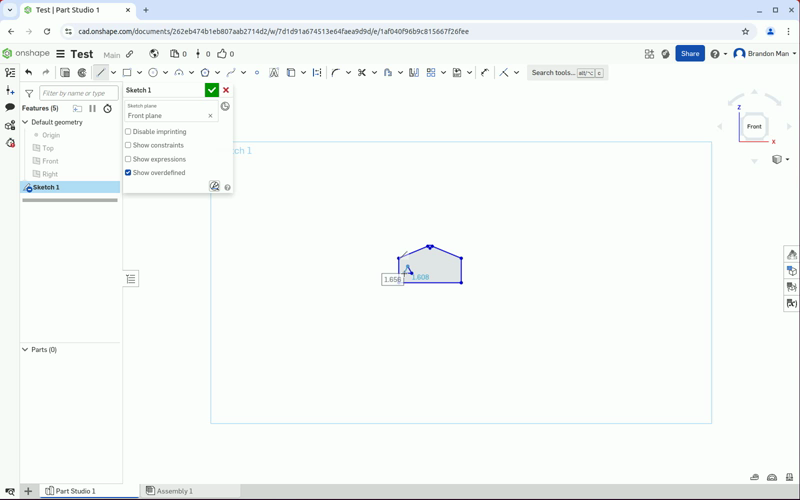
click(404, 273)
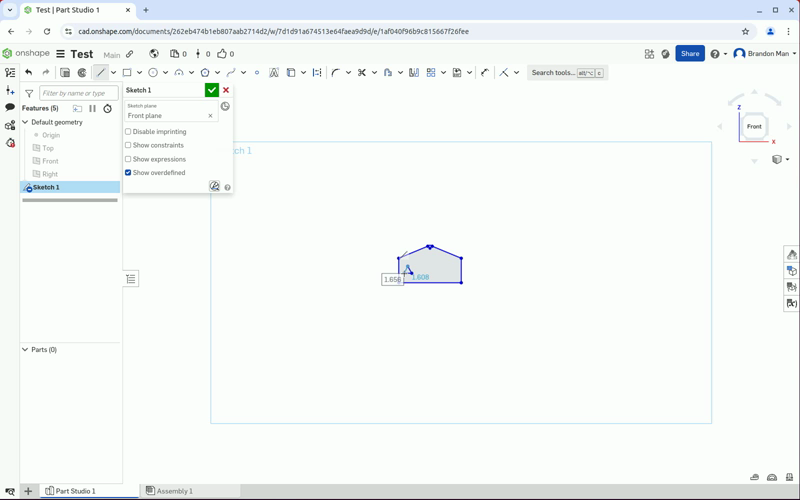
key(esc)
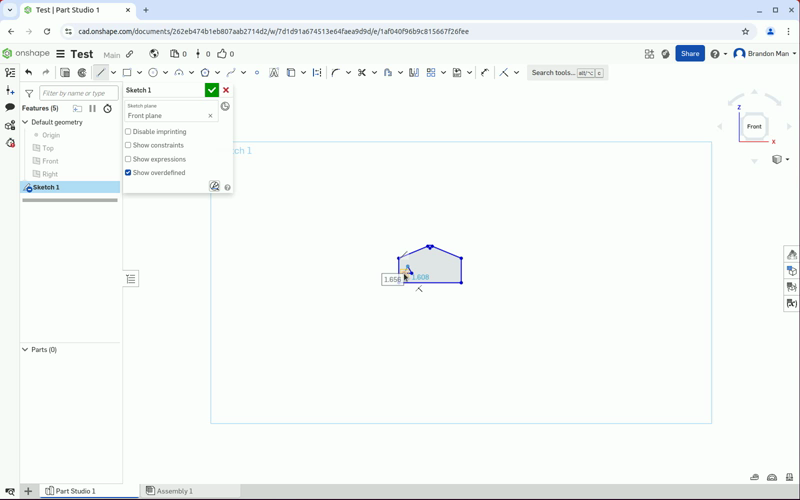
key(c)
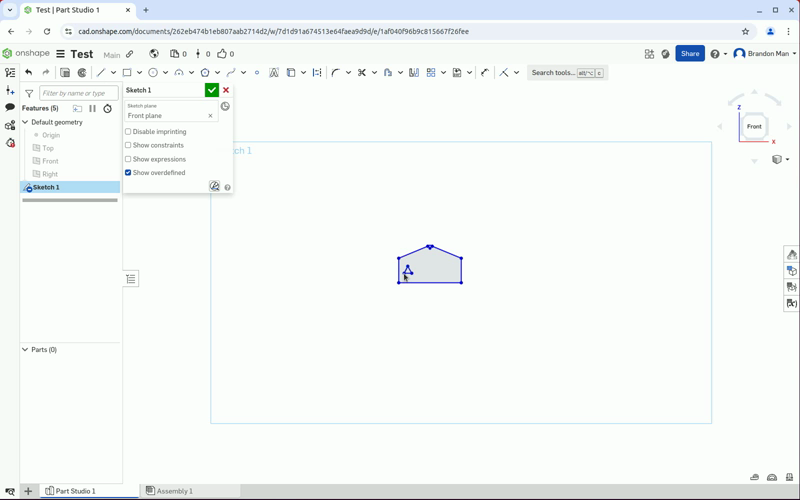
key_down(shift)
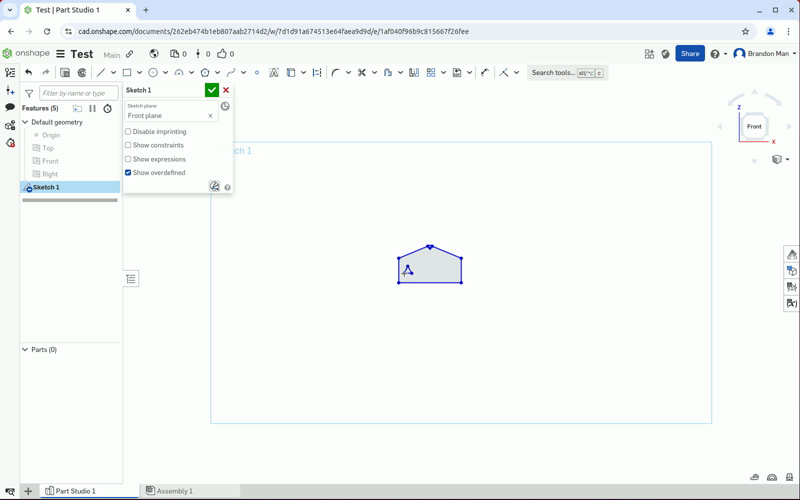
mouse_move(427, 254)
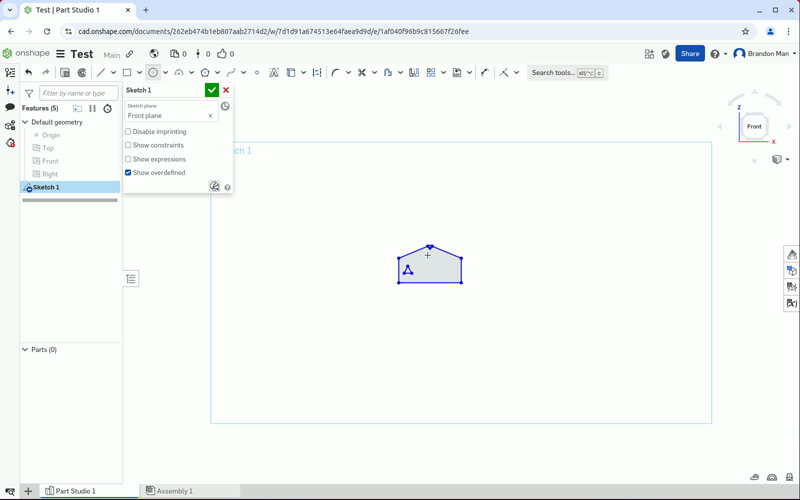
scroll(6)
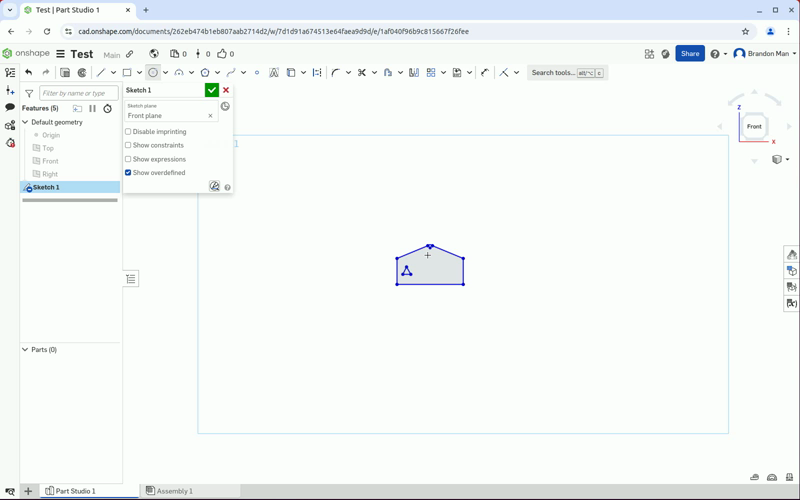
scroll(6)
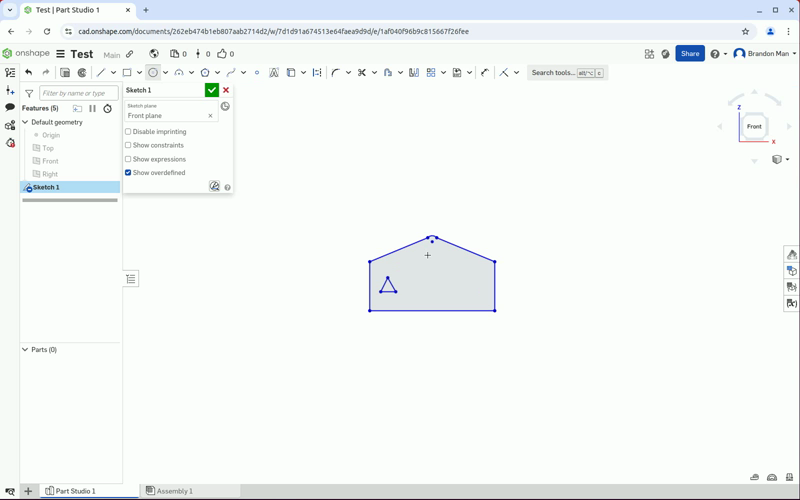
scroll(6)
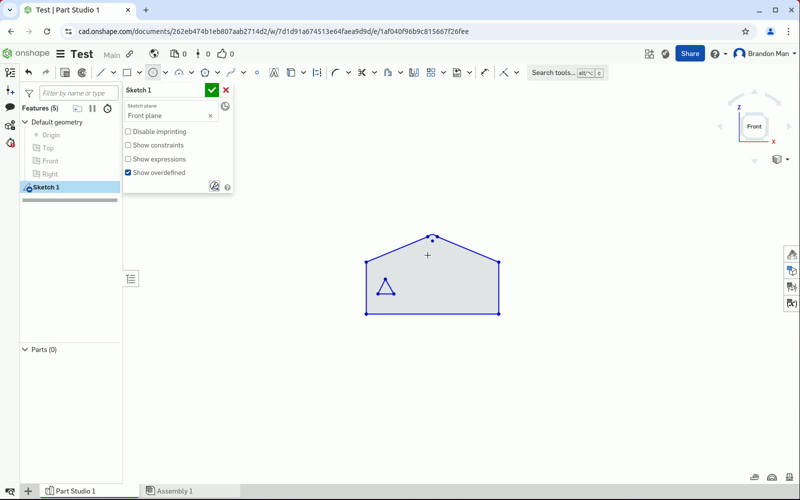
scroll(6)
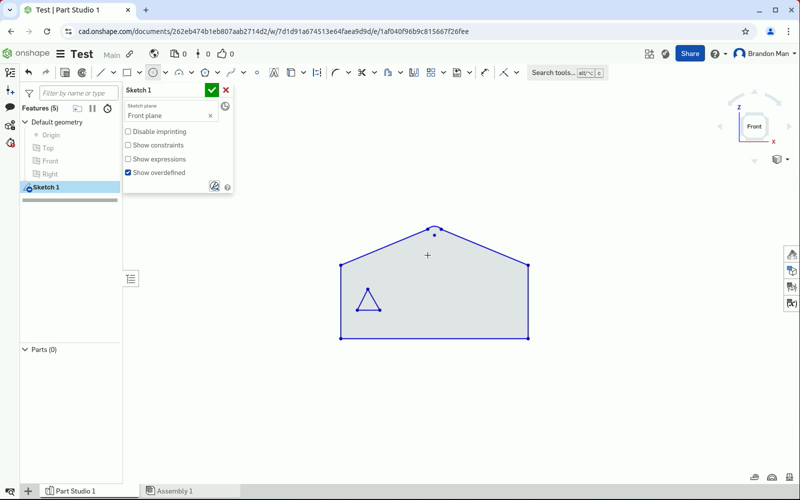
scroll(6)
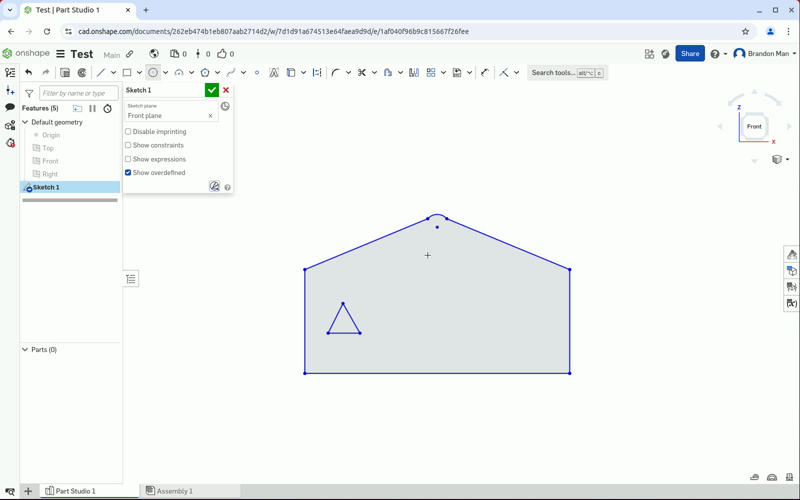
scroll(6)
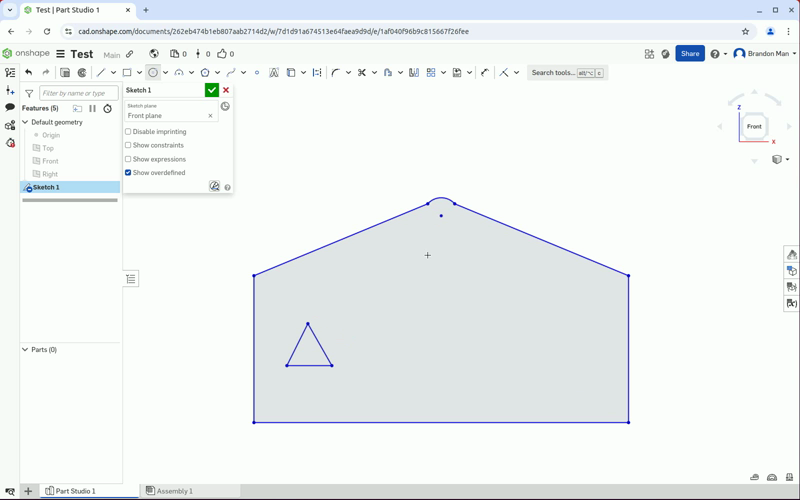
scroll(6)
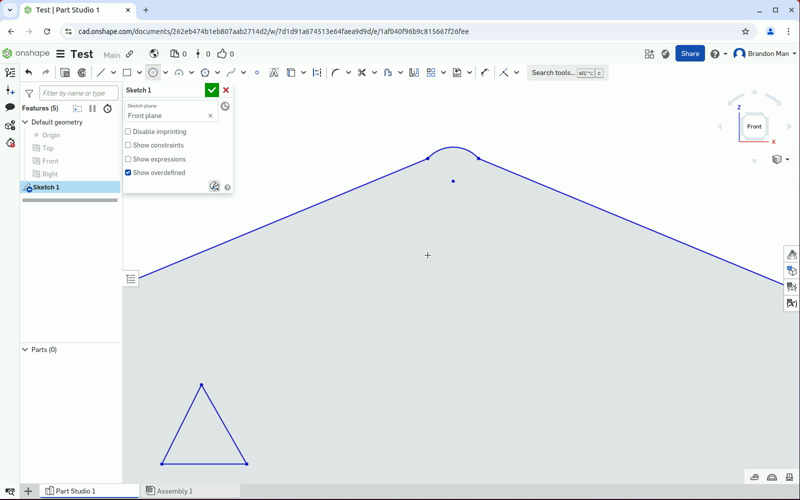
click(427, 254)
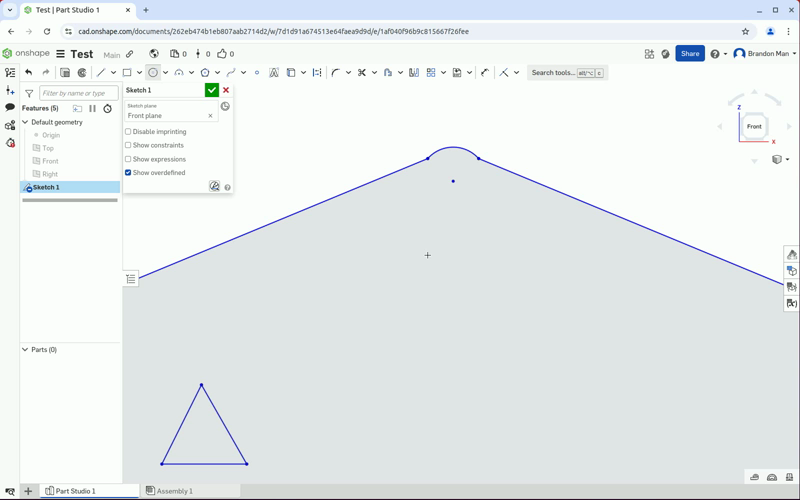
scroll(-6)
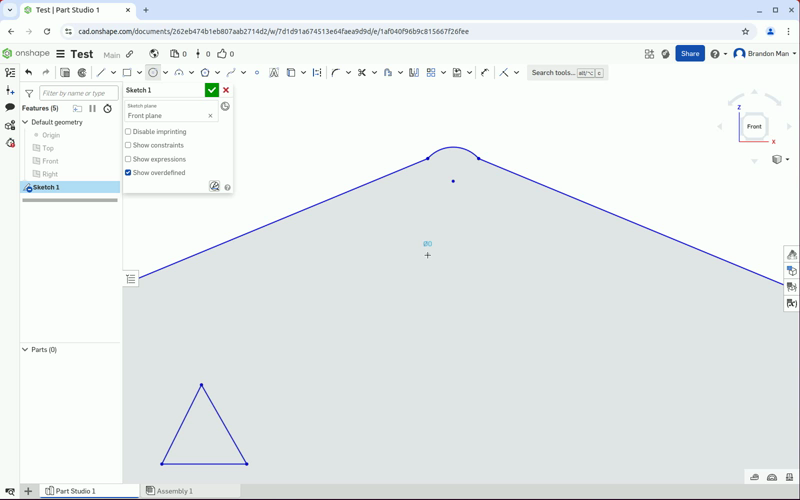
scroll(-6)
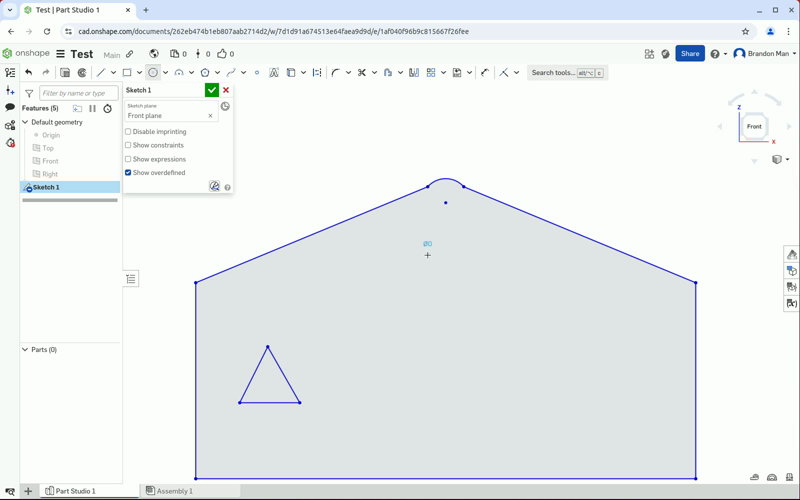
scroll(-6)
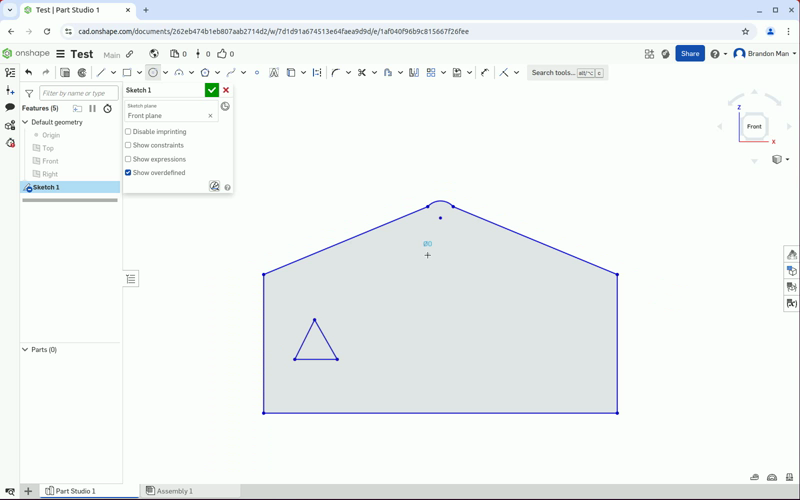
scroll(-6)
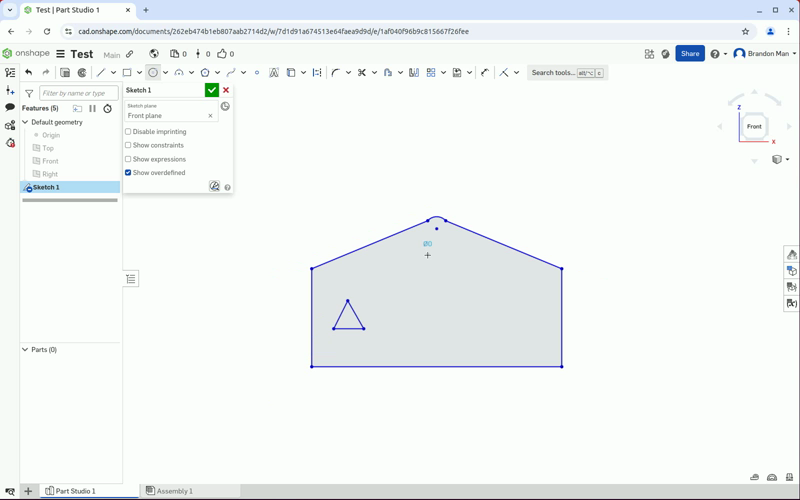
scroll(-6)
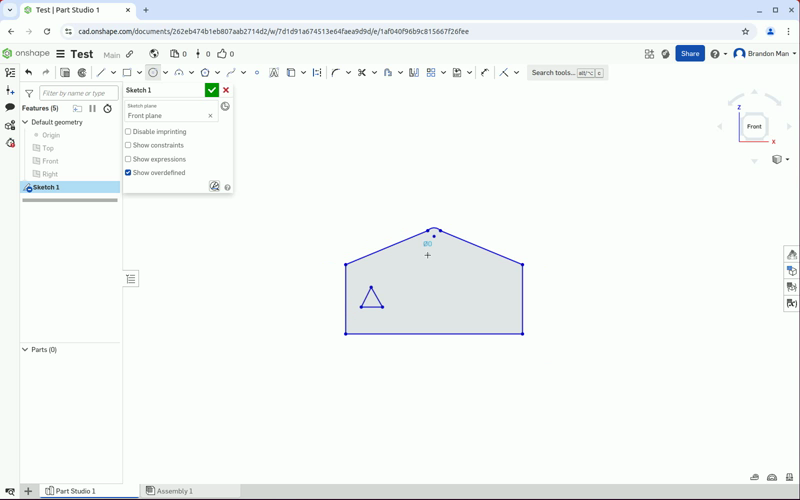
scroll(-6)
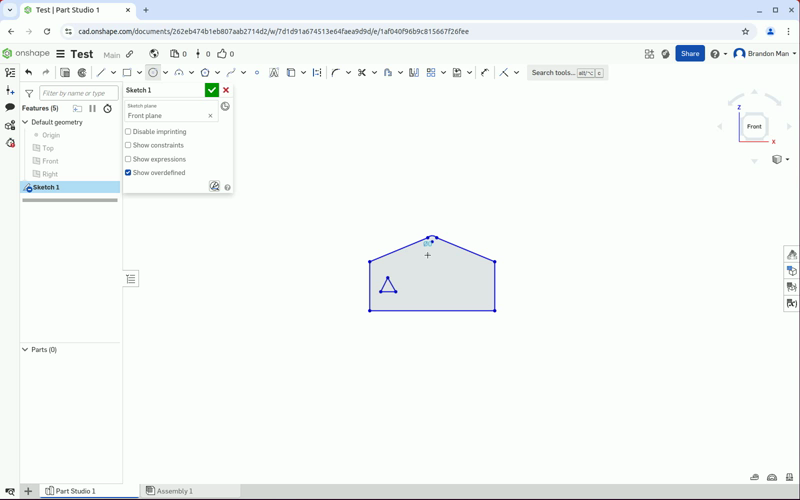
scroll(-6)
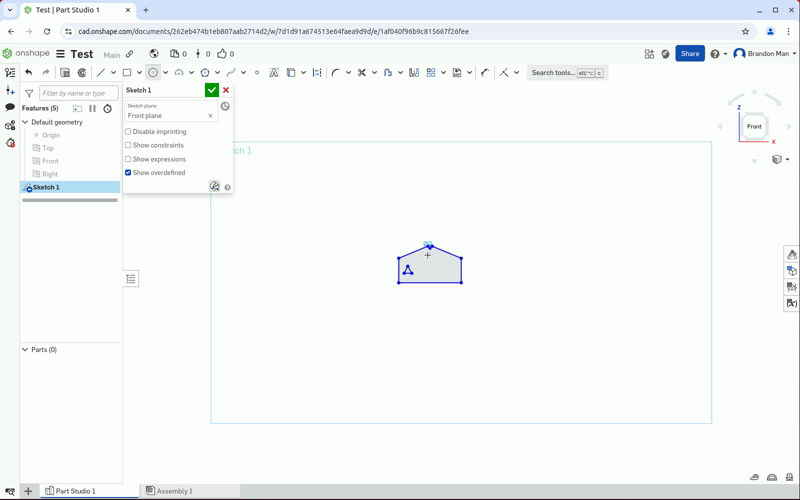
key_up(shift)
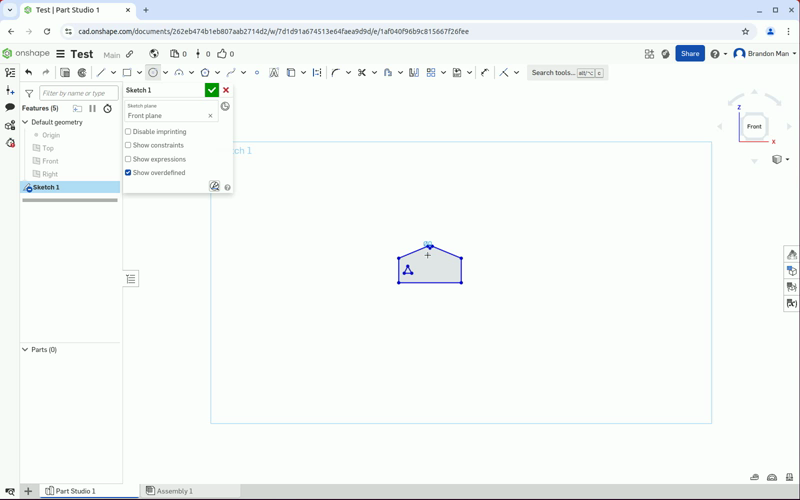
mouse_move(432, 254)
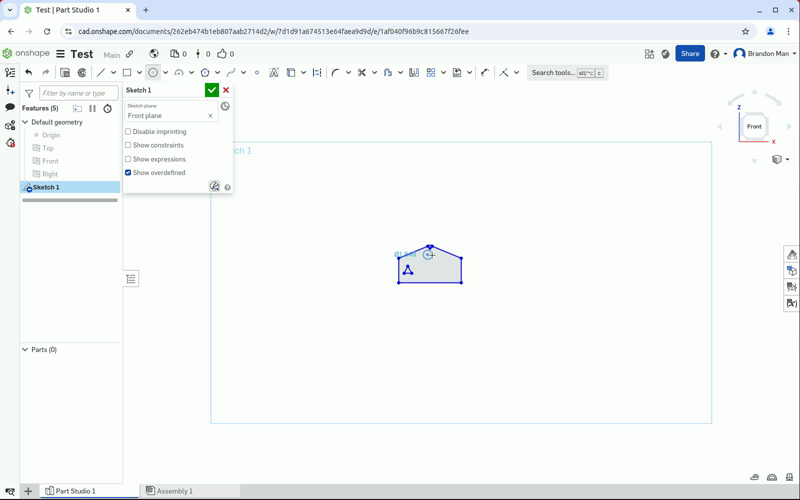
scroll(6)
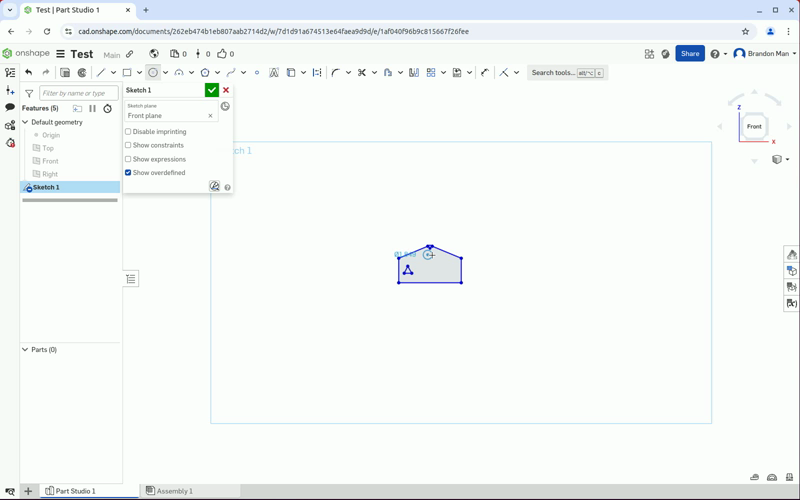
scroll(6)
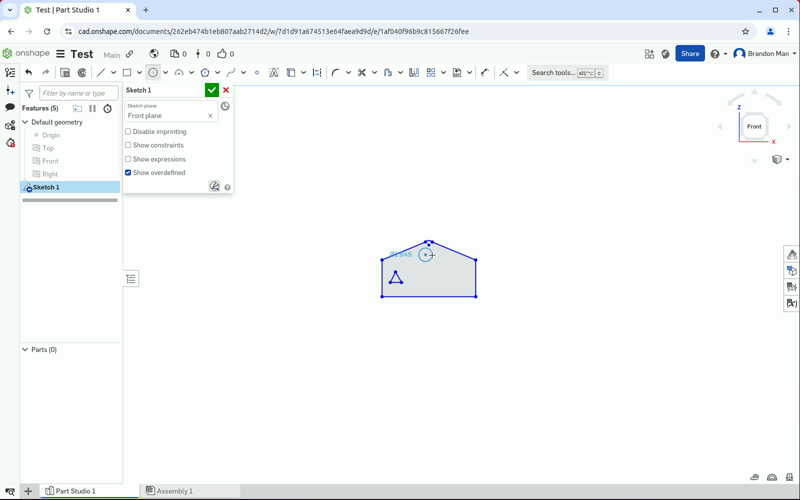
scroll(6)
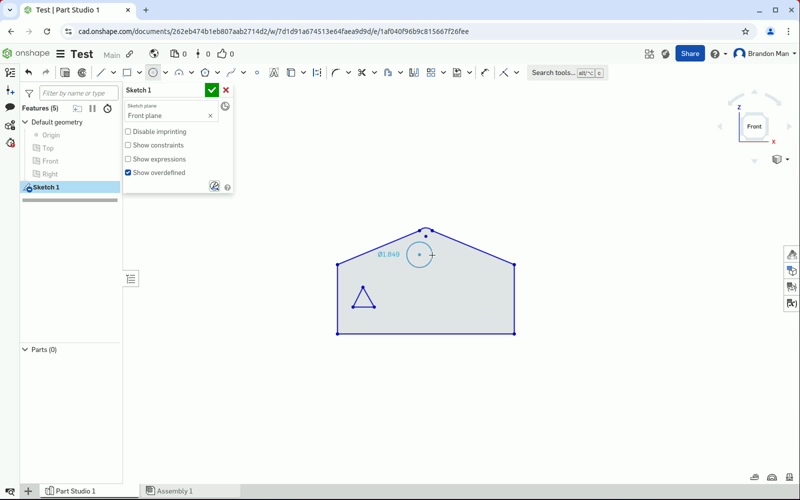
scroll(6)
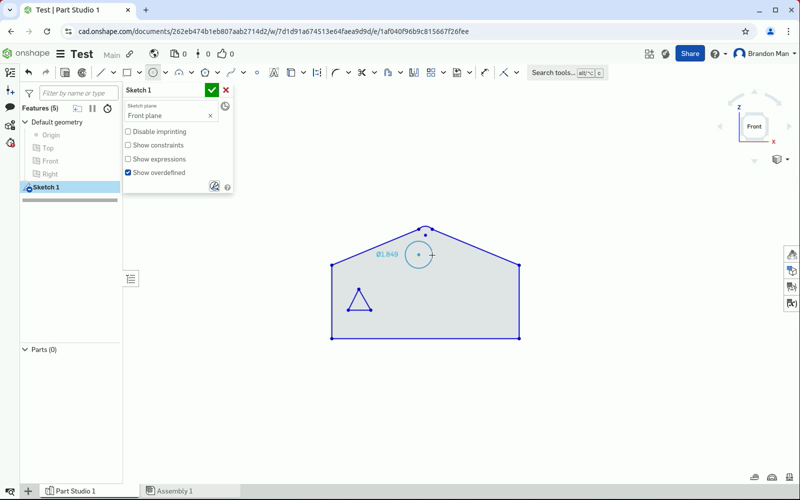
scroll(6)
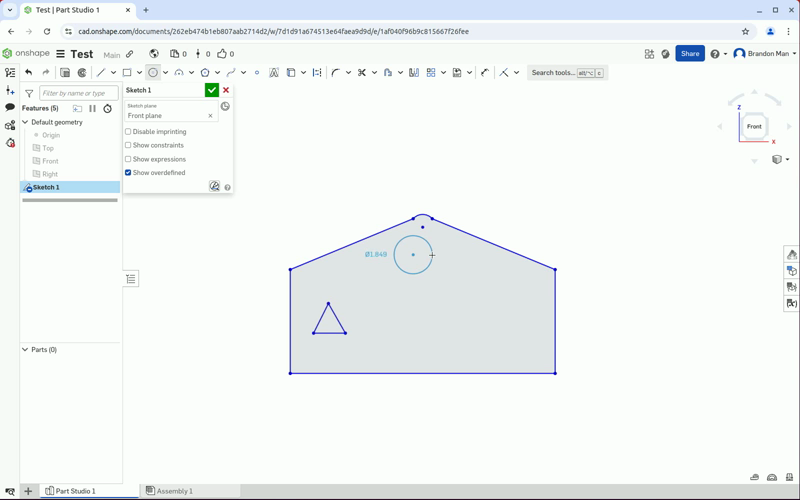
scroll(6)
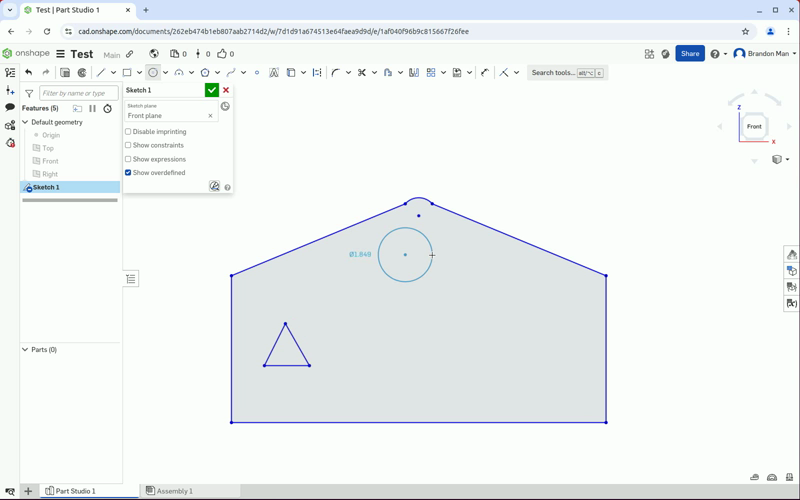
scroll(6)
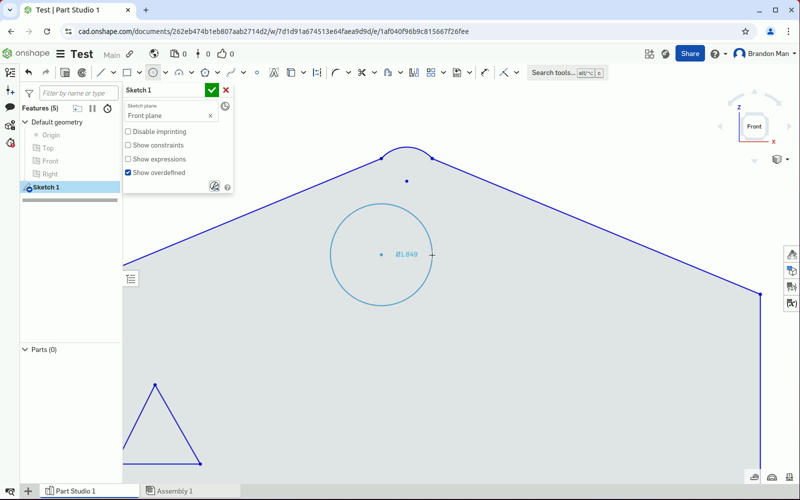
click(432, 254)
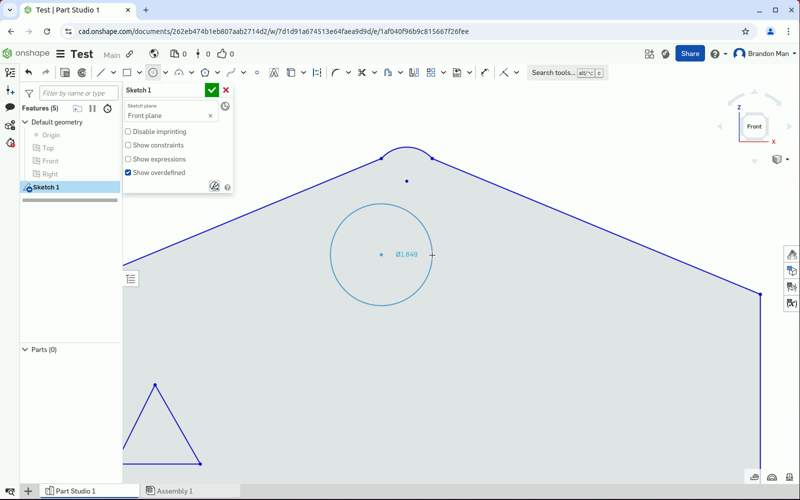
scroll(-6)
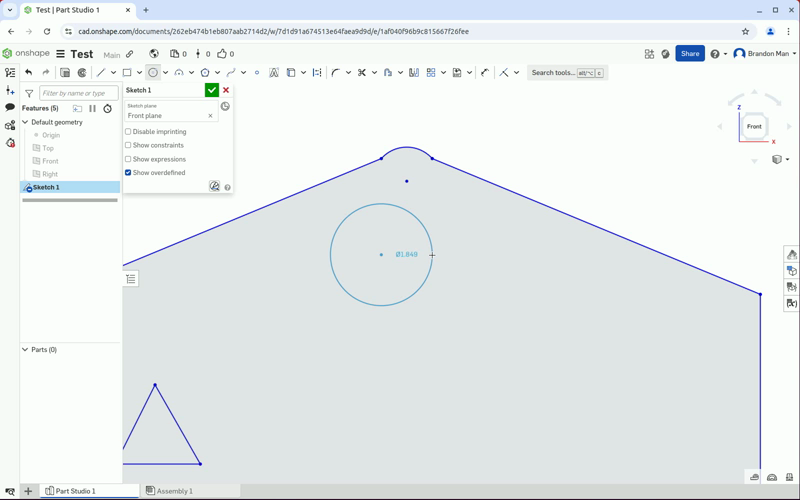
scroll(-6)
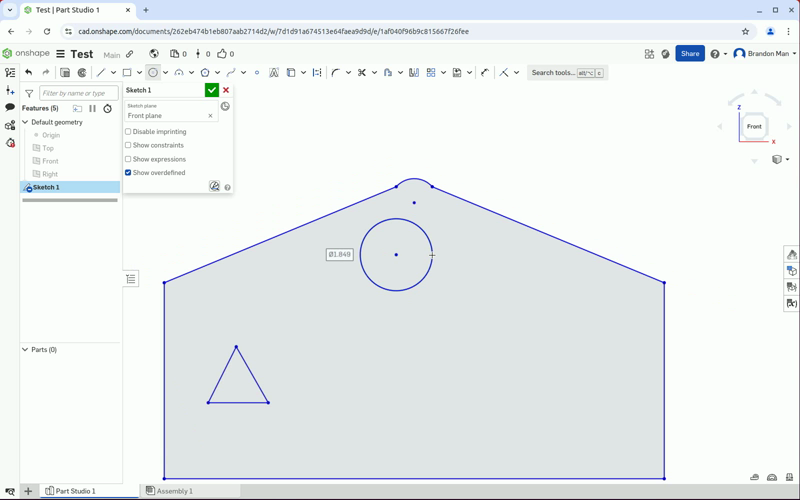
scroll(-6)
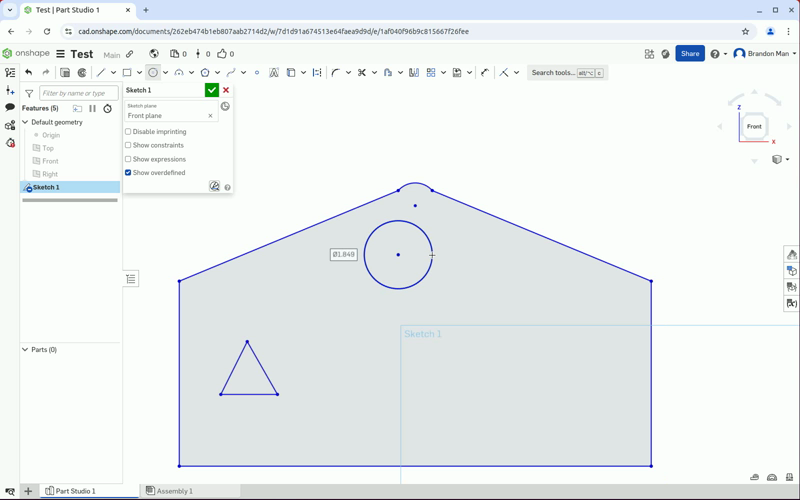
scroll(-6)
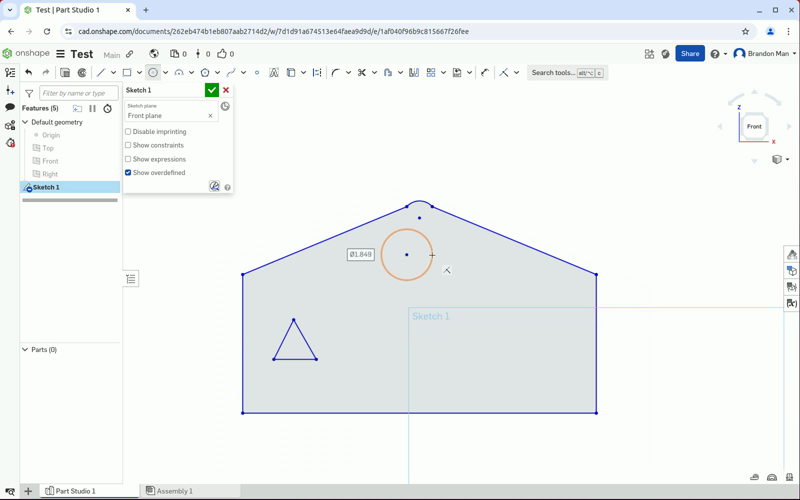
scroll(-6)
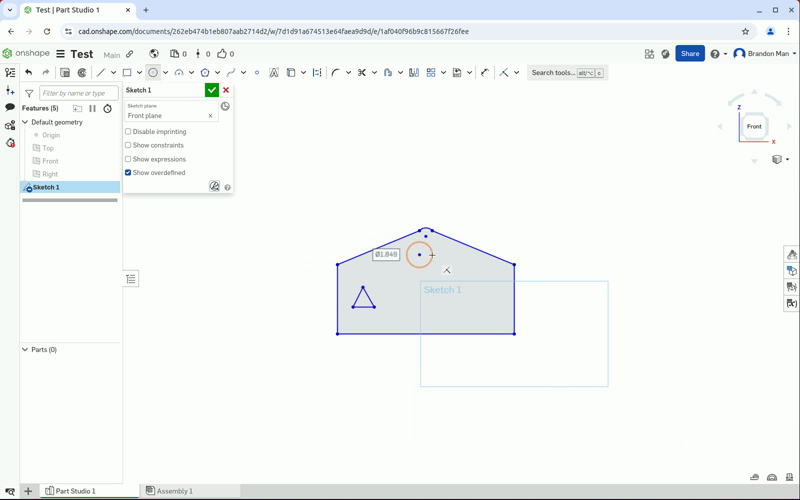
scroll(-6)
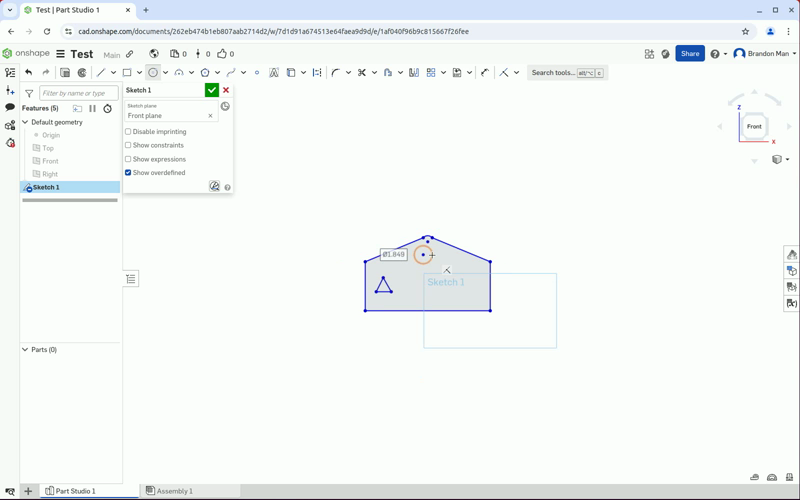
scroll(-6)
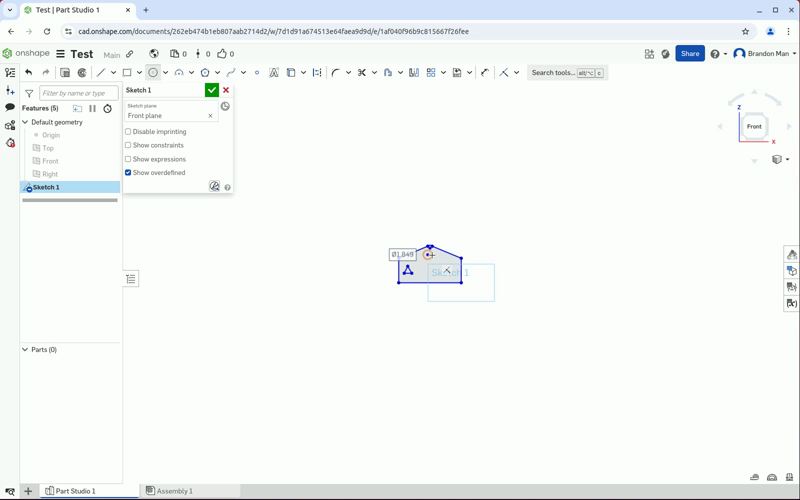
key(esc)
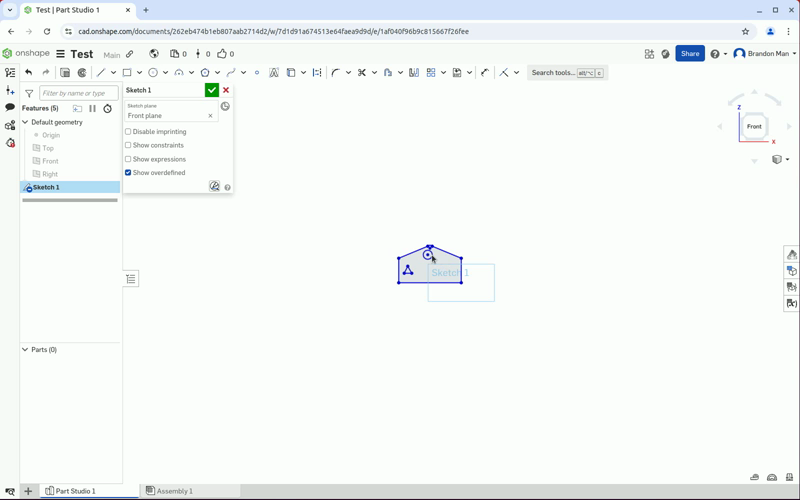
key(l)
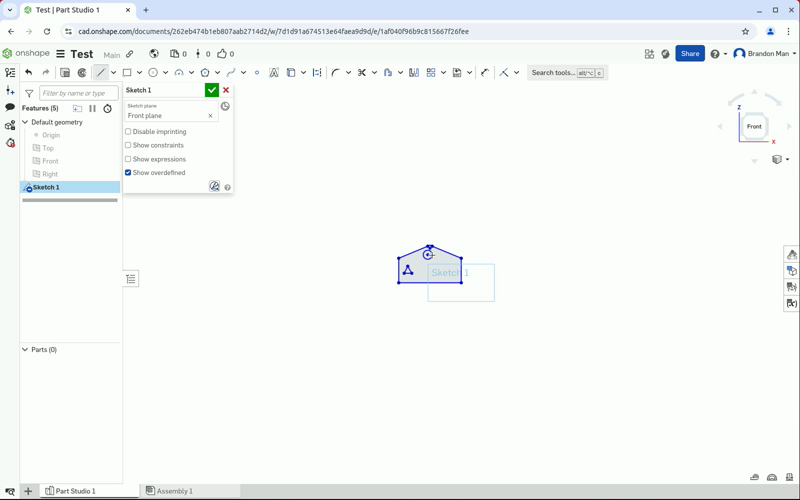
key_down(shift)
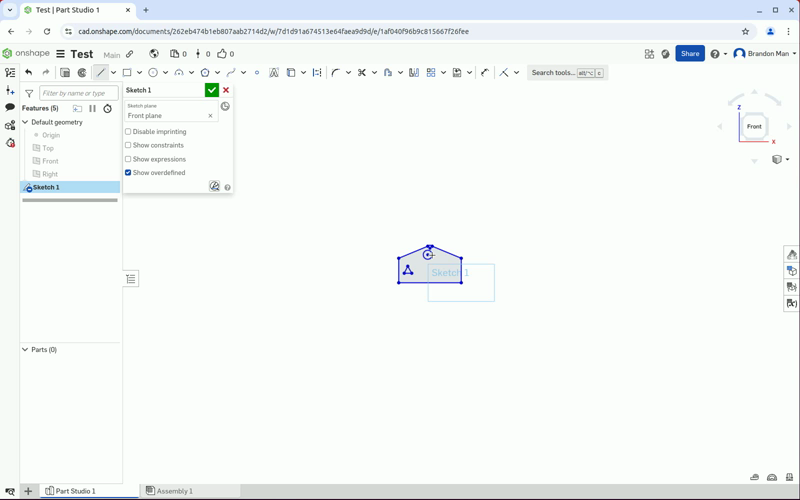
mouse_move(441, 274)
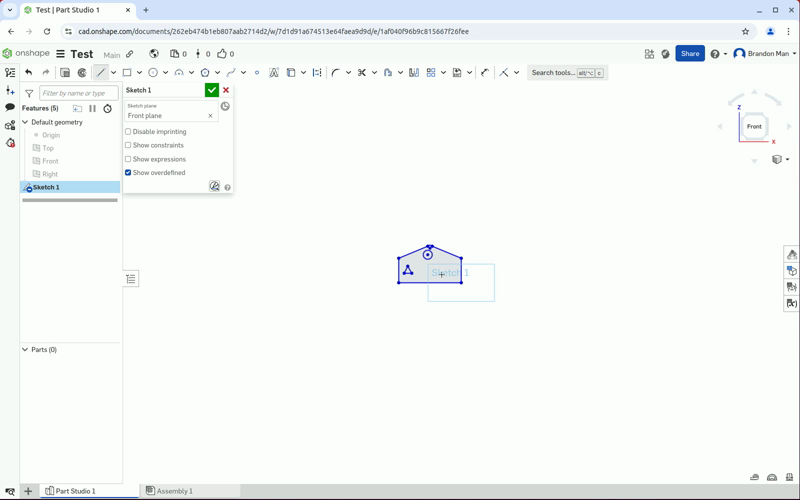
click(441, 274)
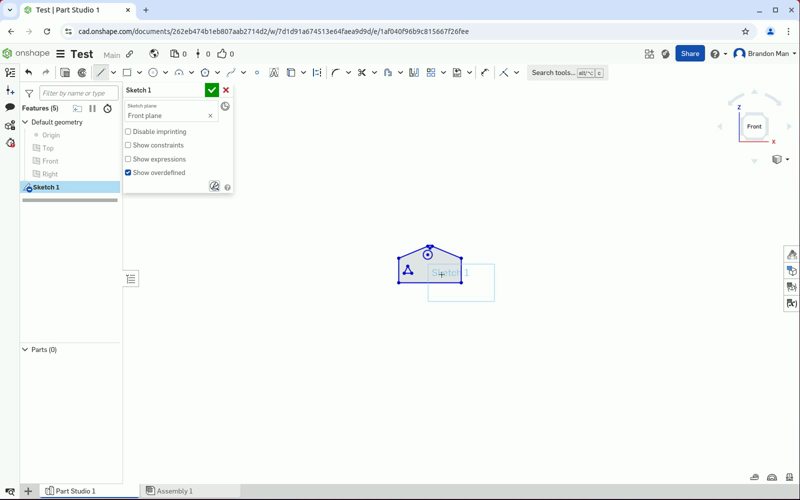
key_up(shift)
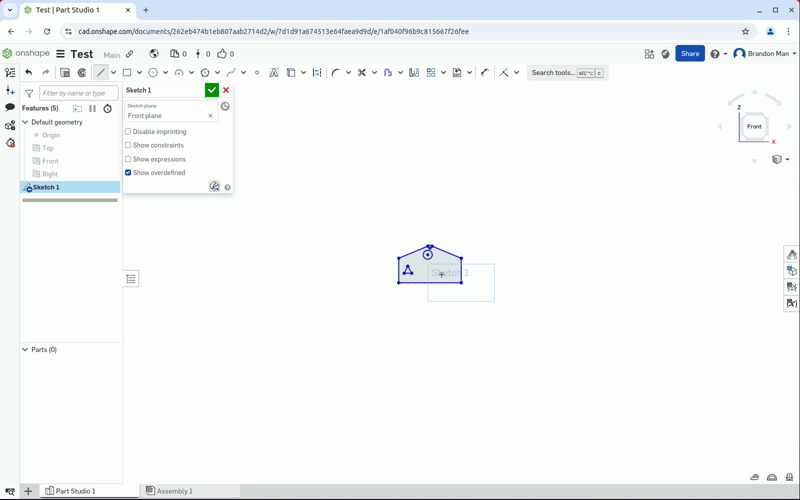
key_down(shift)
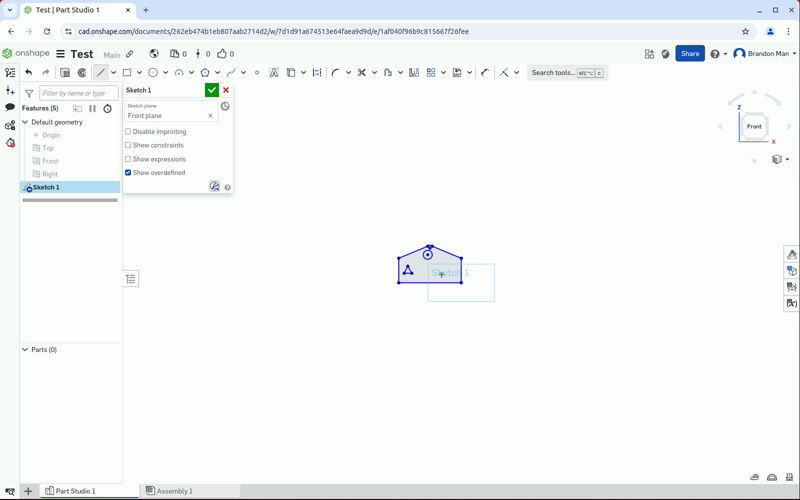
mouse_move(471, 274)
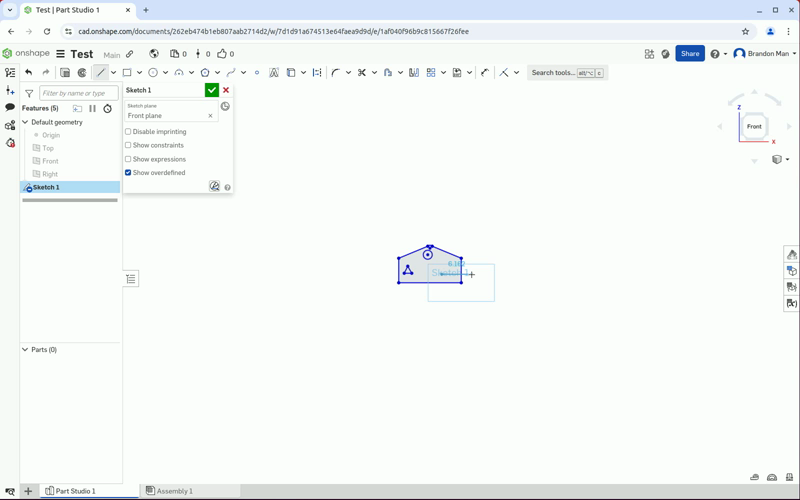
mouse_move(451, 274)
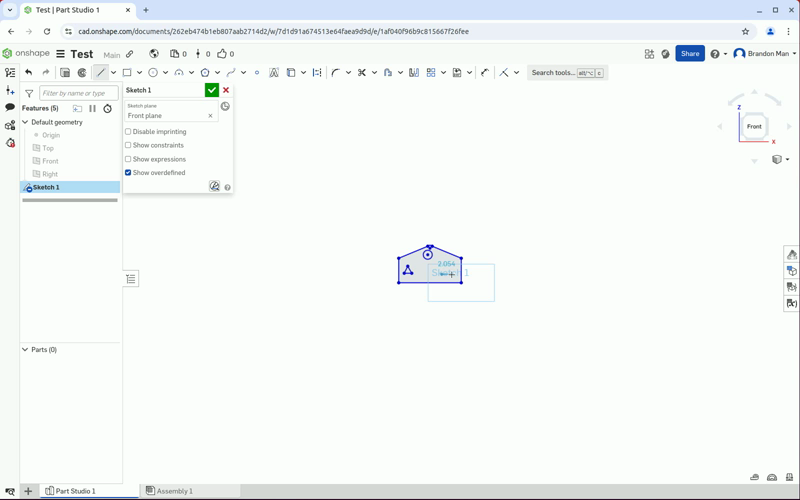
click(451, 274)
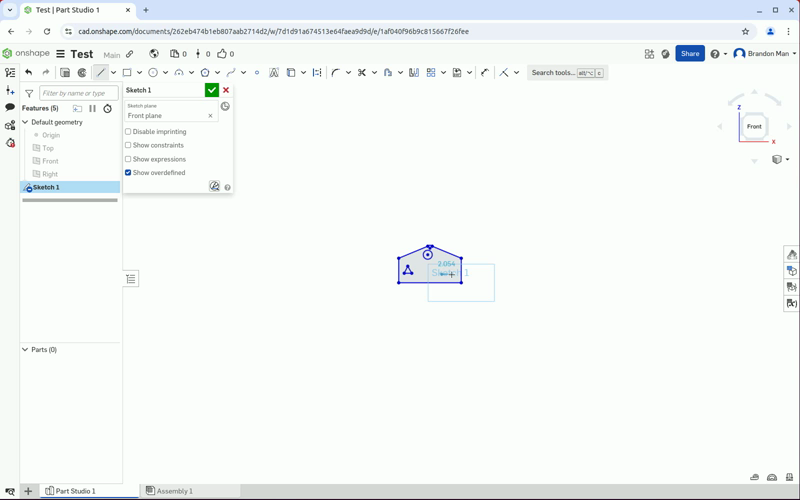
key_up(shift)
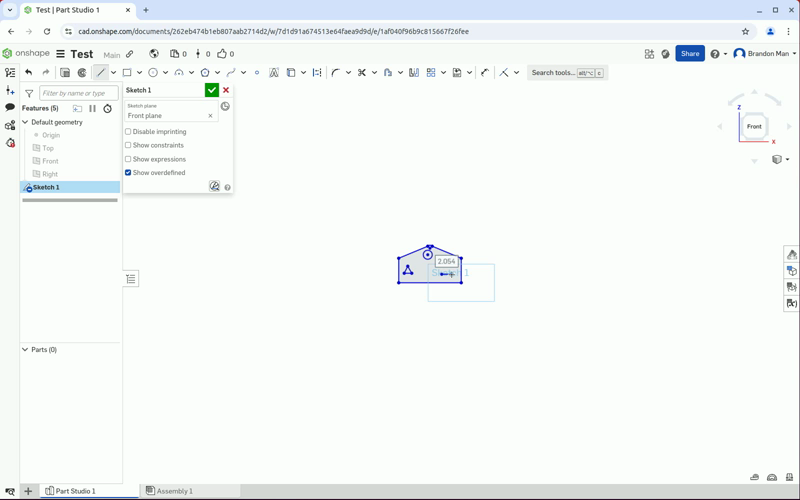
key_down(shift)
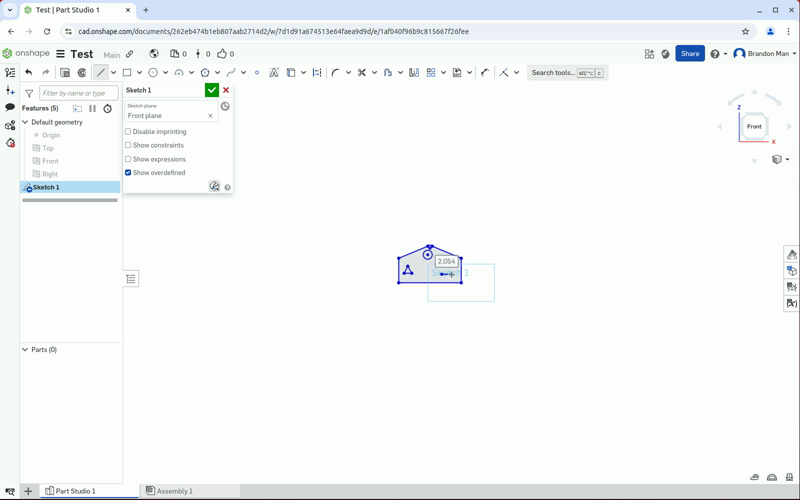
mouse_move(481, 274)
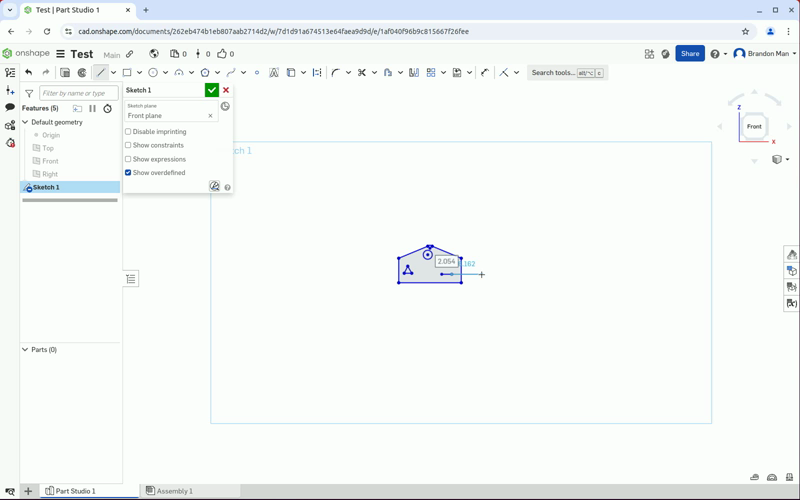
mouse_move(451, 264)
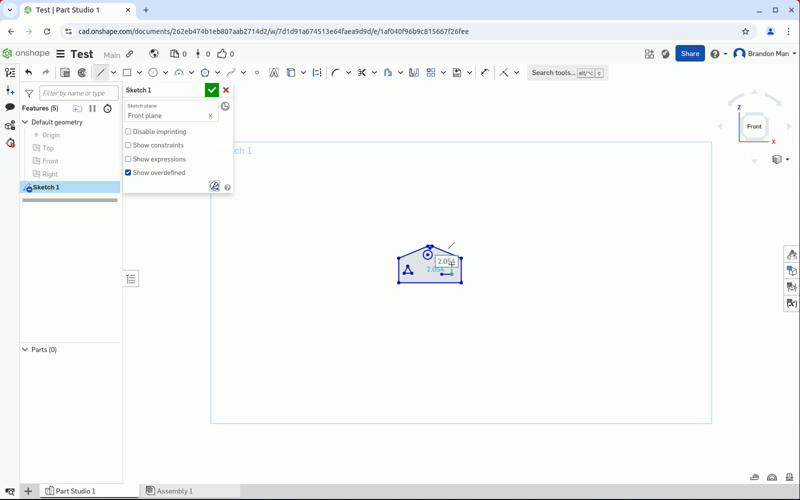
click(451, 264)
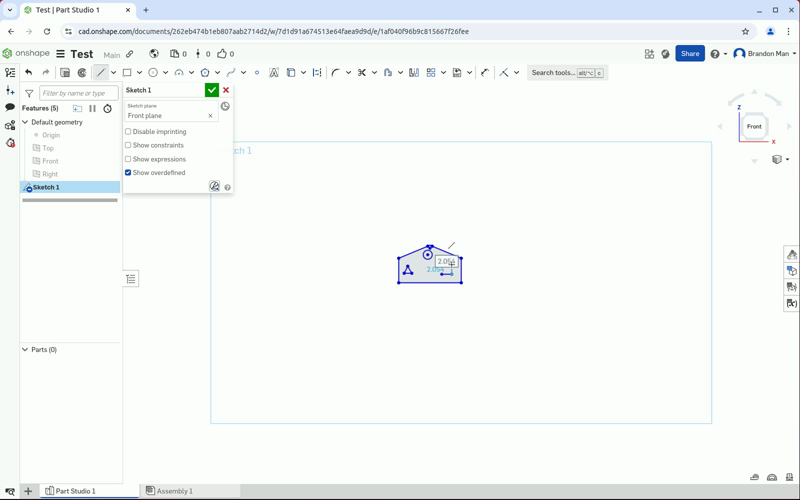
key_up(shift)
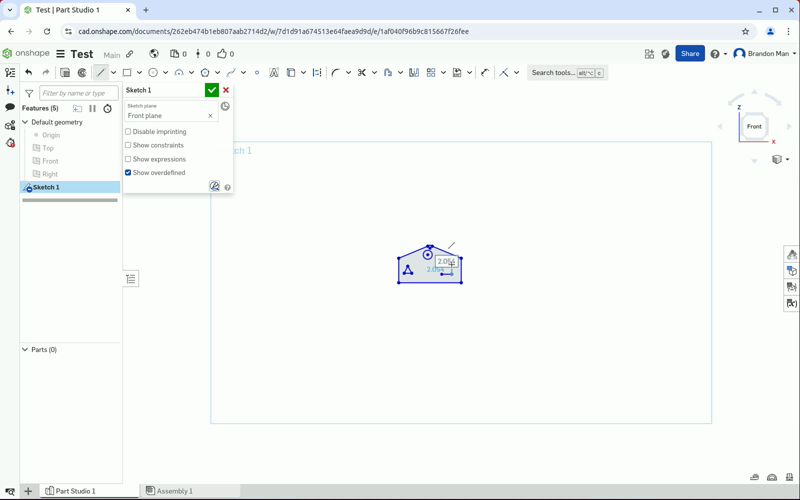
key_down(shift)
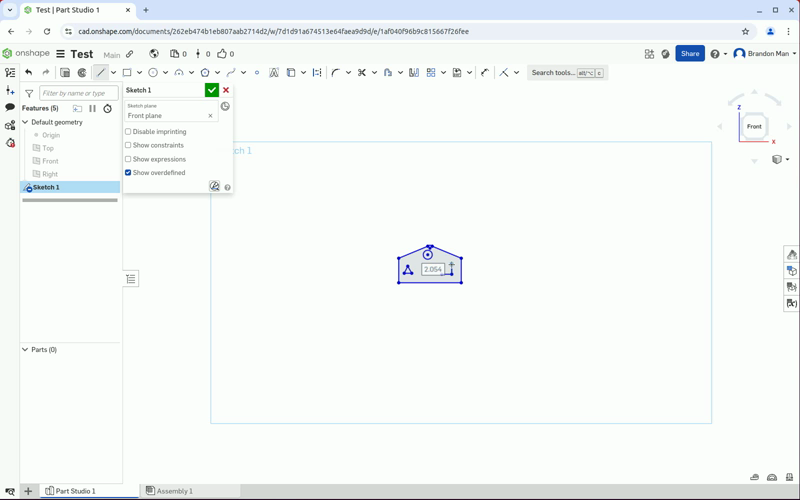
mouse_move(481, 264)
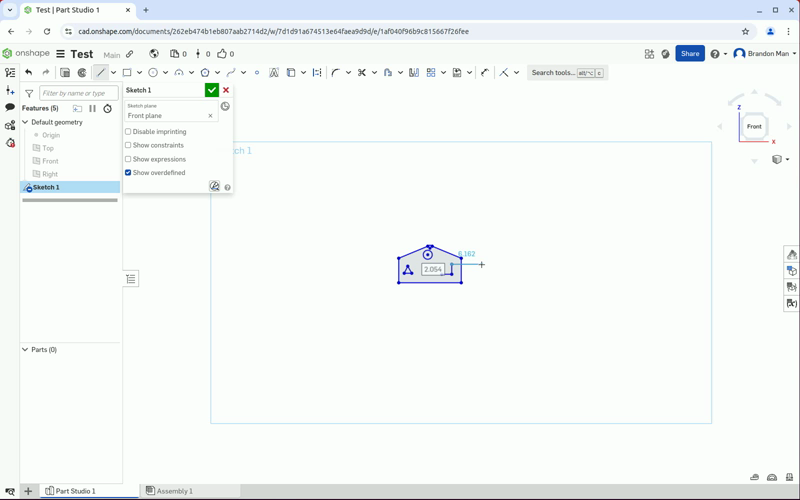
mouse_move(441, 264)
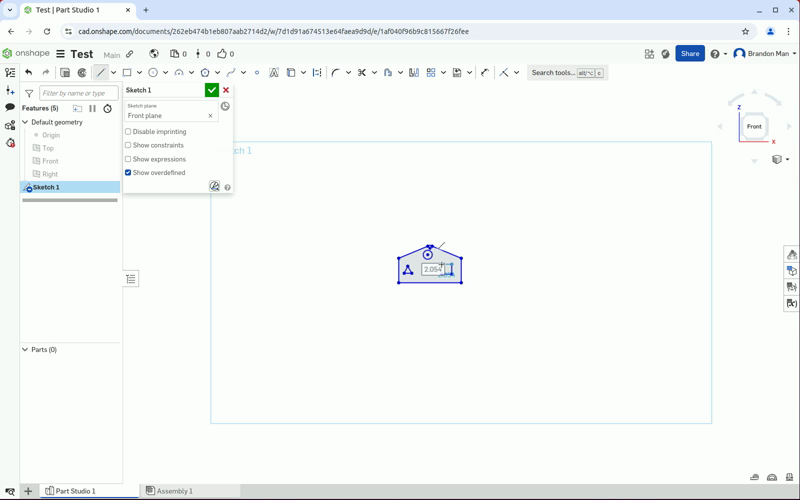
click(441, 264)
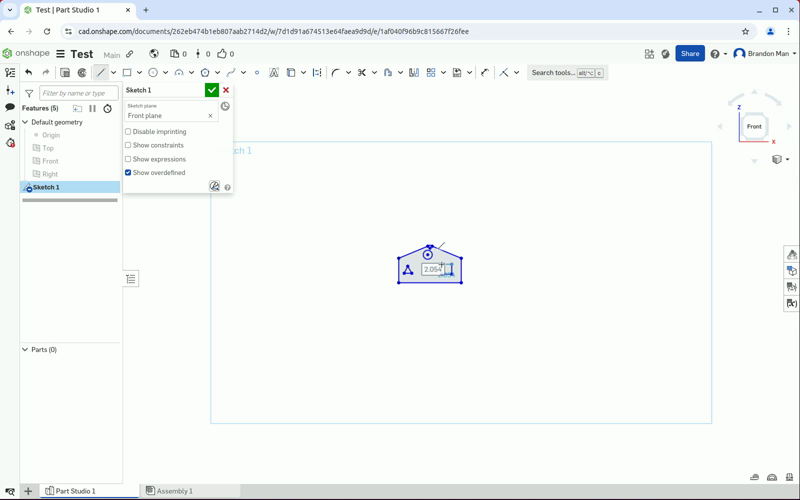
key_up(shift)
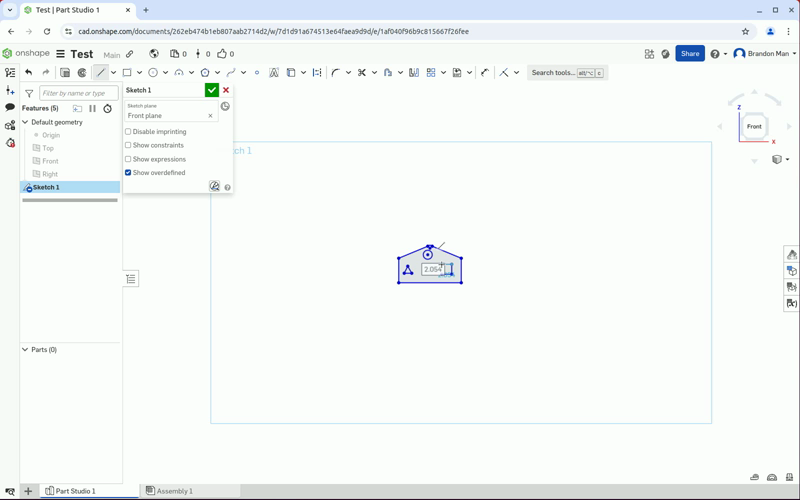
mouse_move(471, 264)
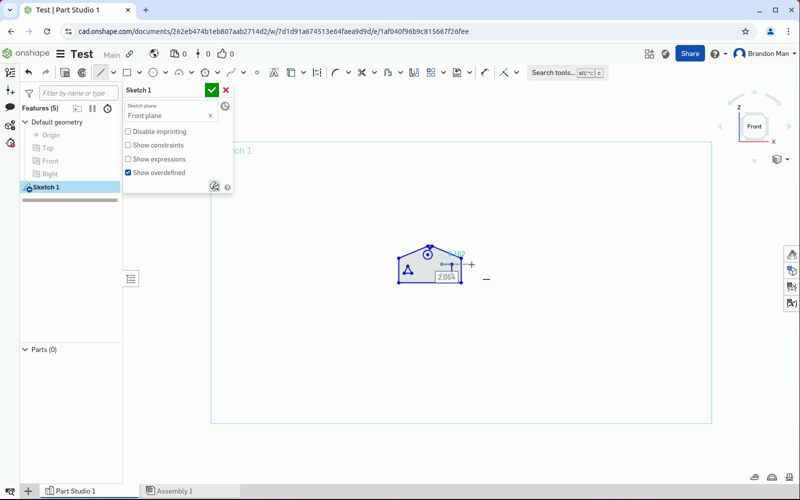
key_down(shift)
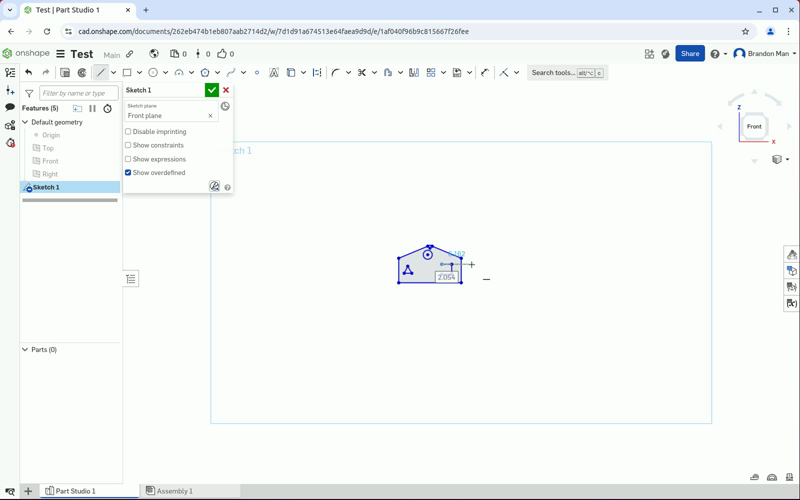
mouse_move(441, 274)
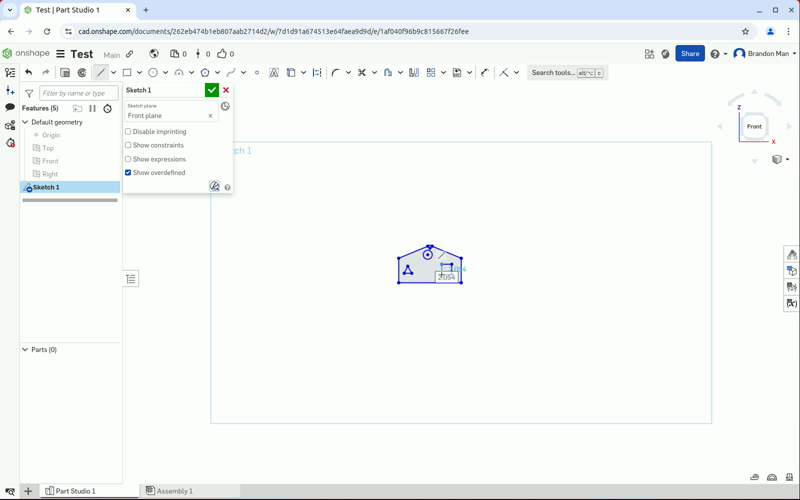
key_up(shift)
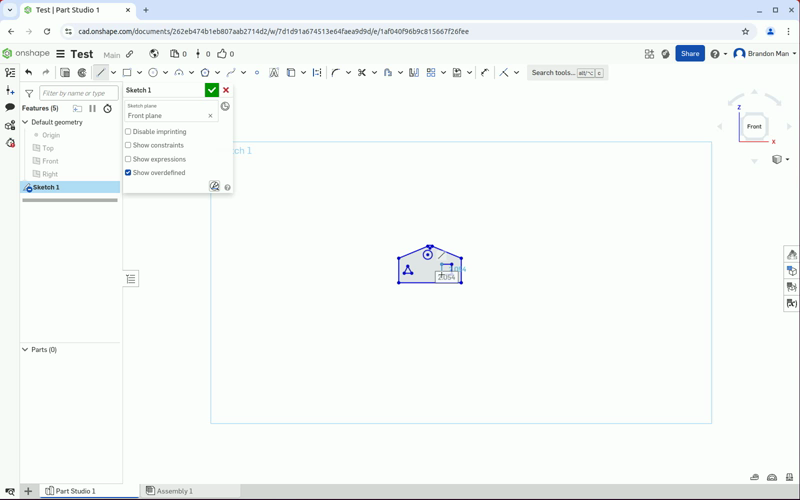
click(441, 274)
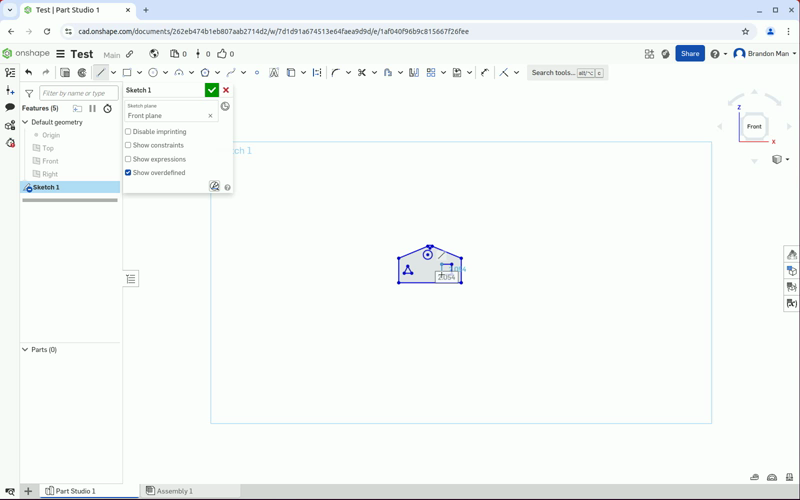
key(esc)
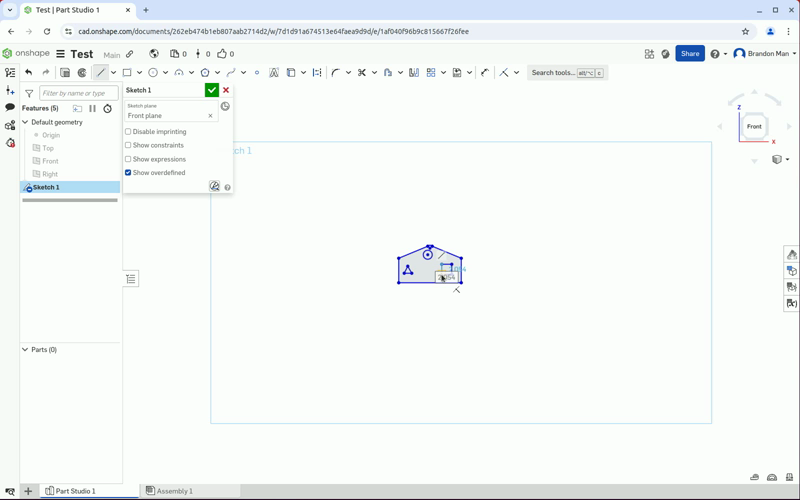
mouse_move(443, 254)
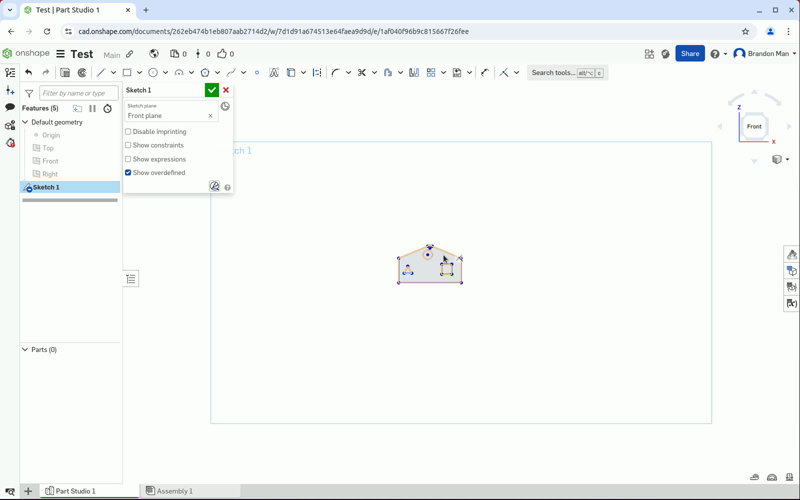
scroll(6)
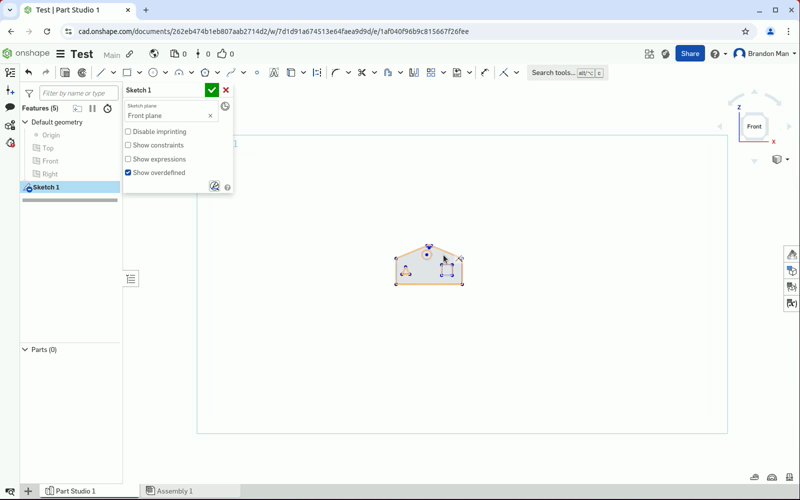
scroll(6)
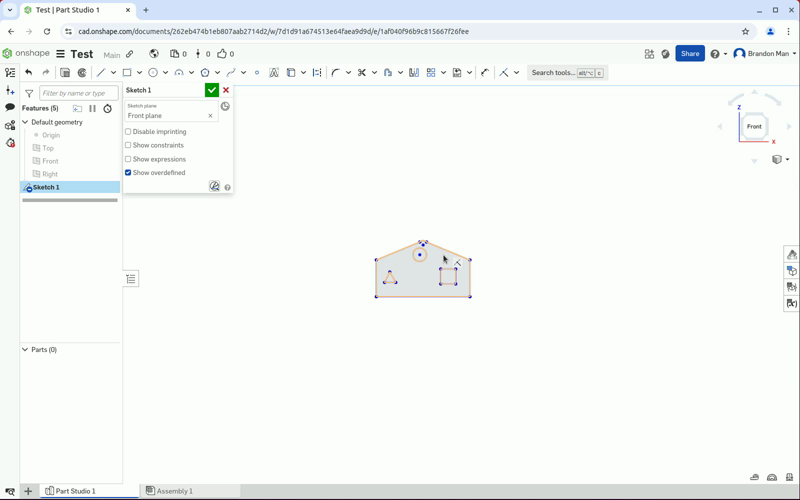
scroll(6)
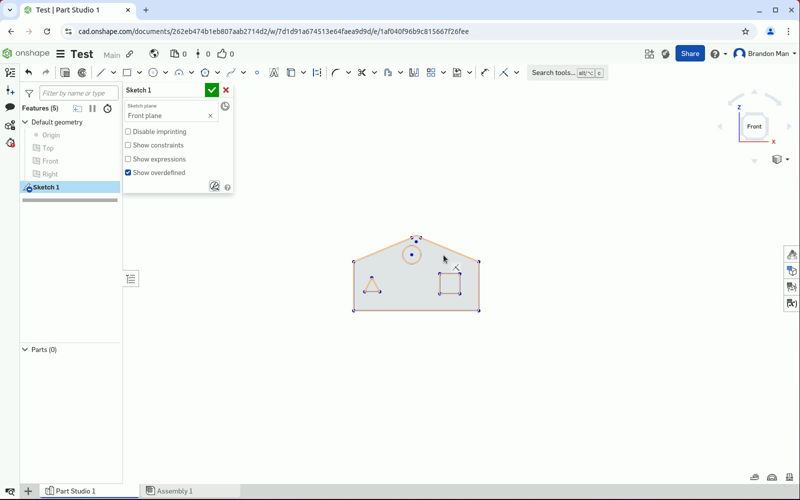
scroll(6)
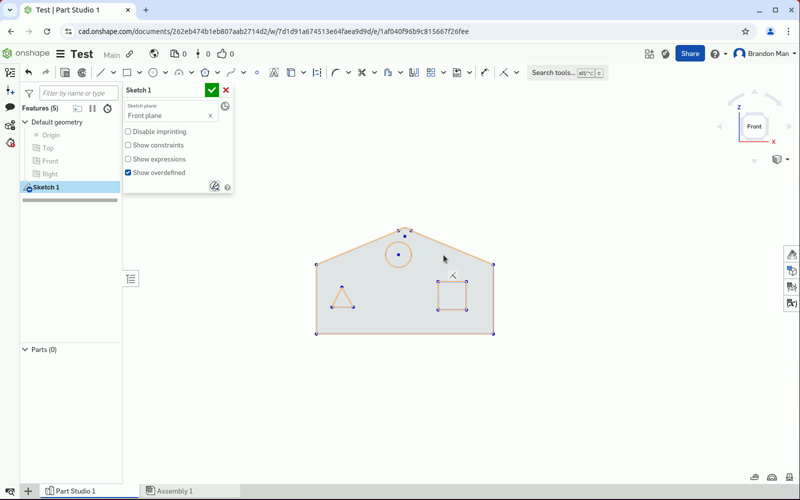
scroll(6)
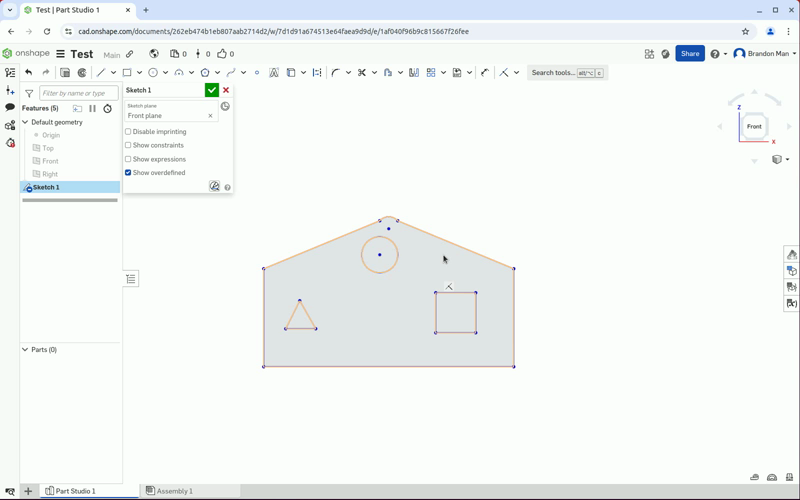
scroll(6)
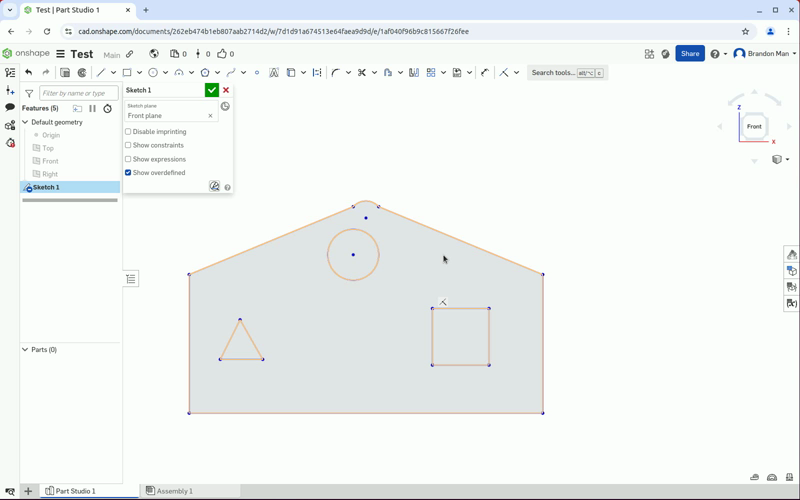
scroll(6)
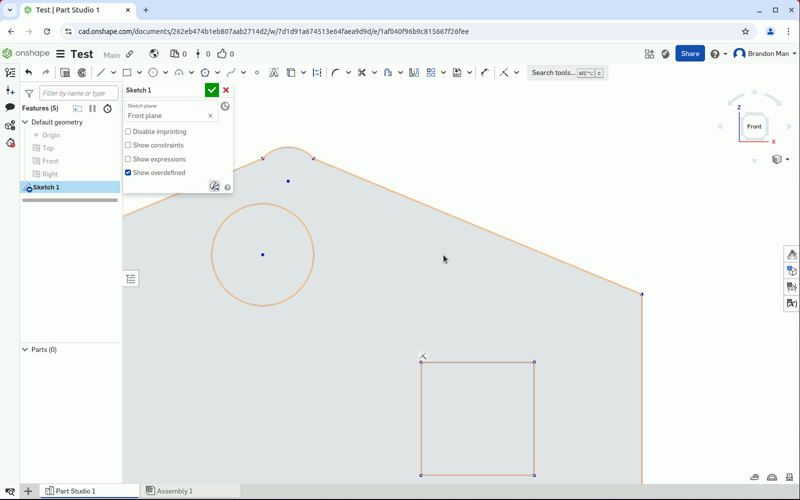
click(443, 254)
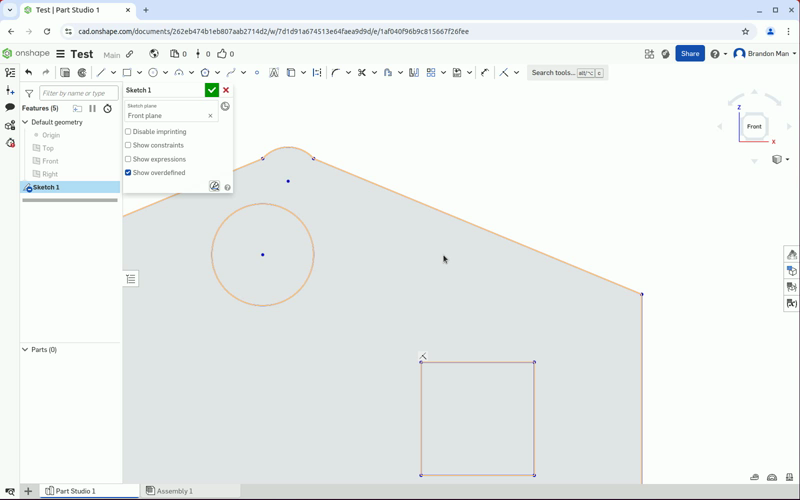
scroll(-6)
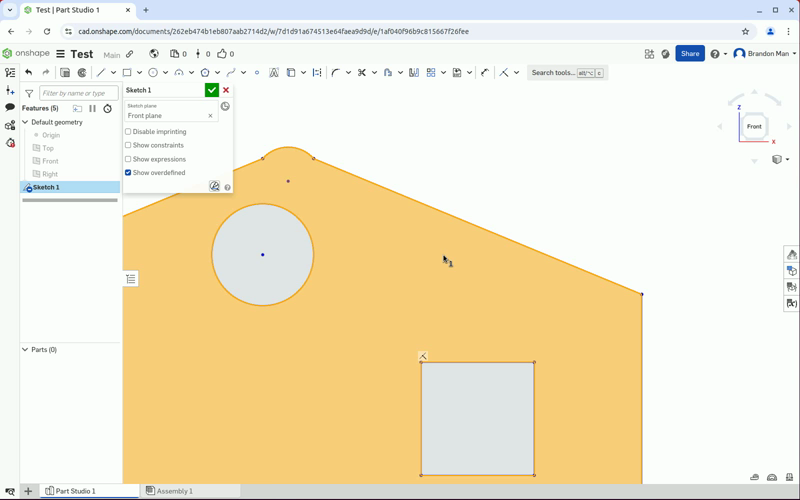
scroll(-6)
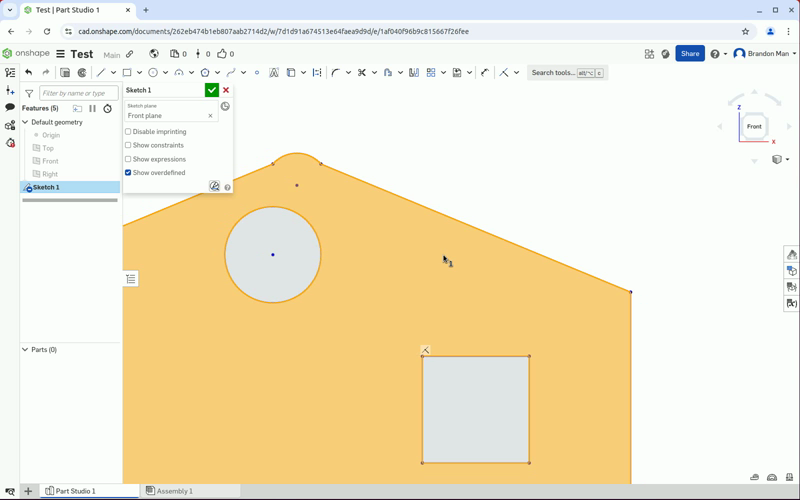
scroll(-6)
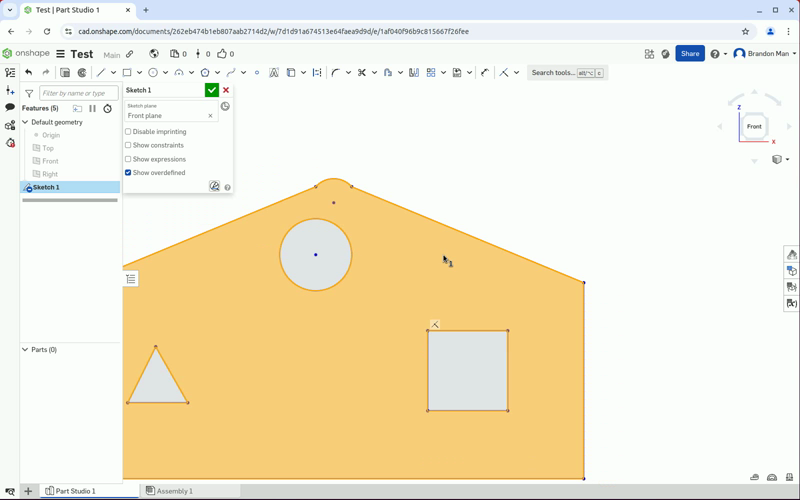
scroll(-6)
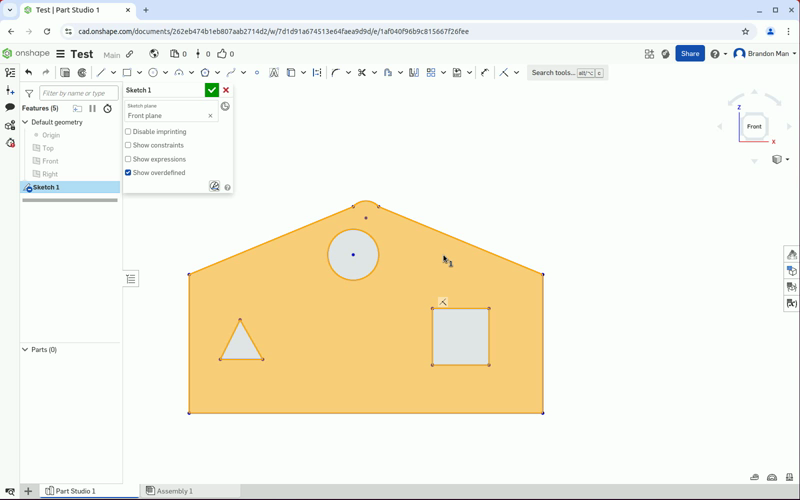
scroll(-6)
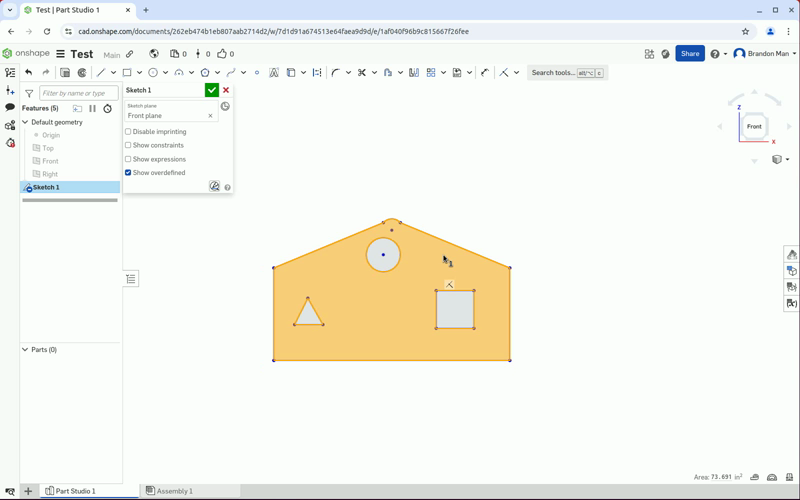
scroll(-6)
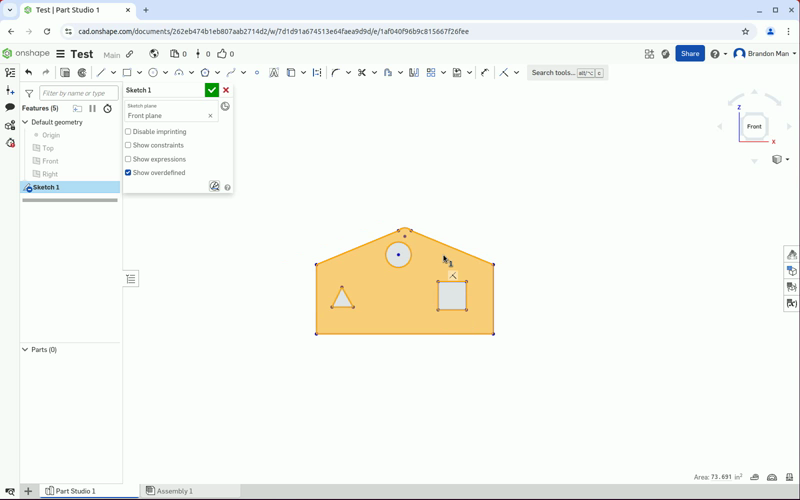
scroll(-6)
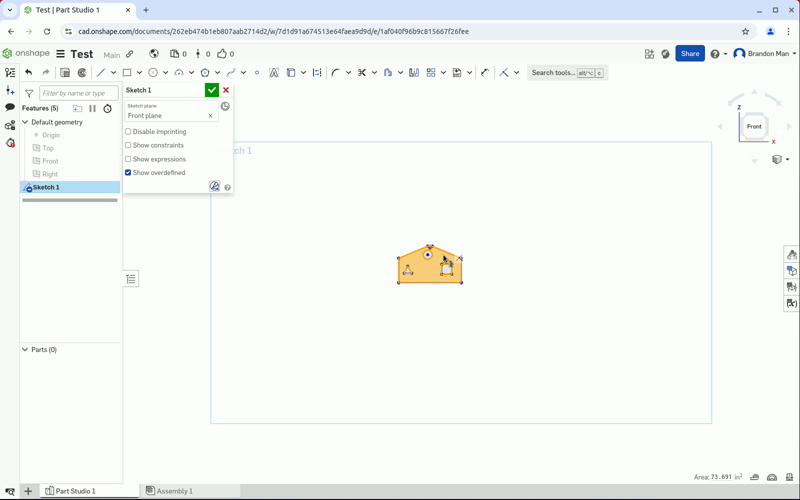
mouse_move(73, 352)
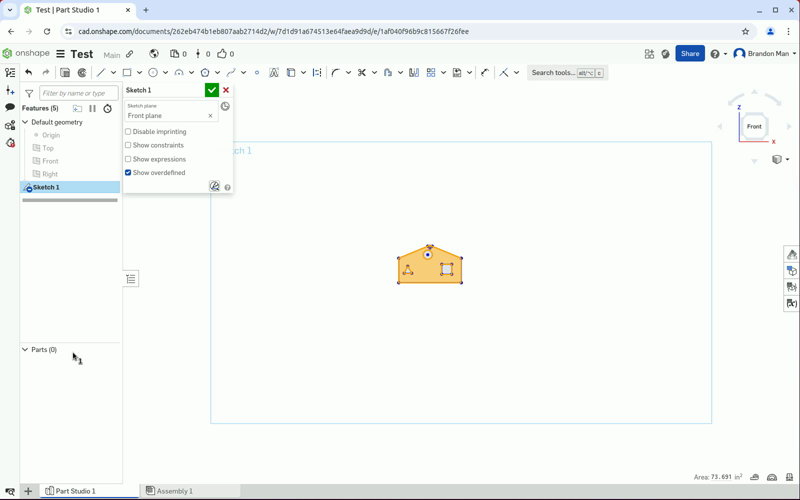
key(shift+y)
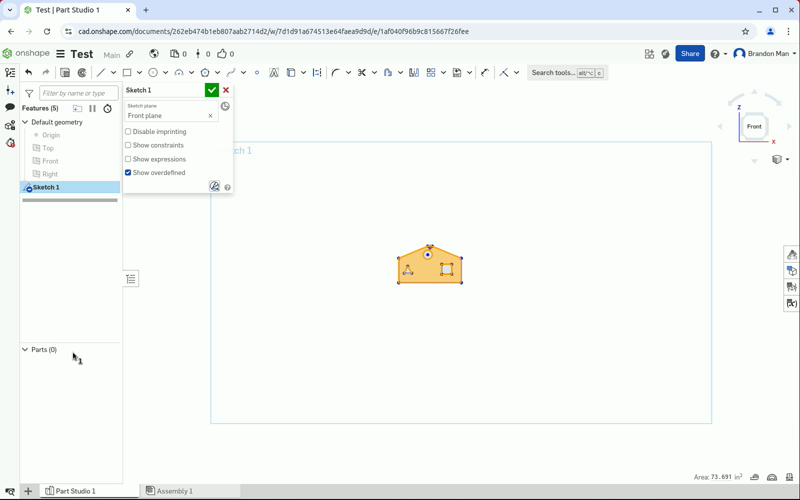
key(shift+e)
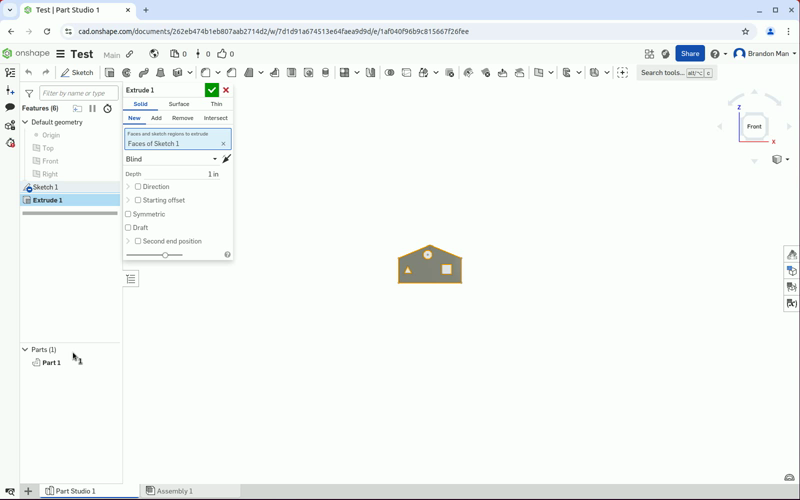
mouse_move(143, 106)
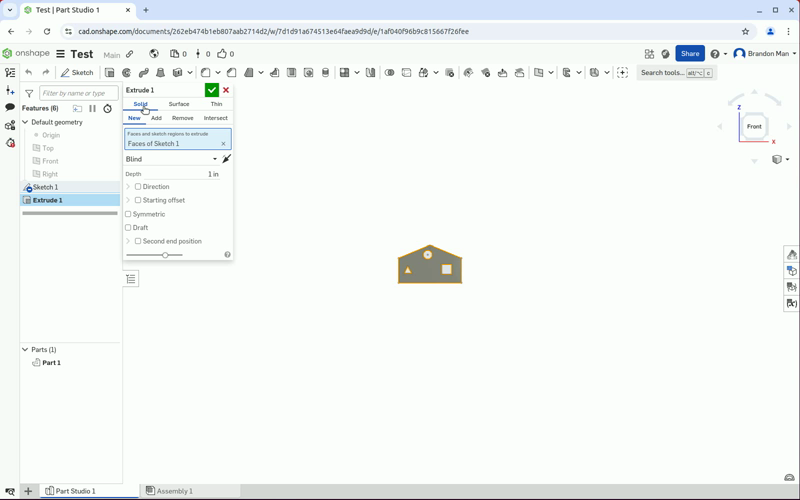
click(143, 106)
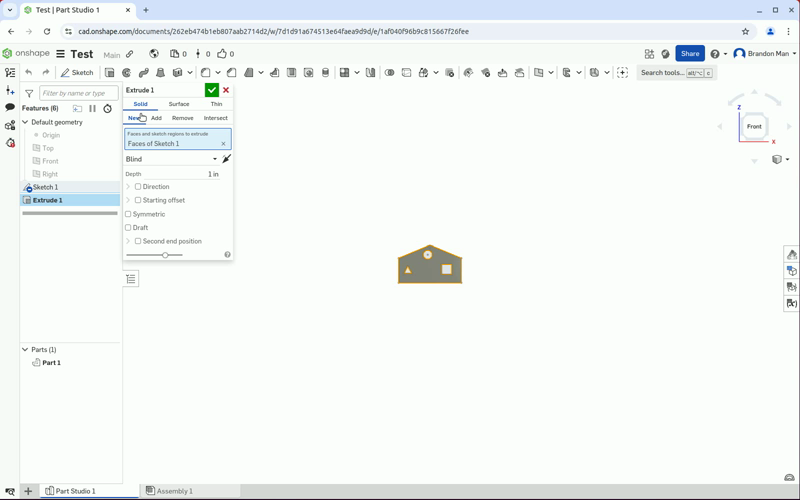
mouse_move(137, 120)
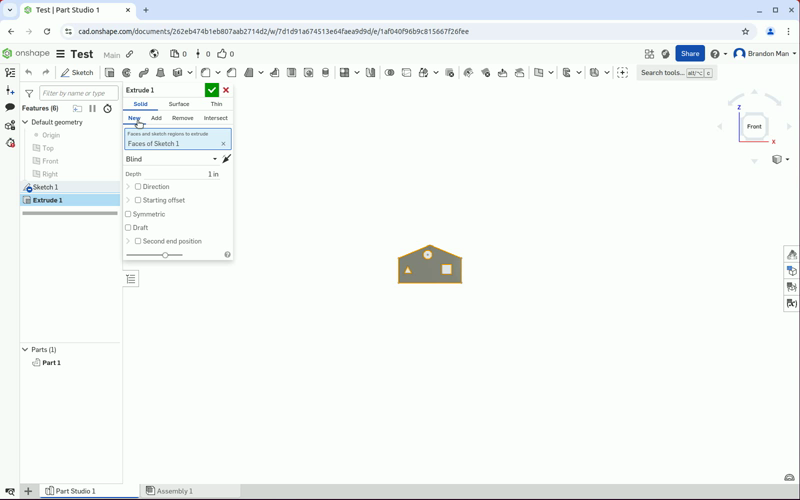
click(137, 120)
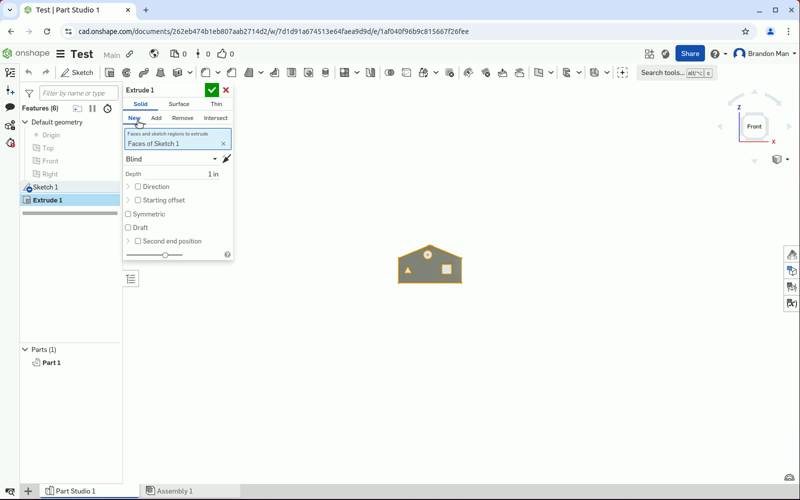
key(tab, 4)
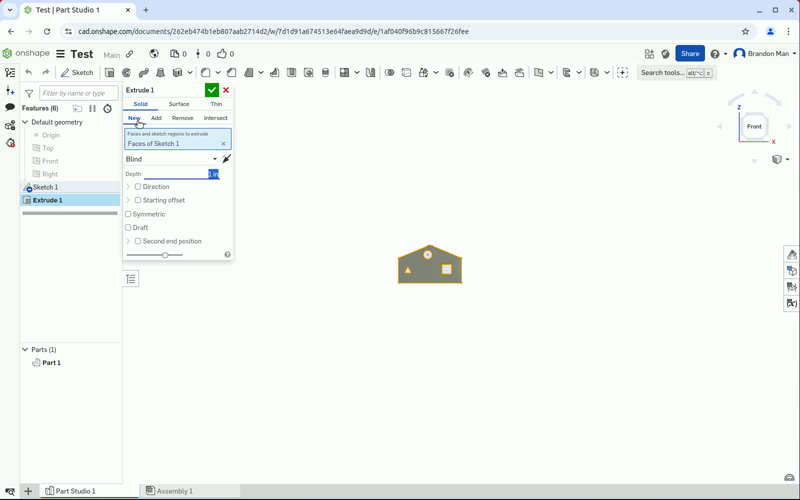
text(23.108)
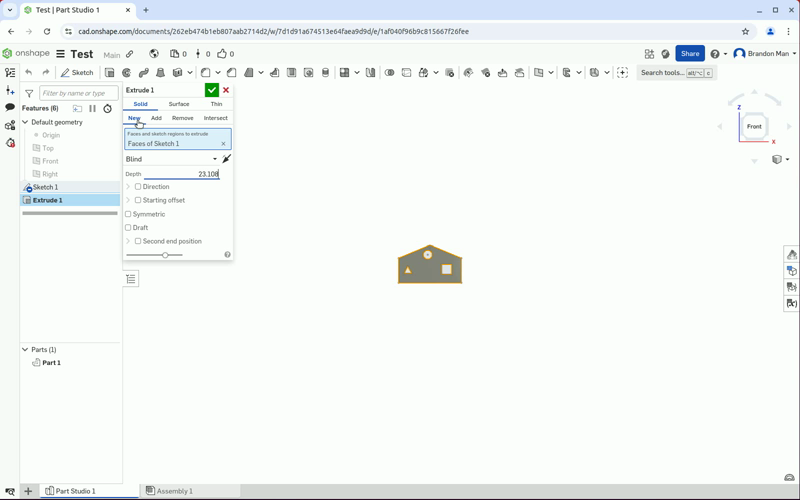
key(enter)
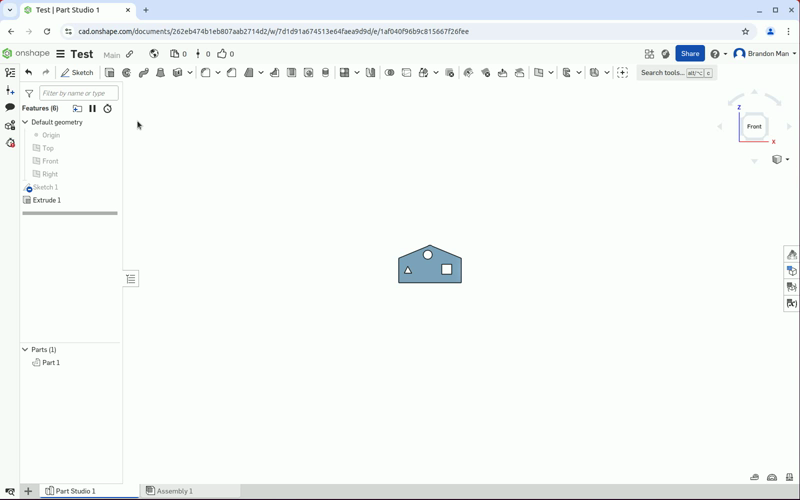
key(shift+h)
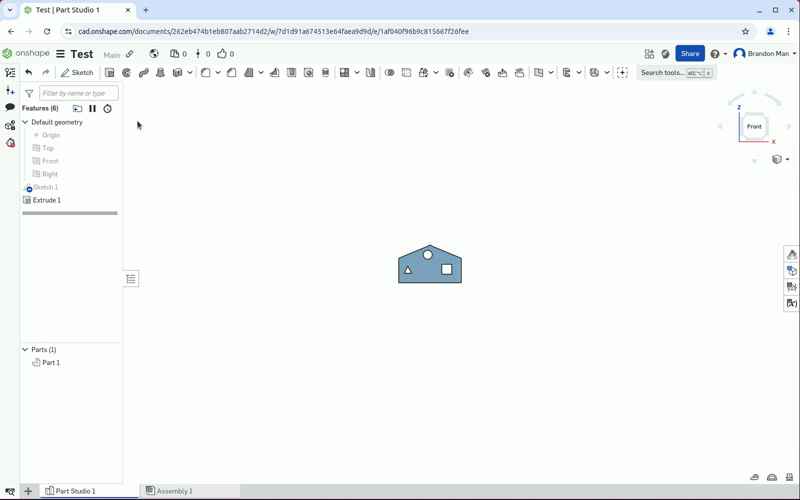
key(shift+h)
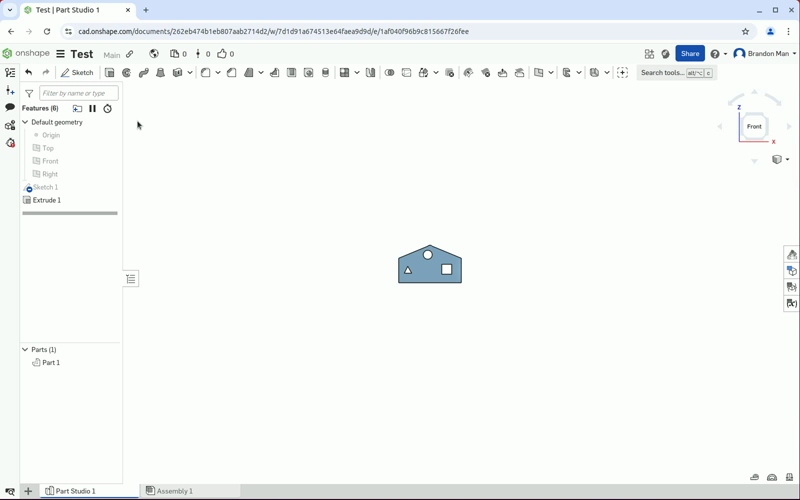
mouse_move(73, 189)
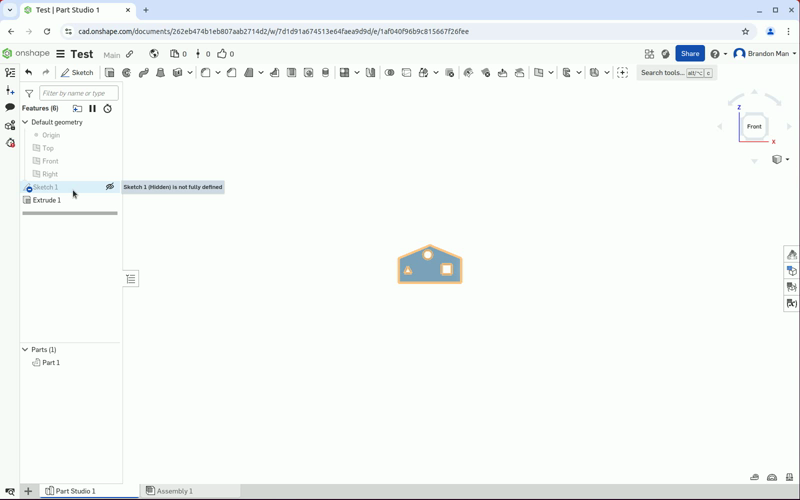
click(73, 189)
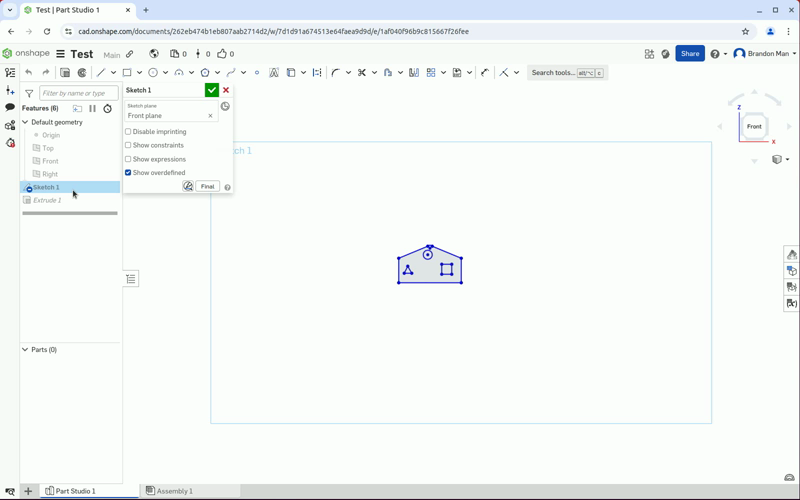
mouse_move(229, 92)
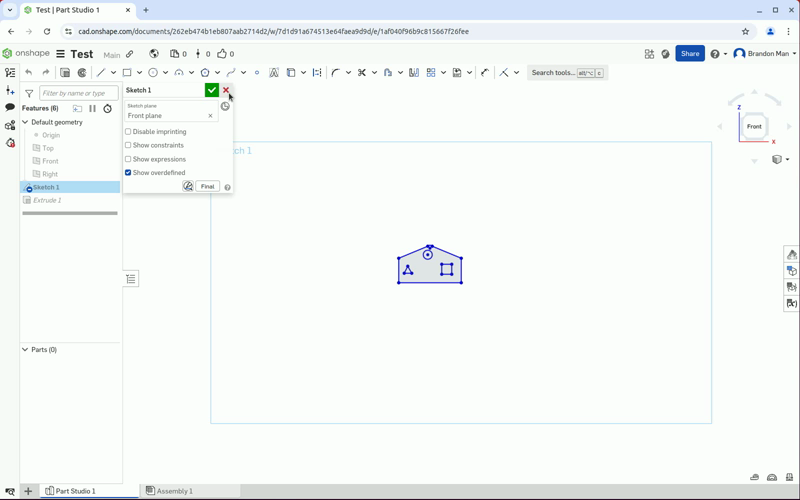
click(229, 92)
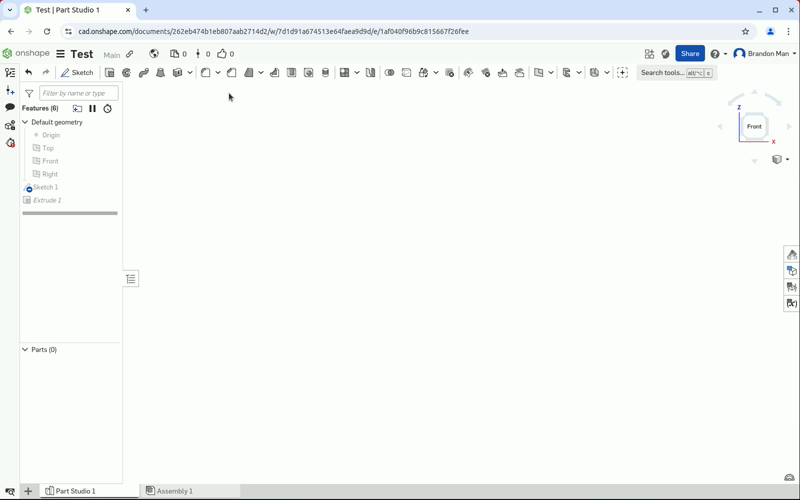
mouse_move(73, 352)
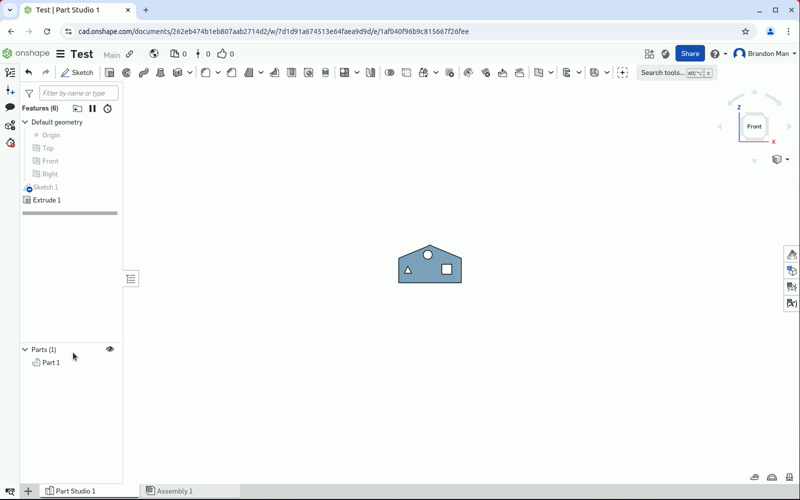
key(y)
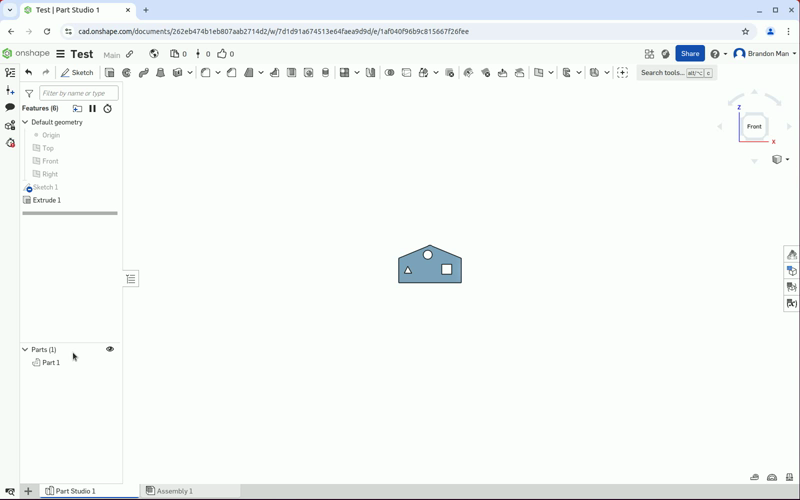
key(shift+p)
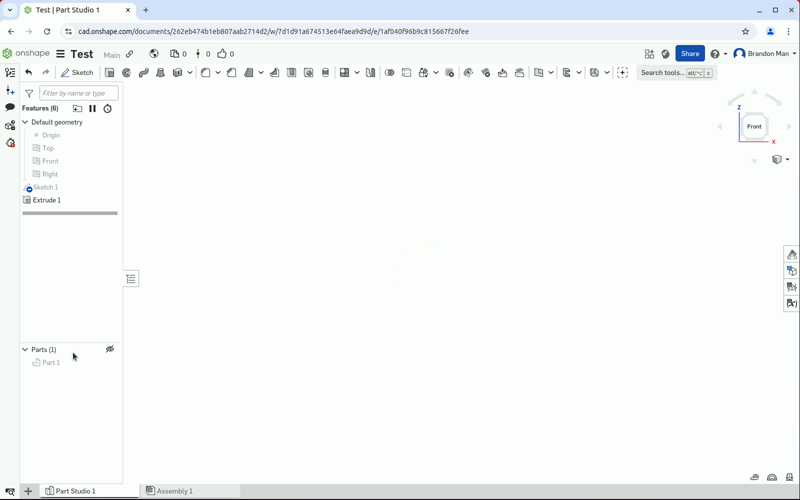
key(space)
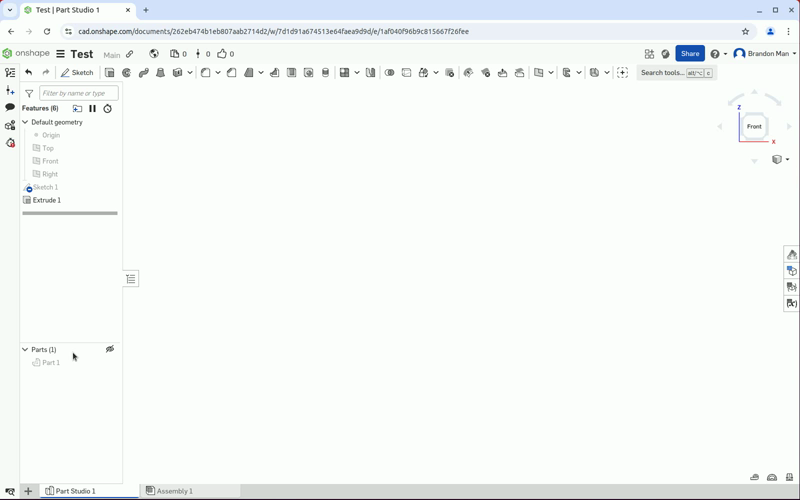
key_down(shift)
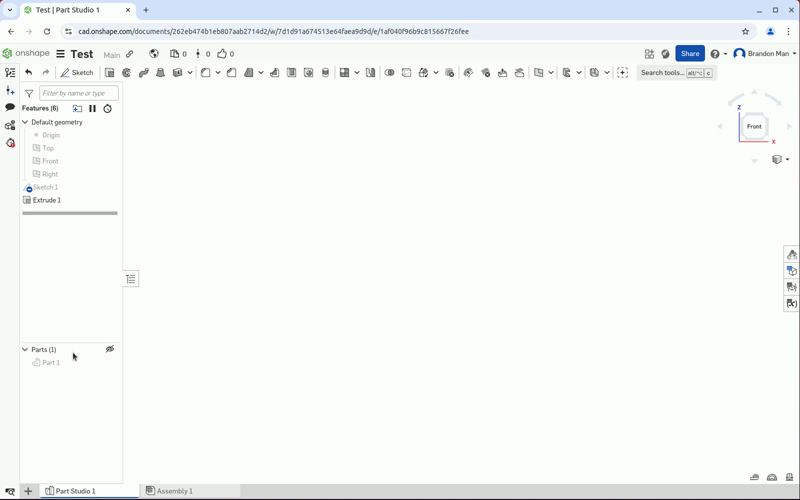
key(left)
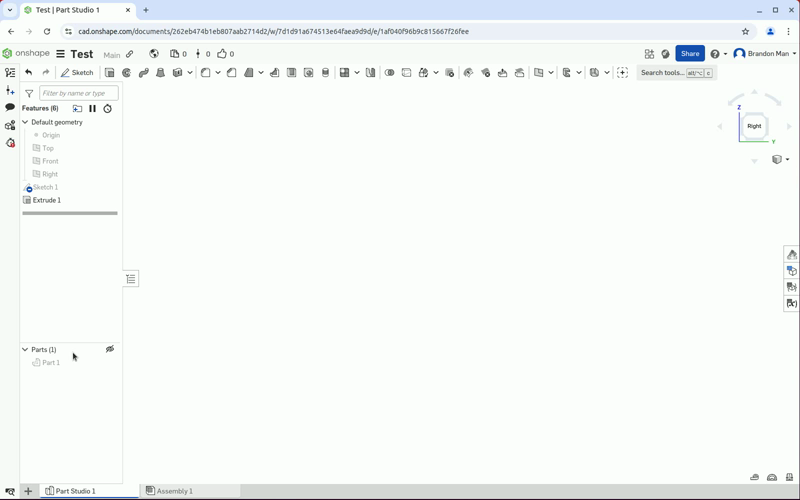
key_up(shift)
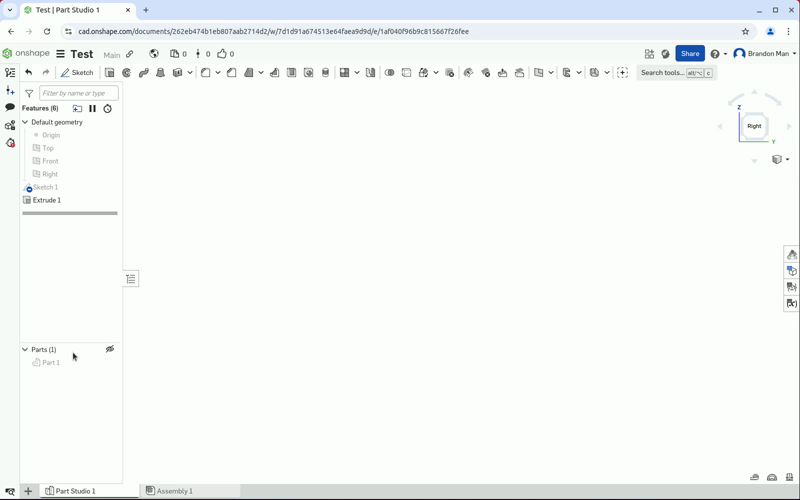
mouse_move(73, 352)
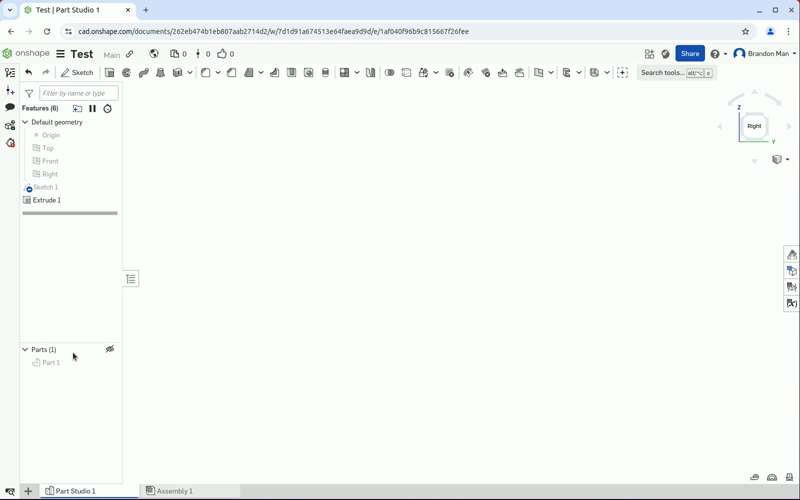
key(shift+y)
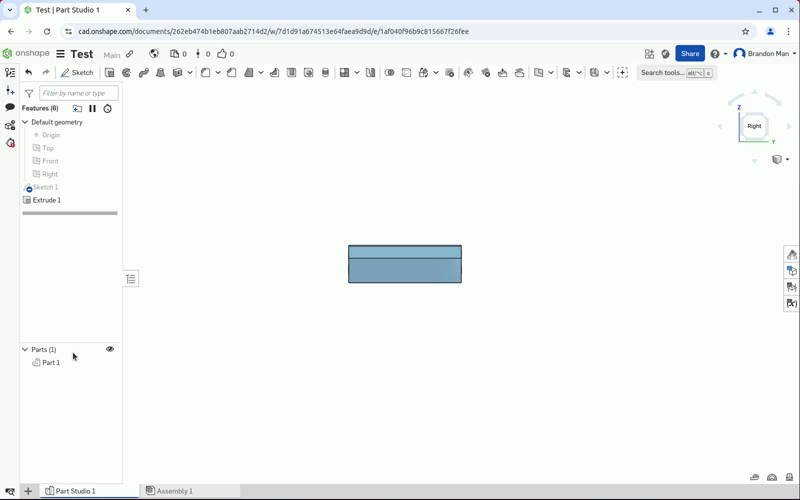
mouse_move(541, 75)
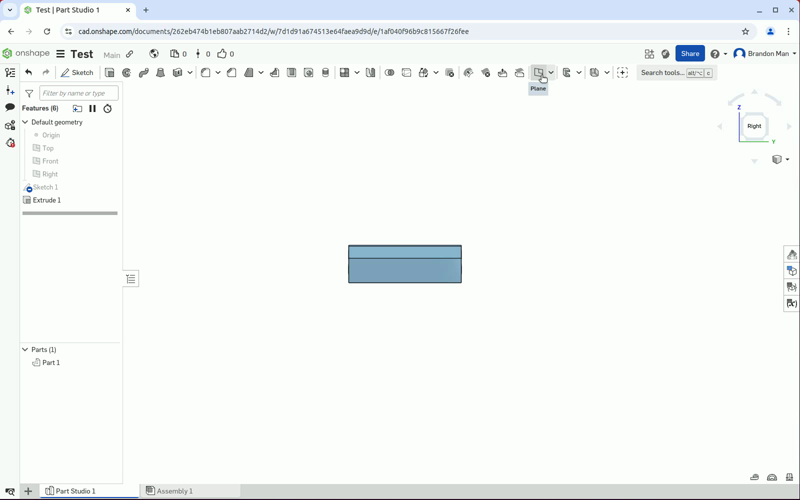
click(541, 75)
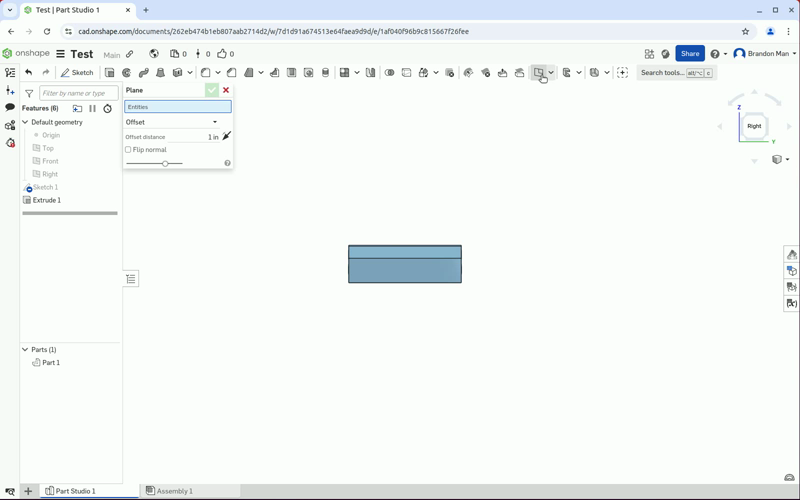
mouse_move(73, 176)
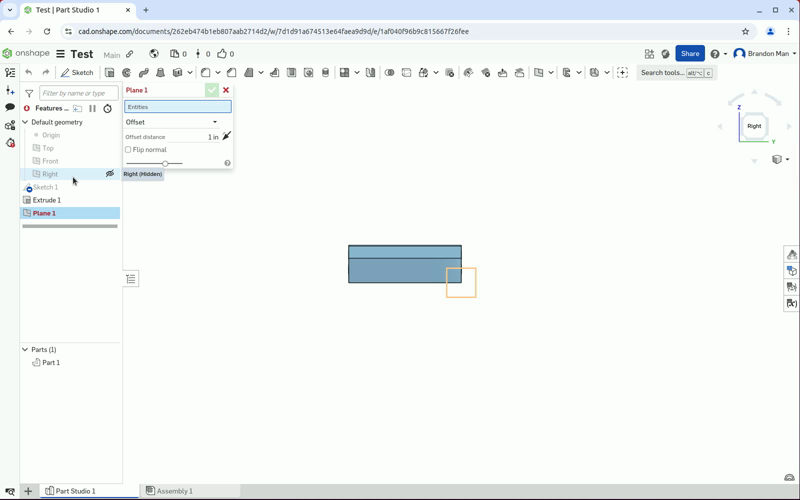
click(73, 176)
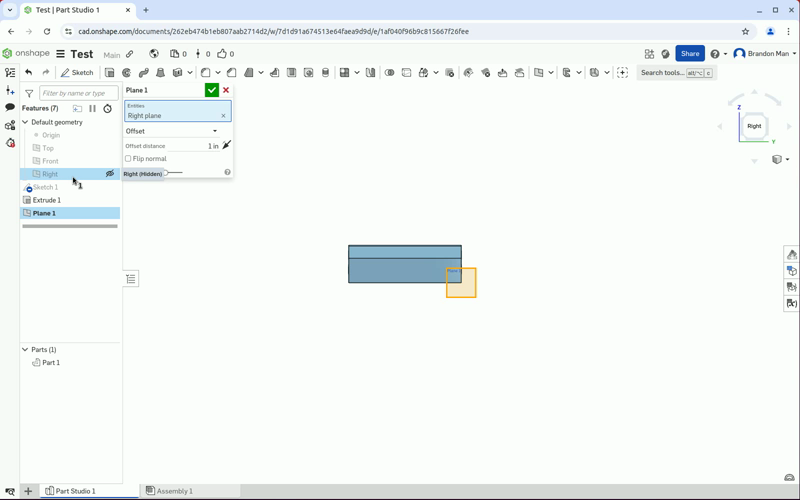
key(tab, 2)
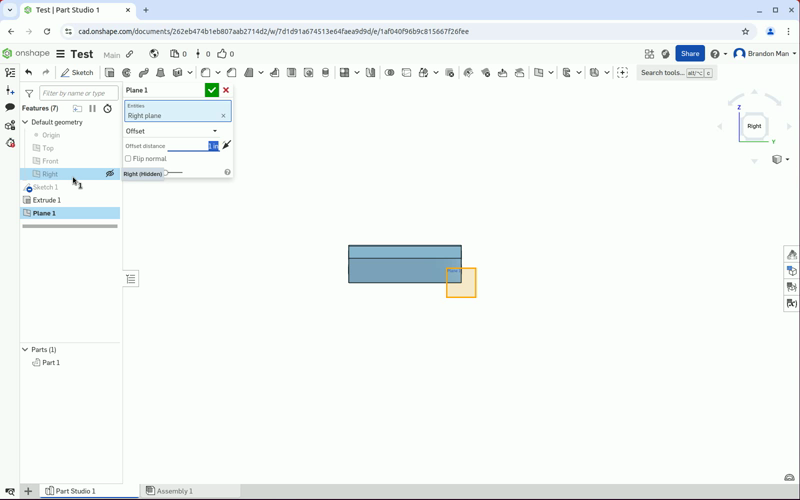
text(12.756)
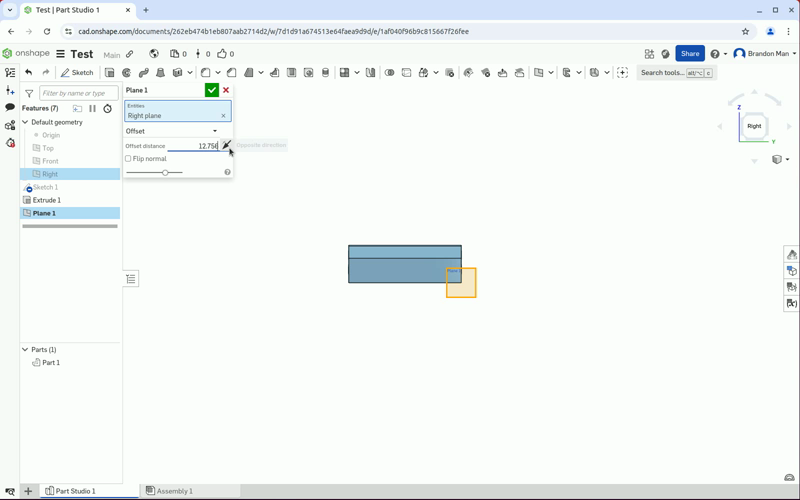
mouse_move(229, 147)
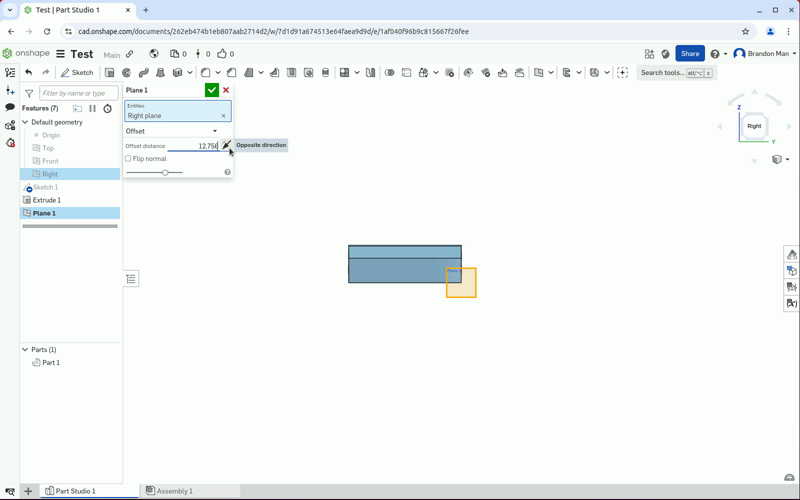
click(229, 147)
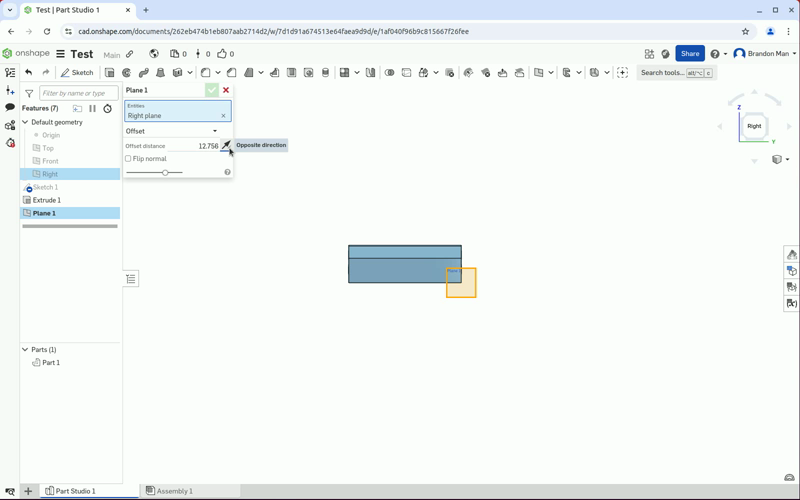
key(enter, 2)
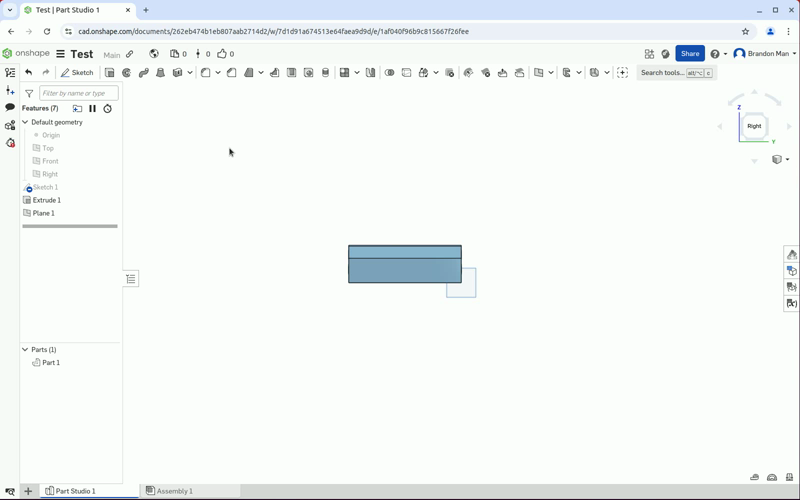
key(shift+s)
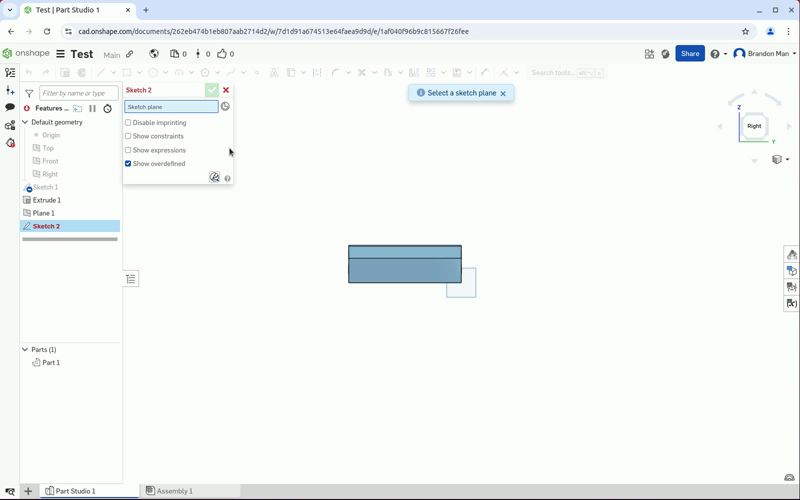
mouse_move(73, 215)
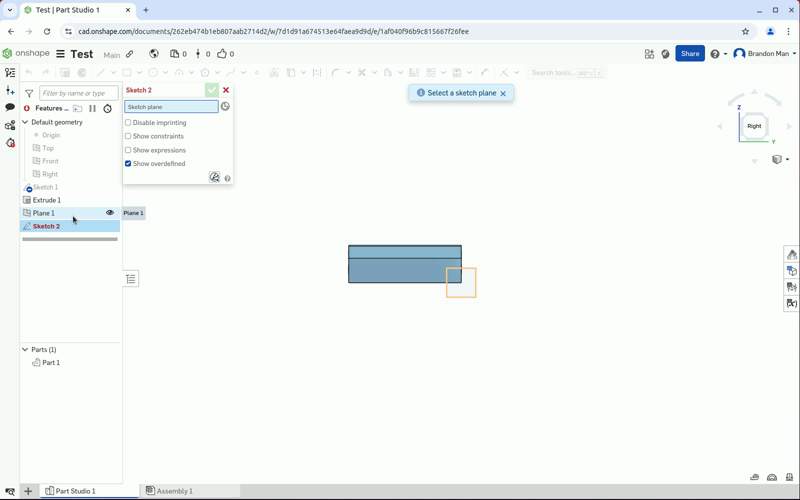
click(73, 215)
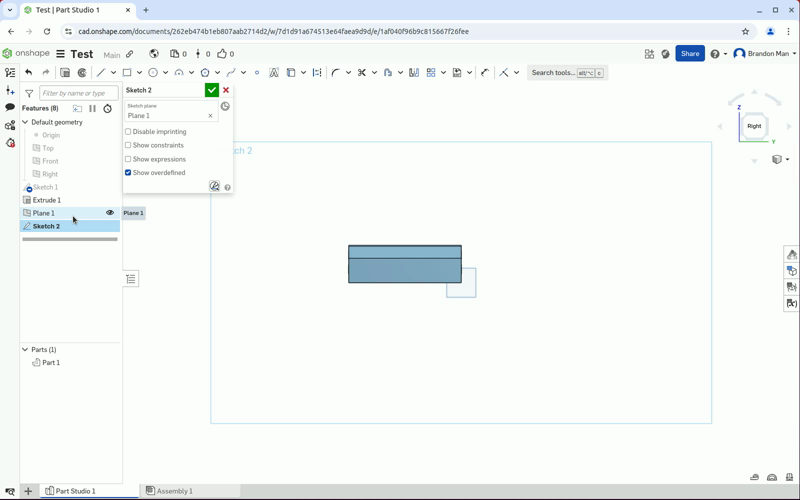
mouse_move(73, 352)
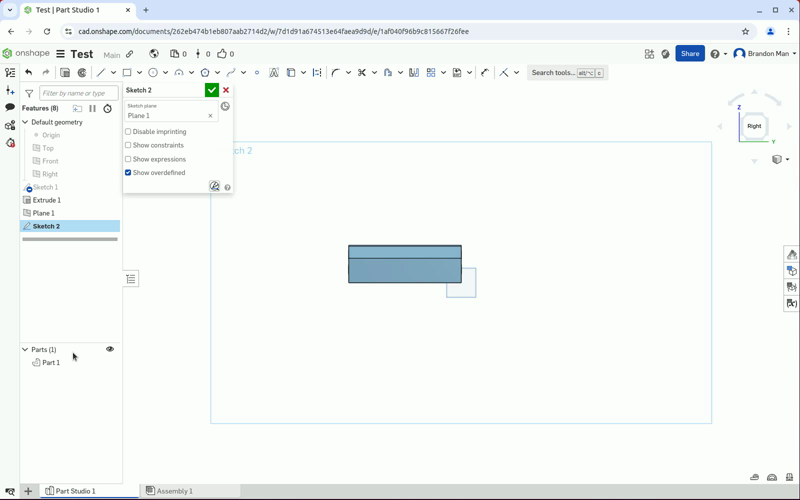
key(y)
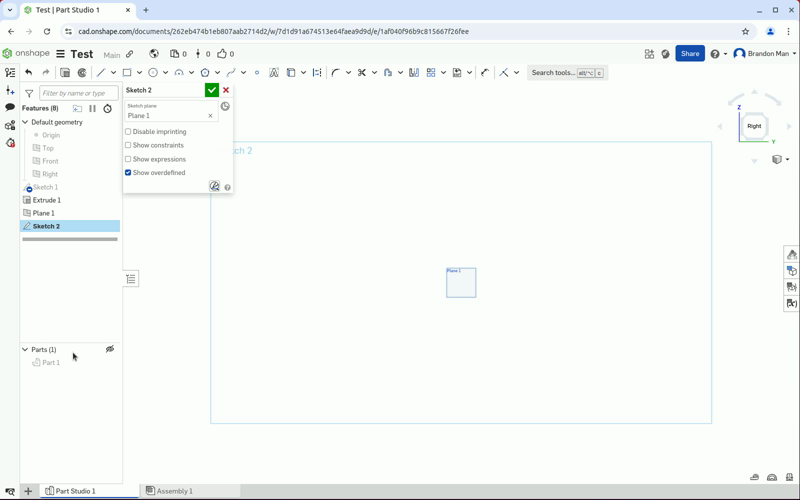
key(l)
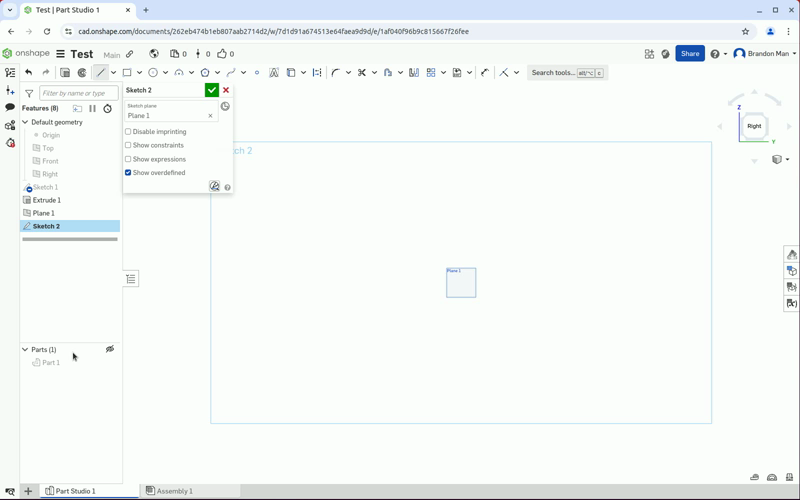
key_down(shift)
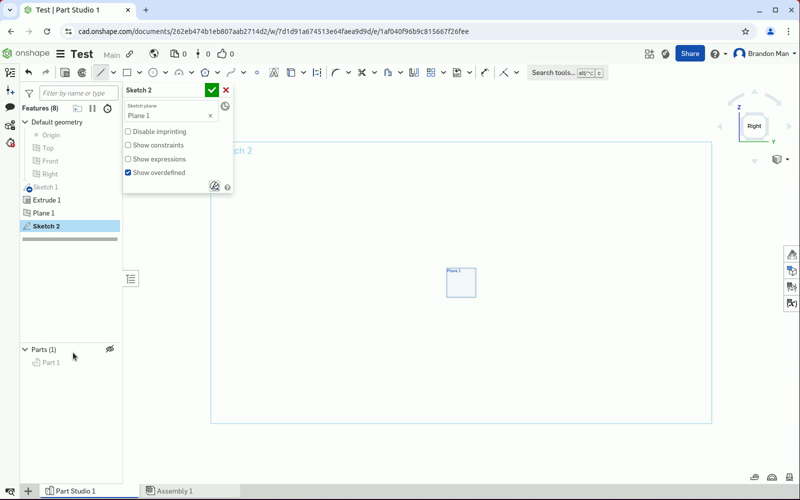
mouse_move(395, 272)
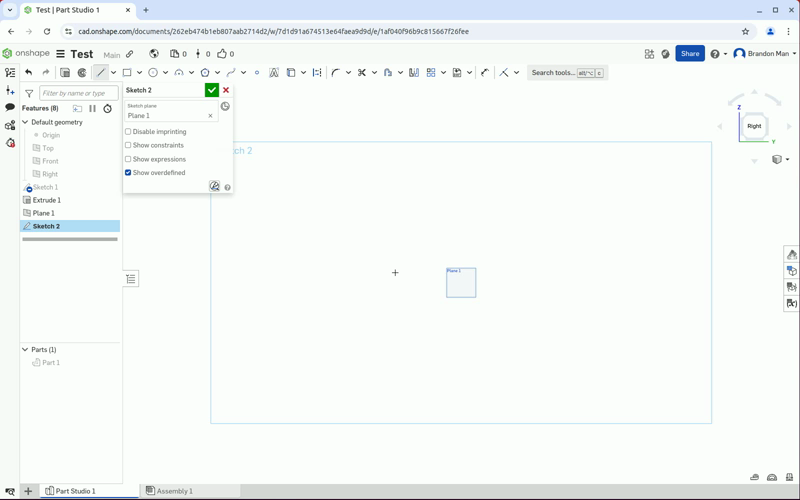
click(395, 272)
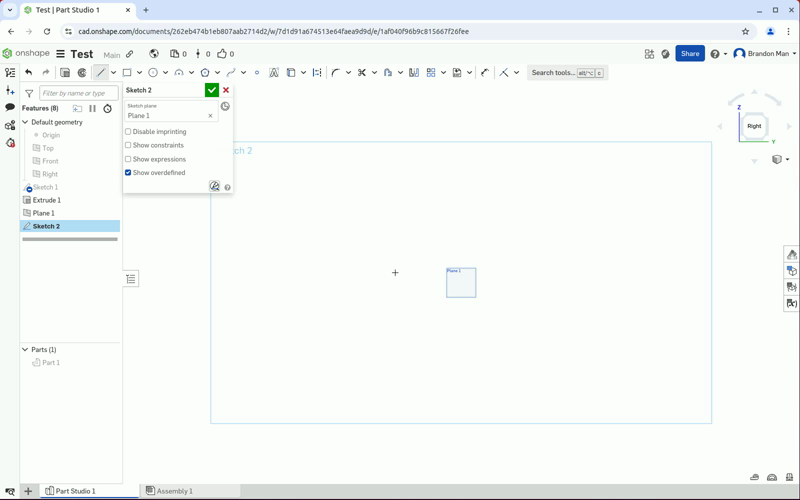
key_up(shift)
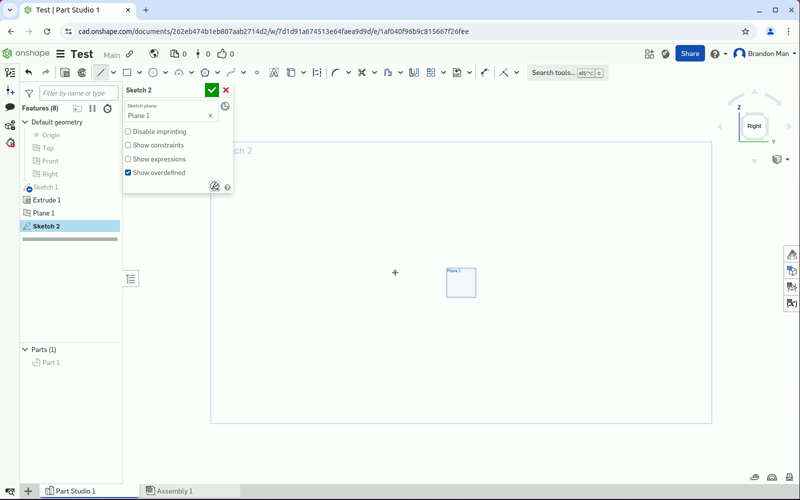
key_down(shift)
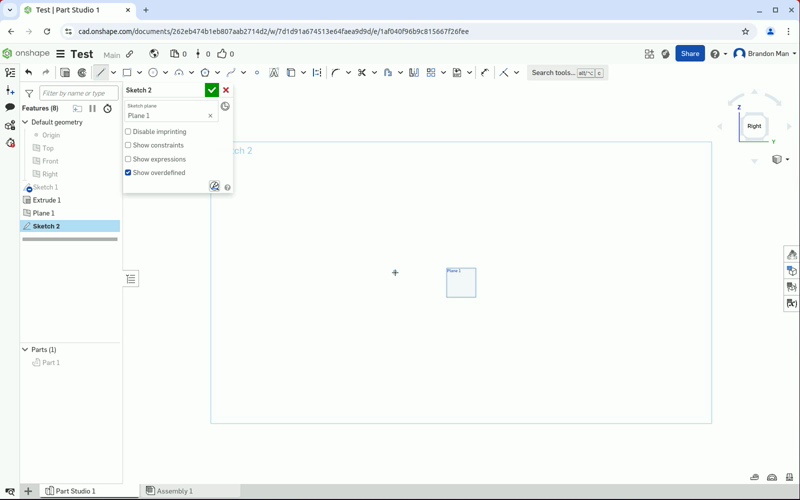
mouse_move(425, 272)
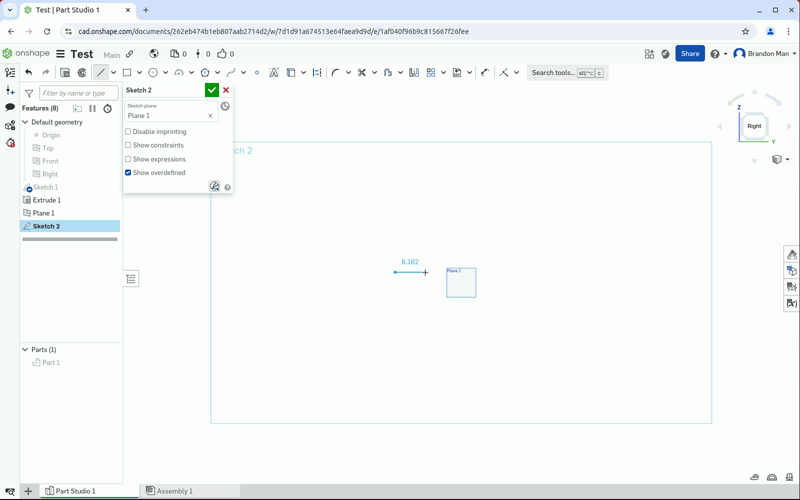
mouse_move(411, 273)
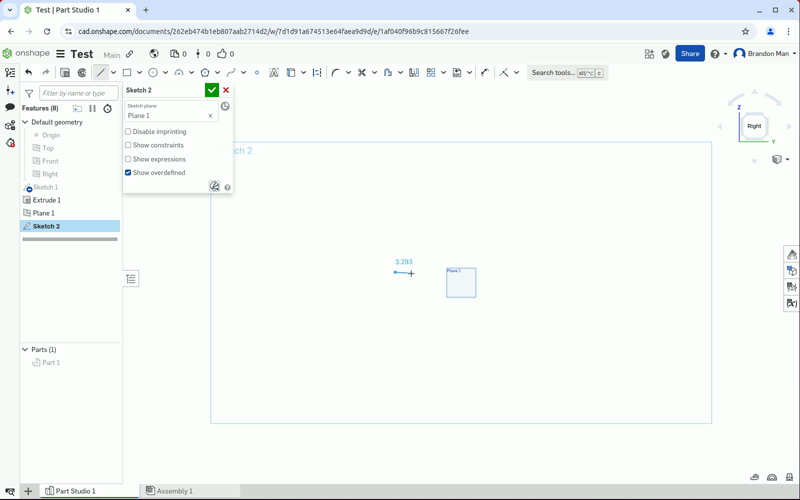
click(411, 273)
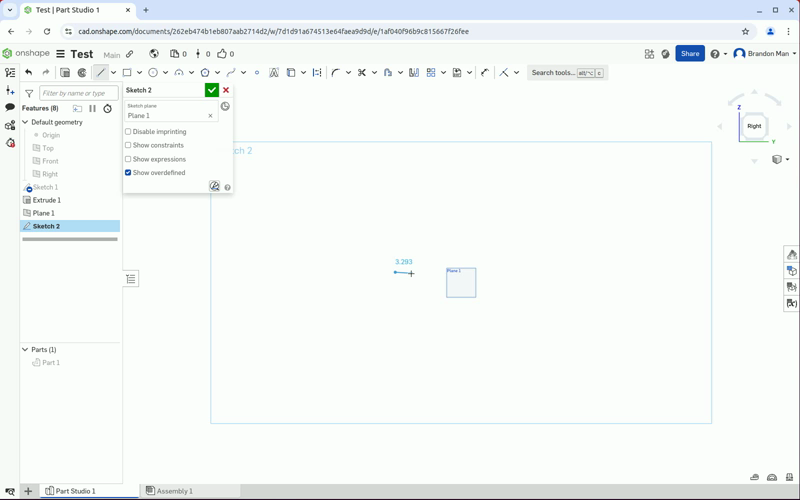
key_up(shift)
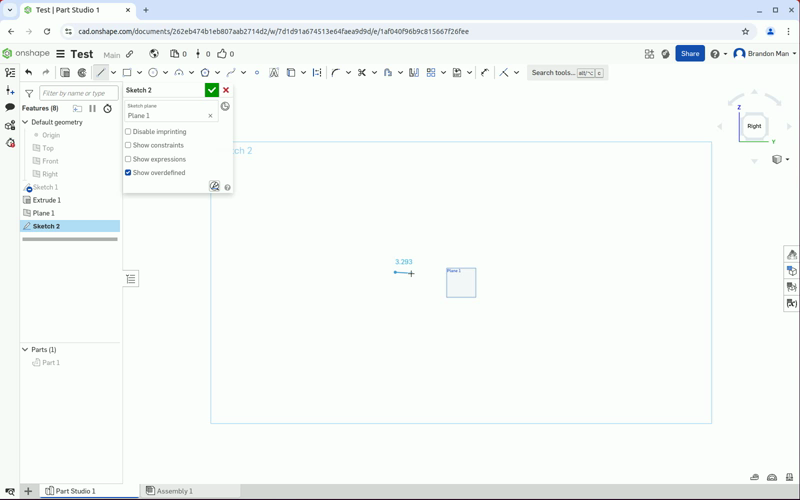
key_down(shift)
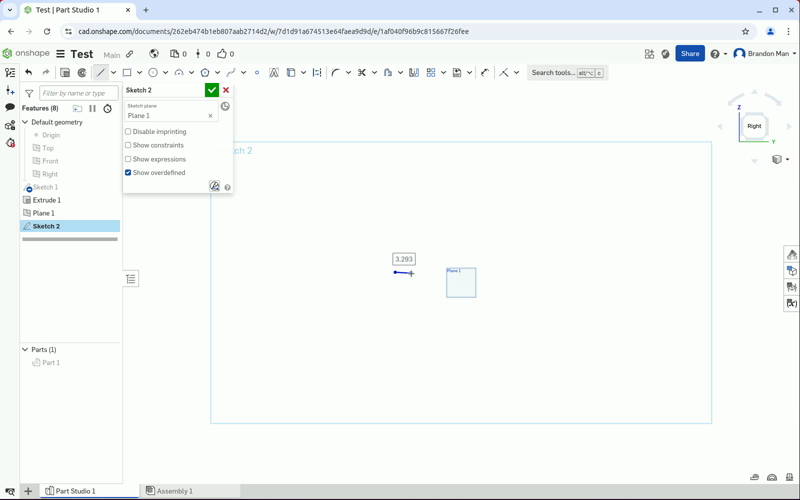
mouse_move(441, 273)
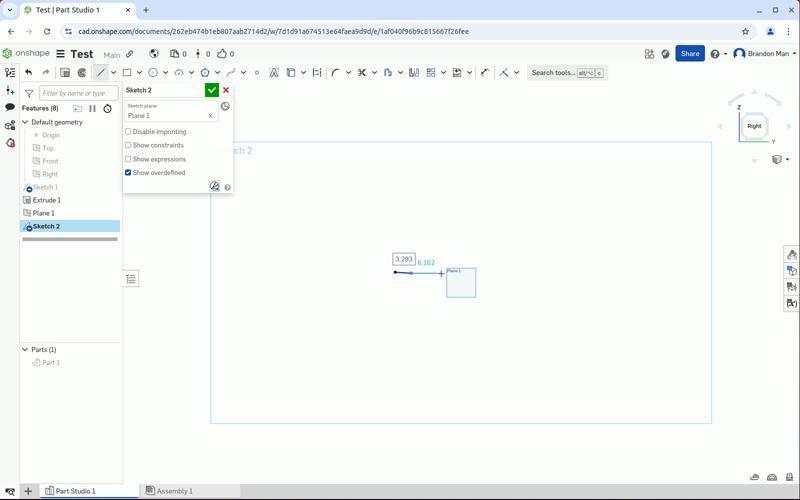
mouse_move(403, 258)
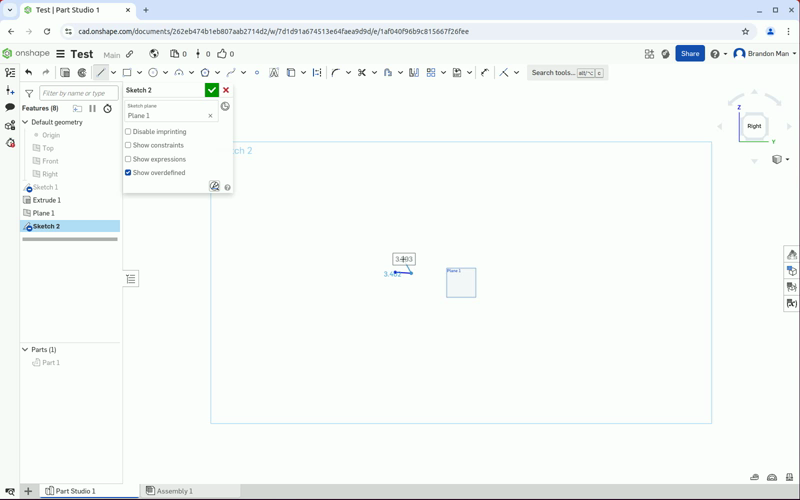
click(403, 258)
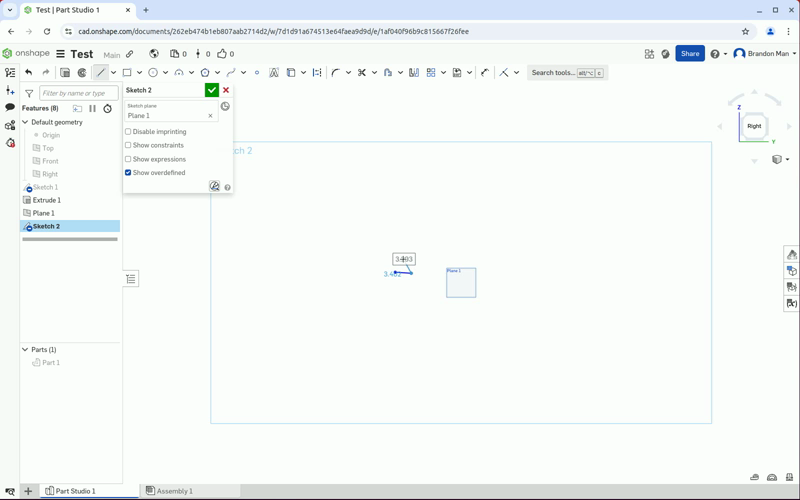
key_up(shift)
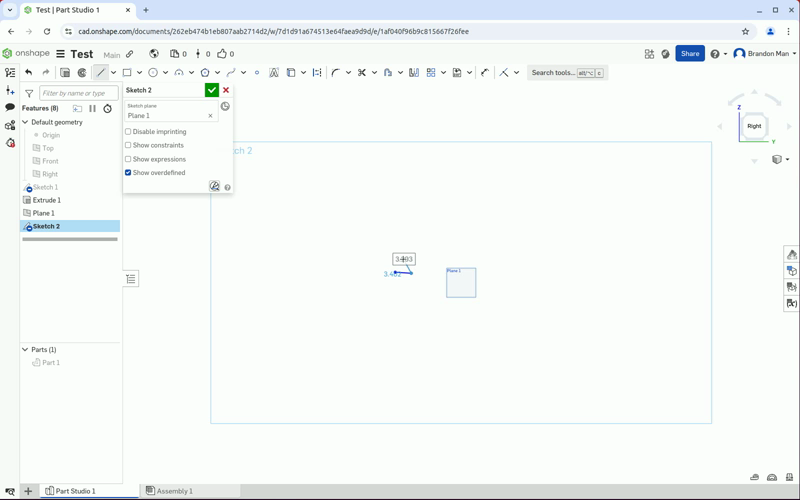
mouse_move(433, 258)
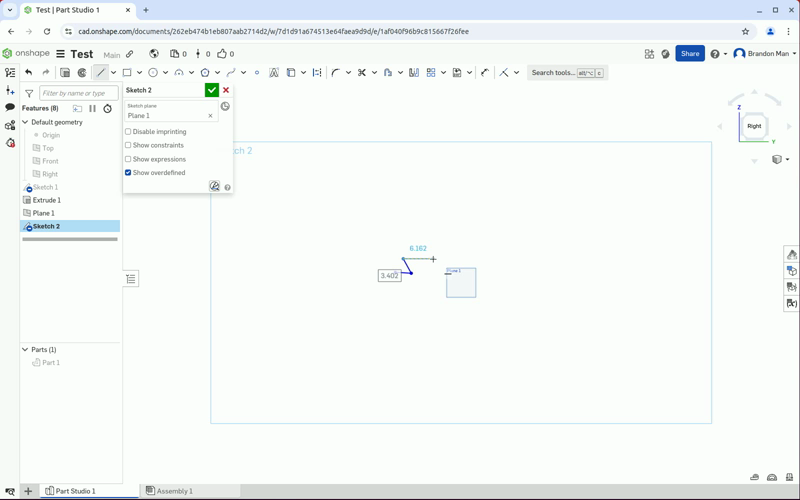
key_down(shift)
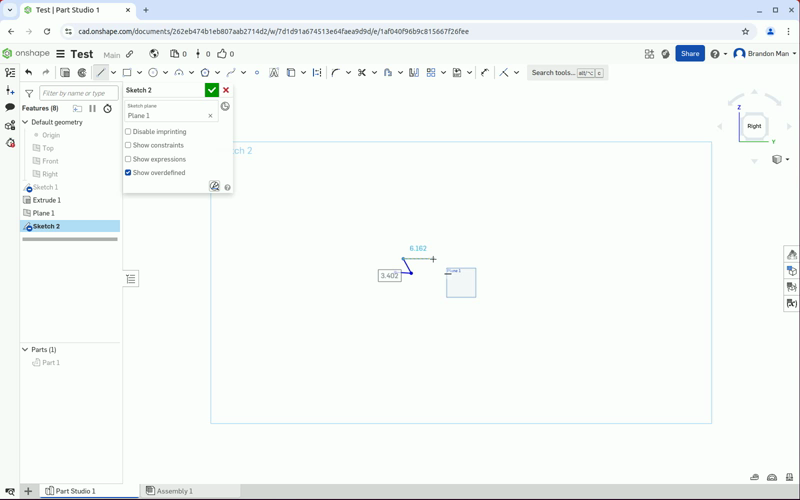
mouse_move(395, 272)
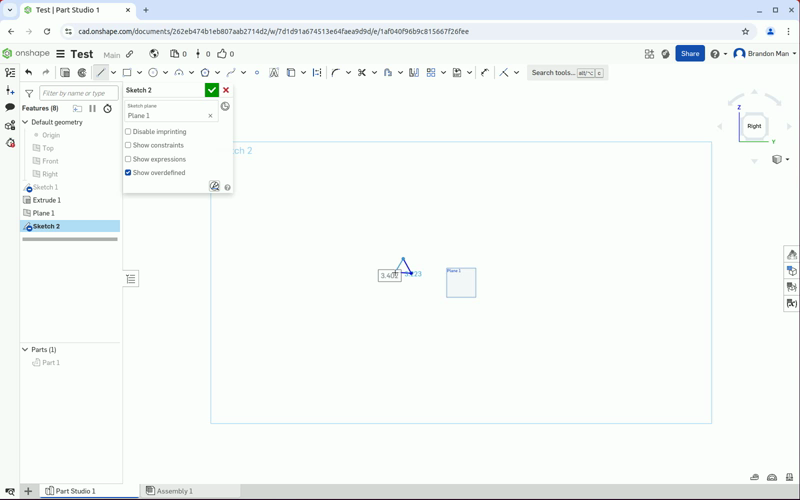
key_up(shift)
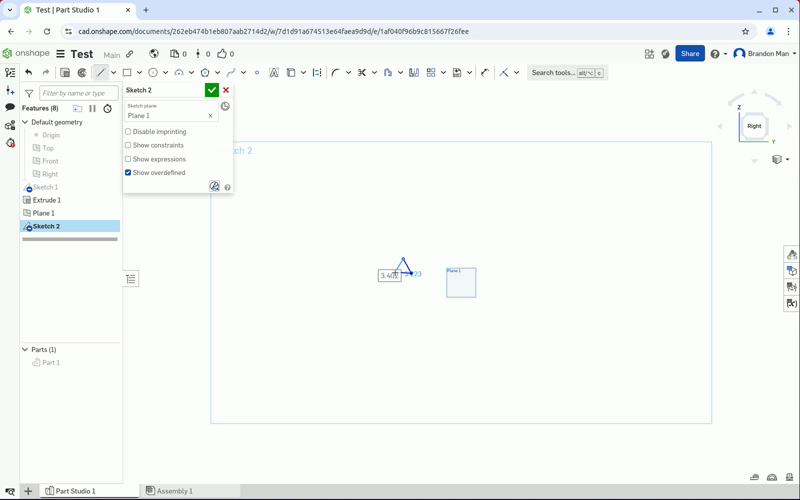
click(395, 272)
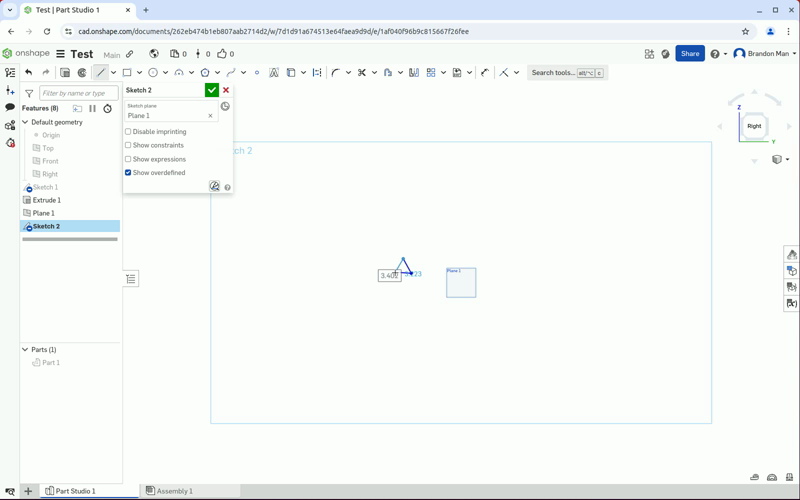
key(esc)
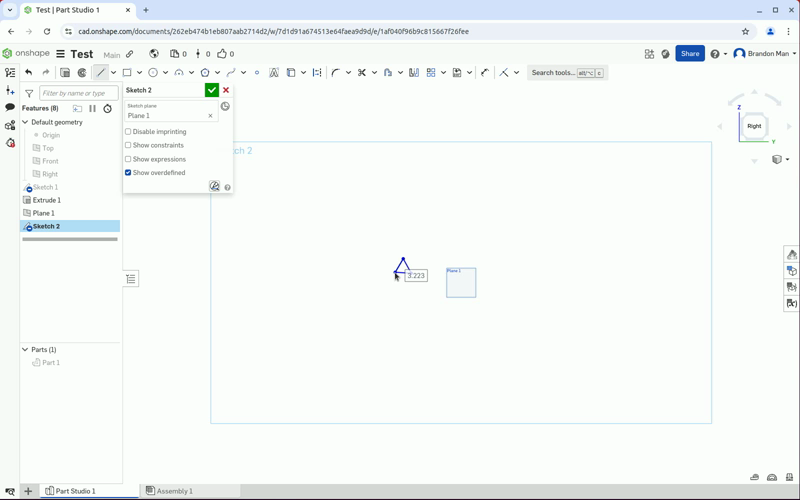
mouse_move(402, 264)
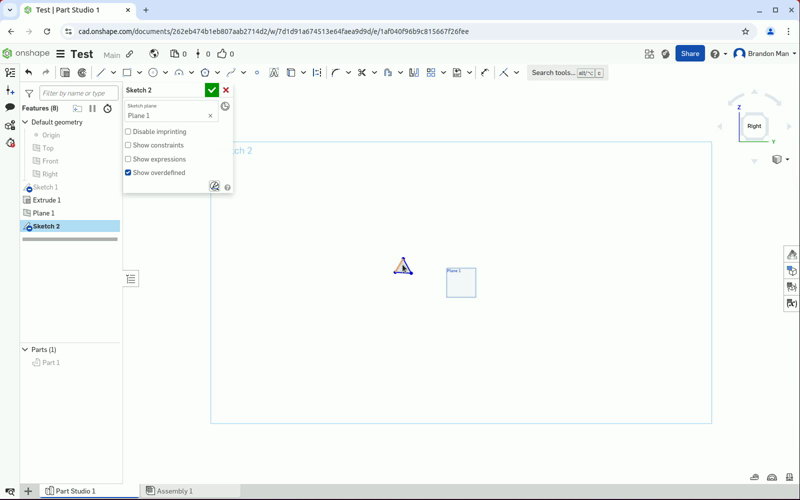
scroll(6)
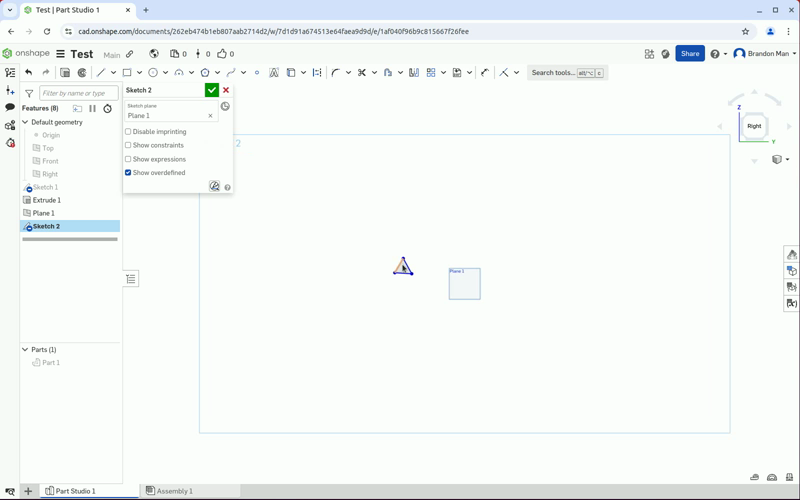
scroll(6)
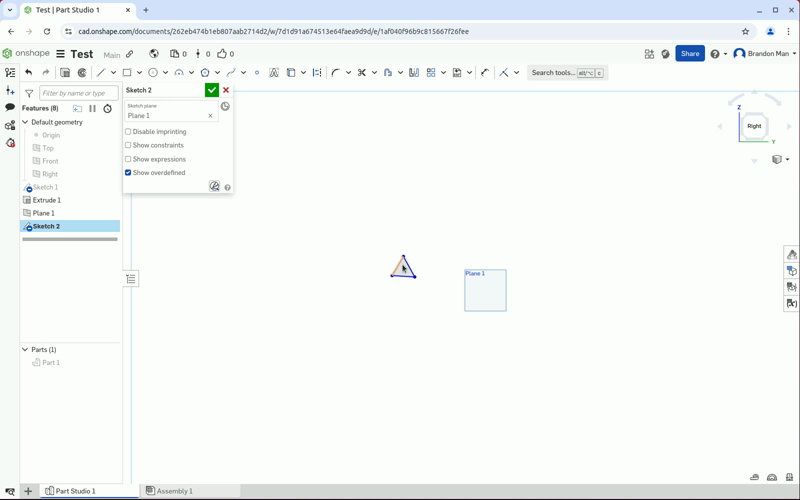
scroll(6)
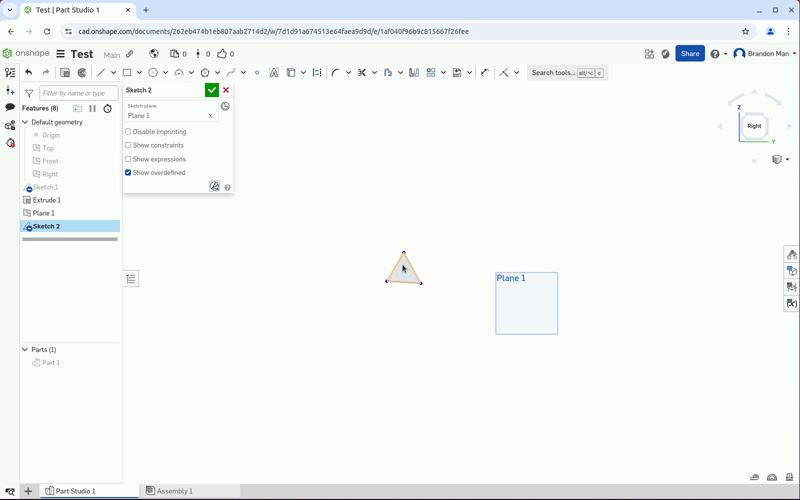
scroll(6)
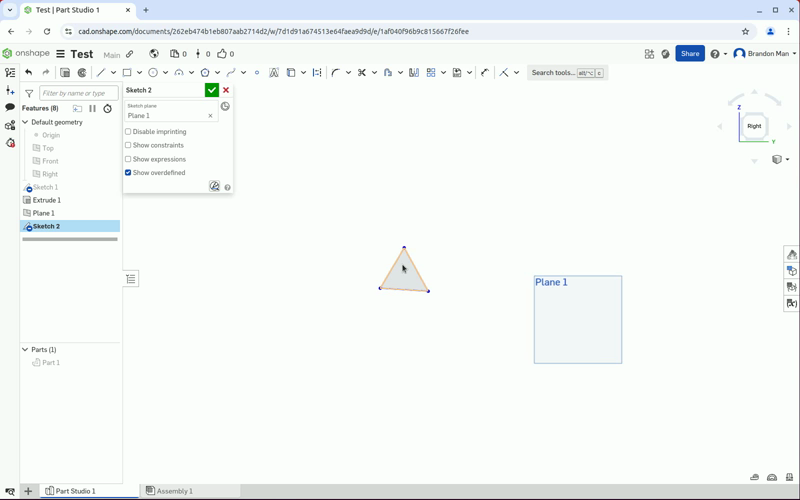
scroll(6)
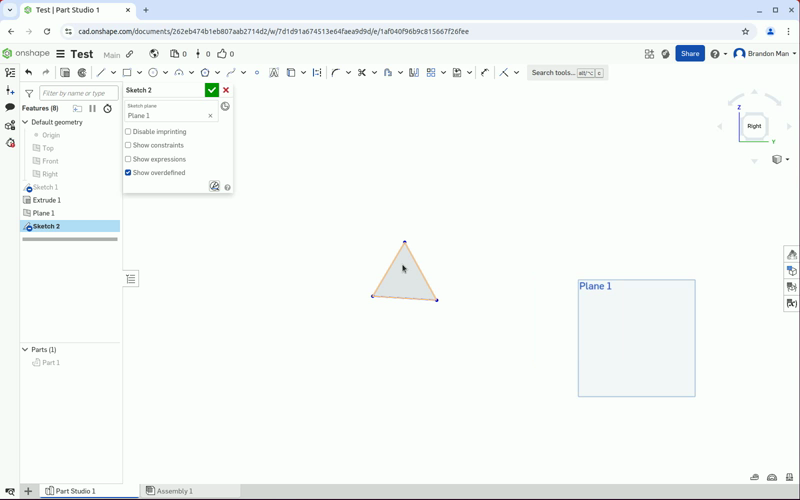
scroll(6)
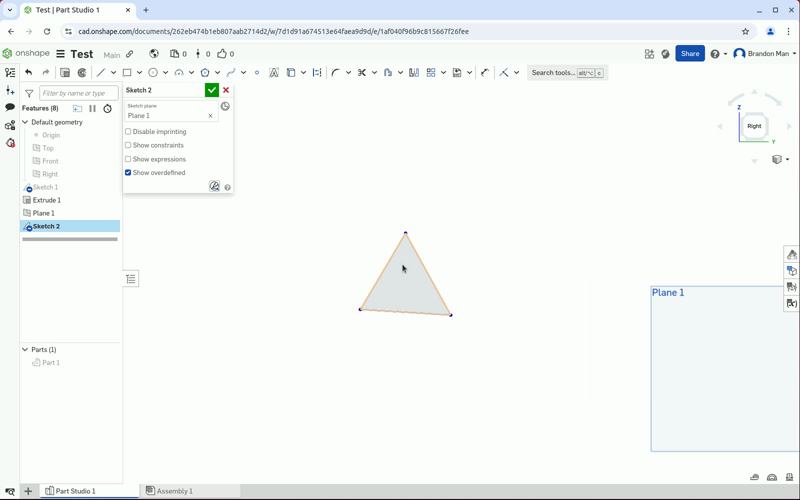
scroll(6)
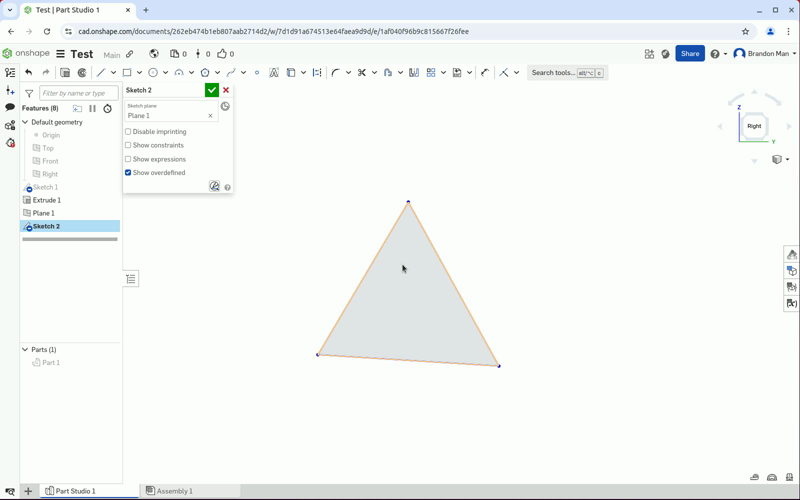
click(402, 264)
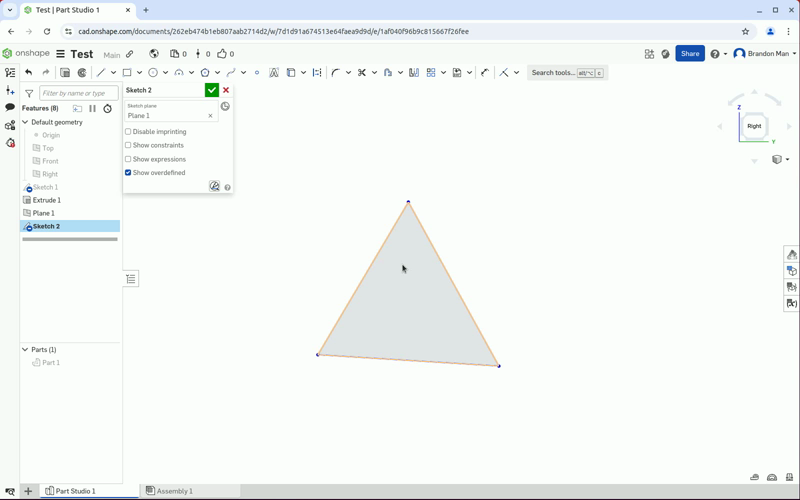
scroll(-6)
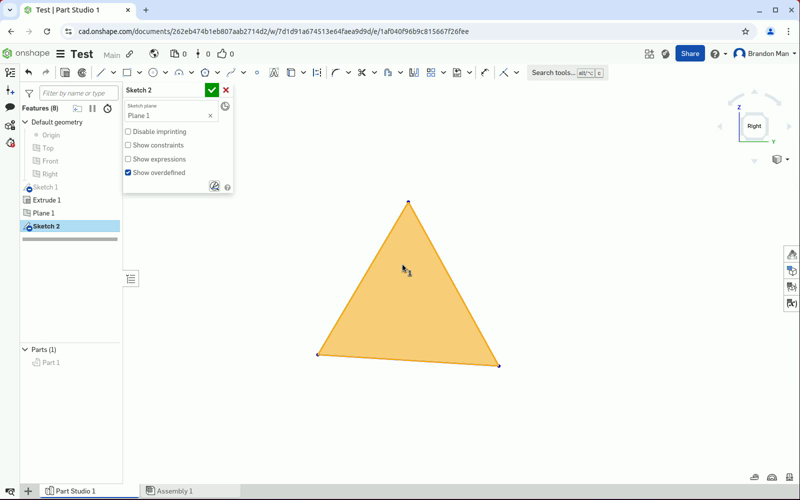
scroll(-6)
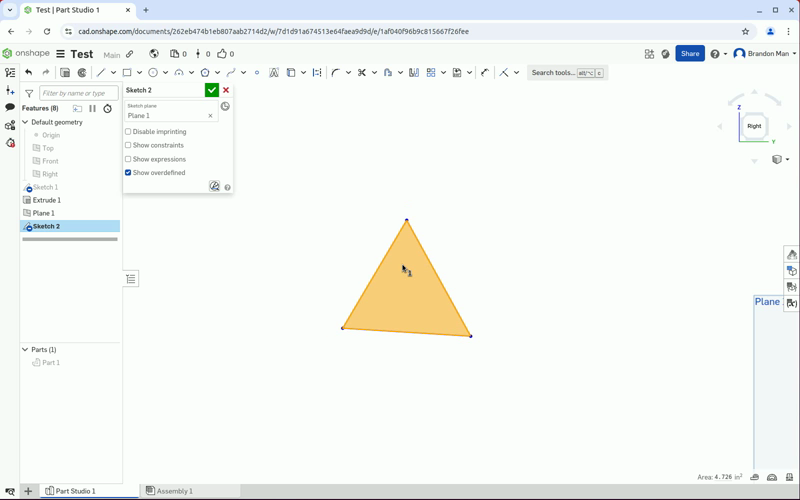
scroll(-6)
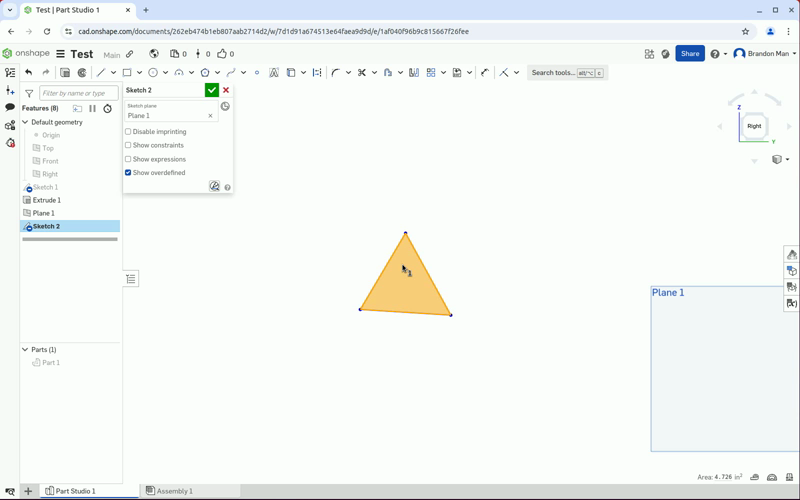
scroll(-6)
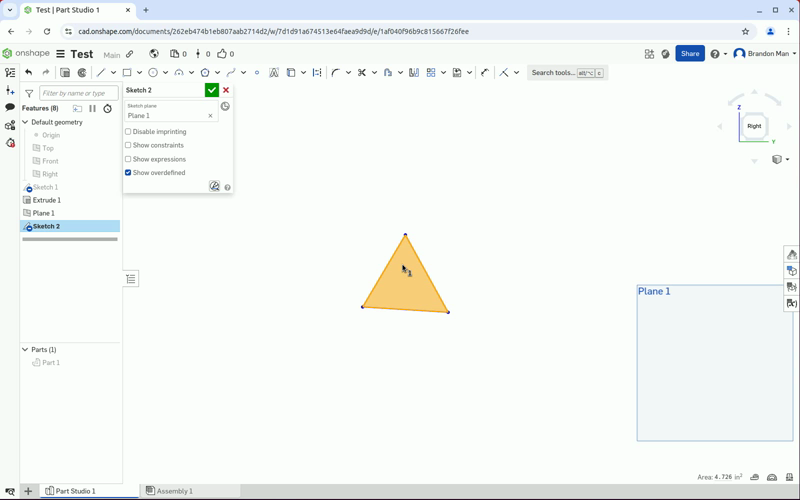
scroll(-6)
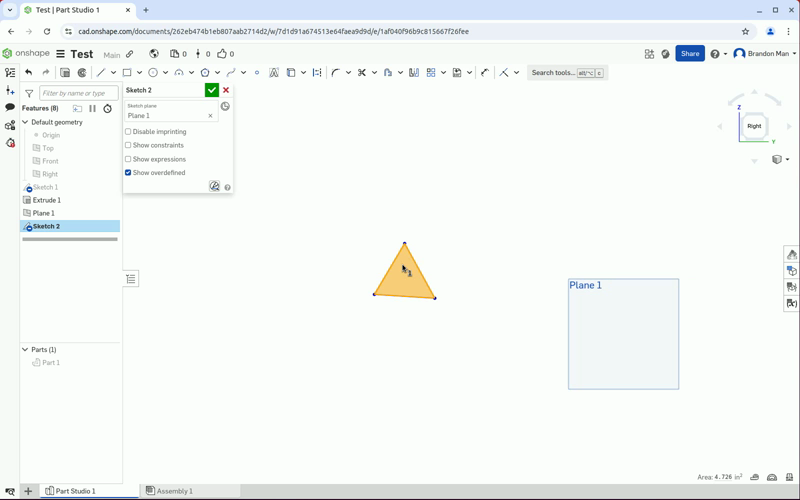
scroll(-6)
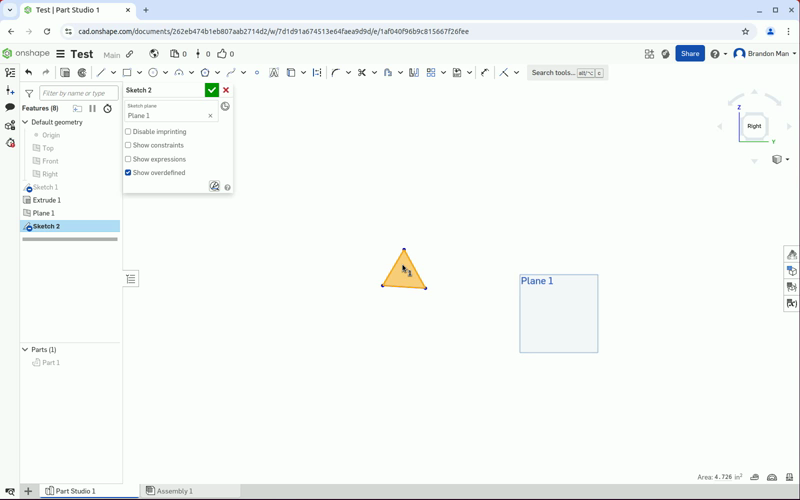
scroll(-6)
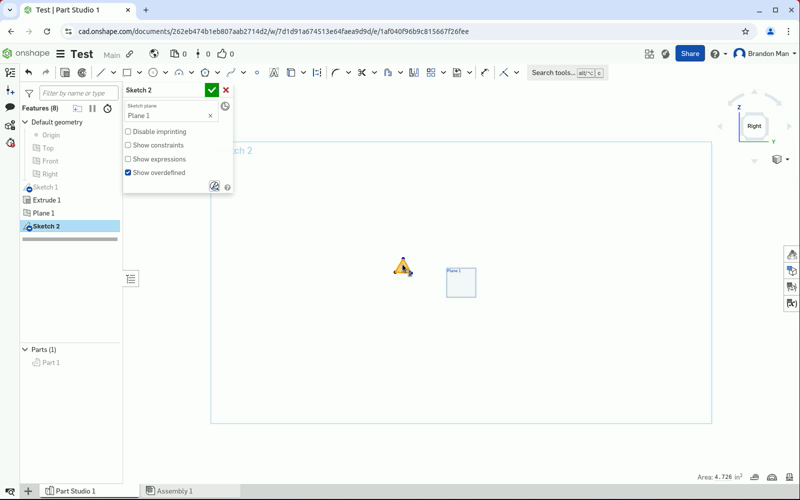
mouse_move(73, 352)
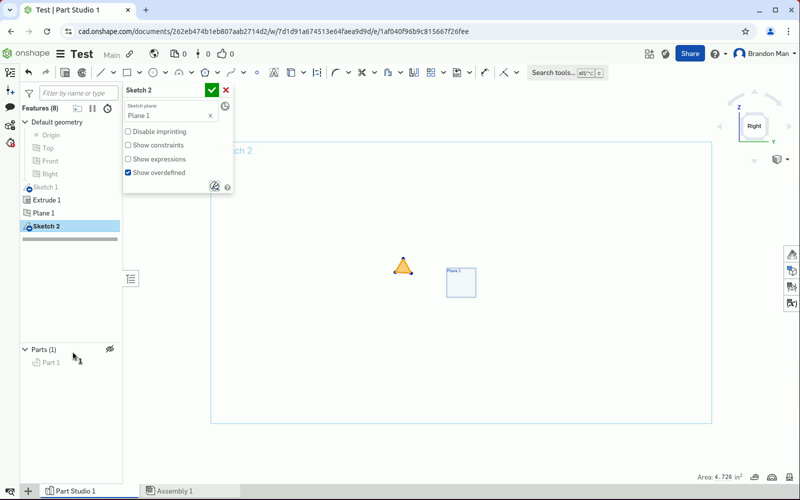
key(shift+y)
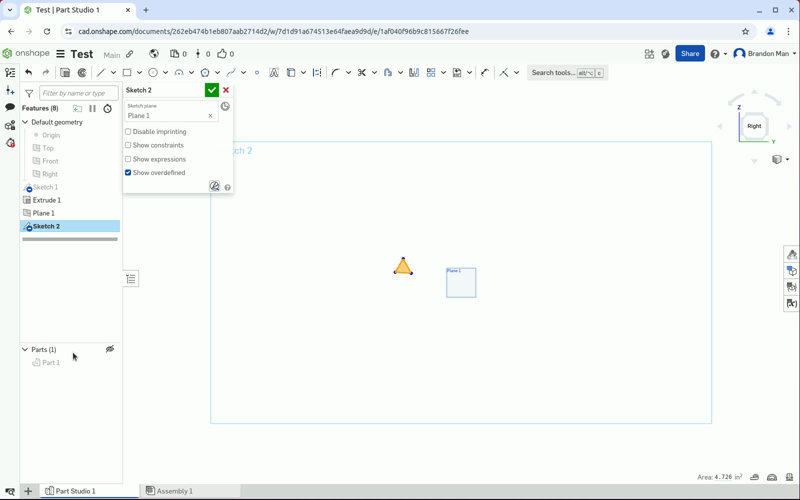
key(shift+e)
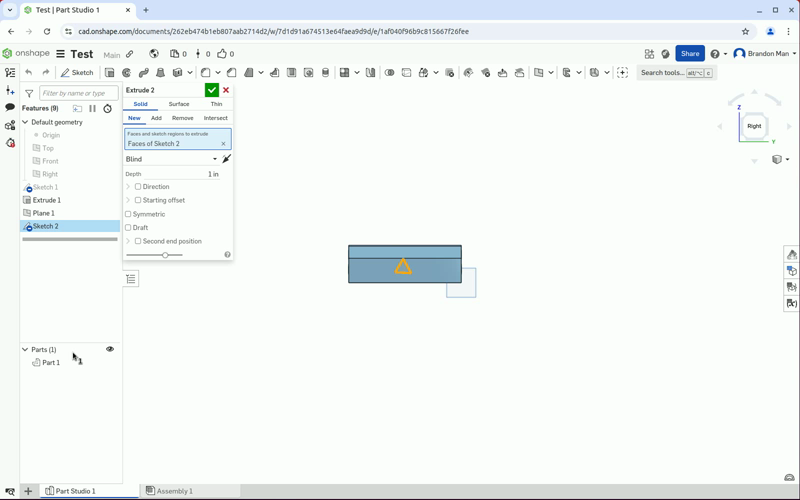
mouse_move(143, 106)
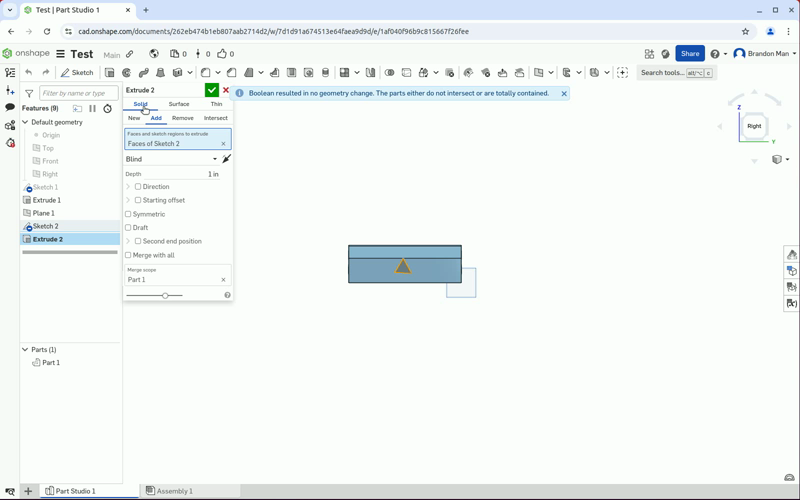
click(143, 106)
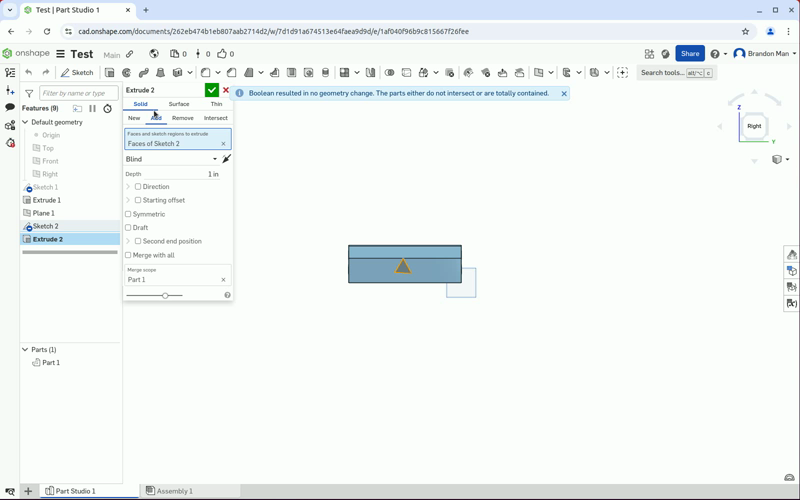
mouse_move(186, 120)
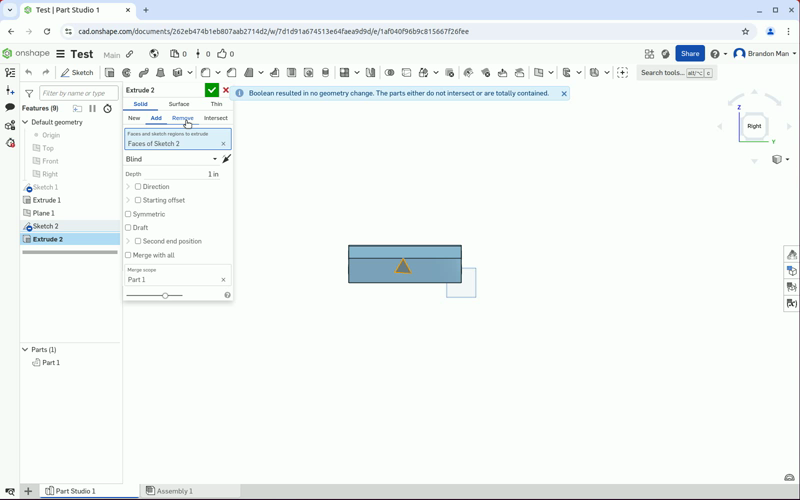
click(186, 120)
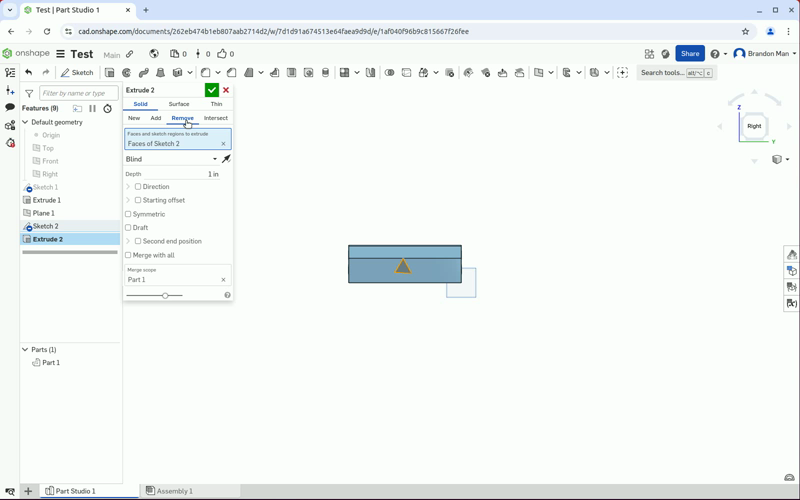
key(tab, 4)
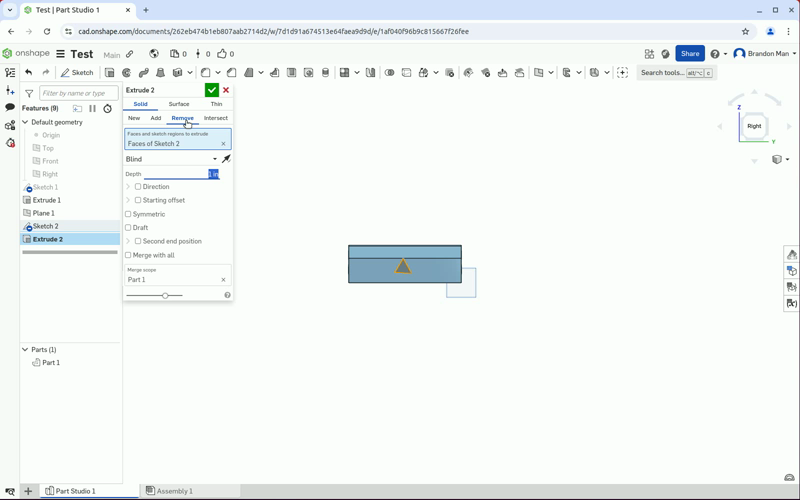
text(12.758)
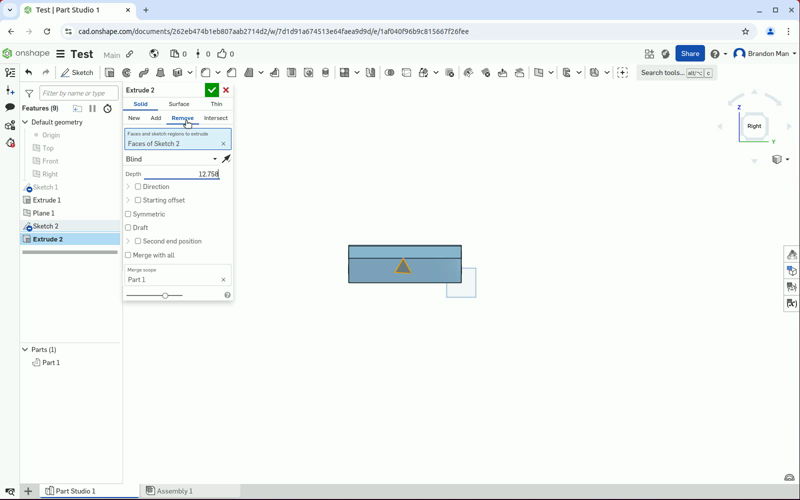
key(tab, 6)
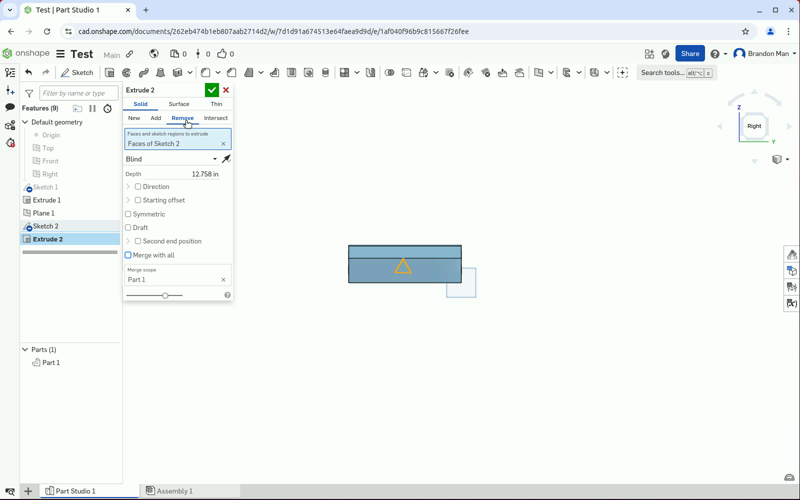
key(space)
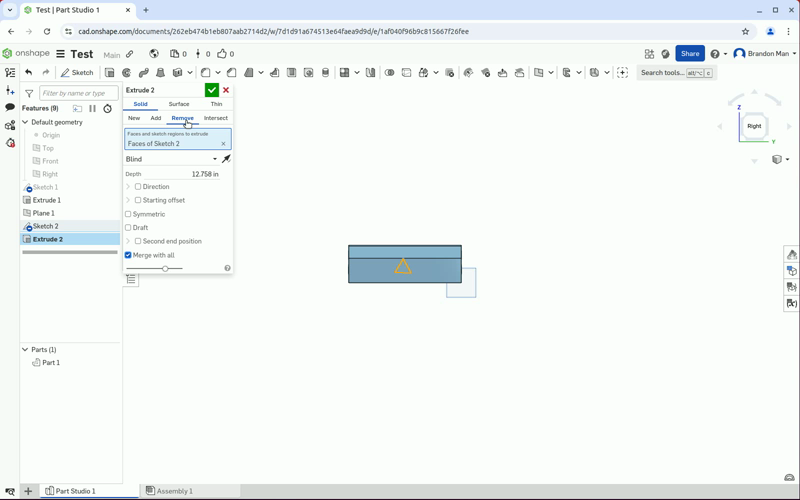
key(enter)
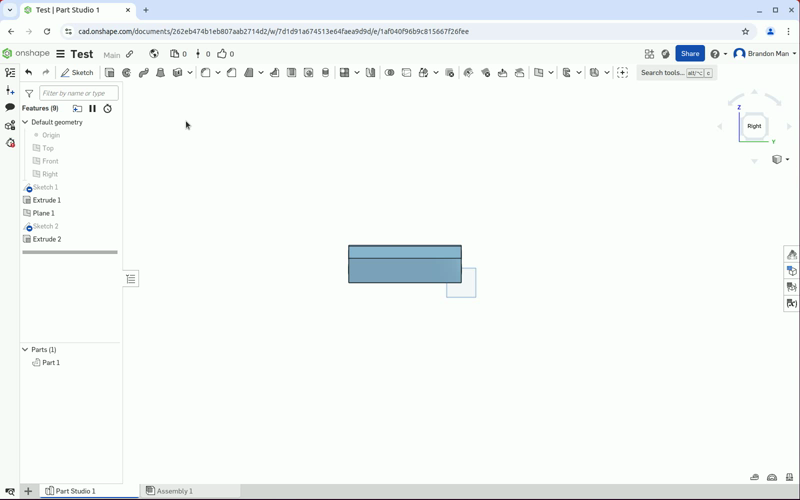
key(shift+h)
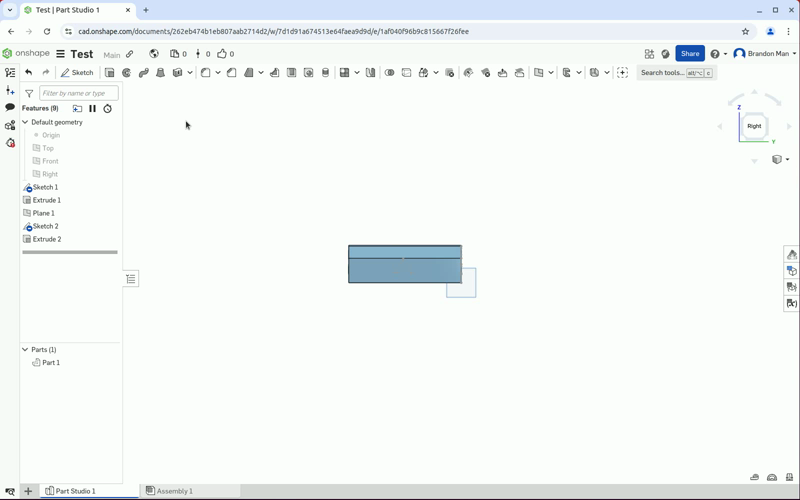
key(shift+h)
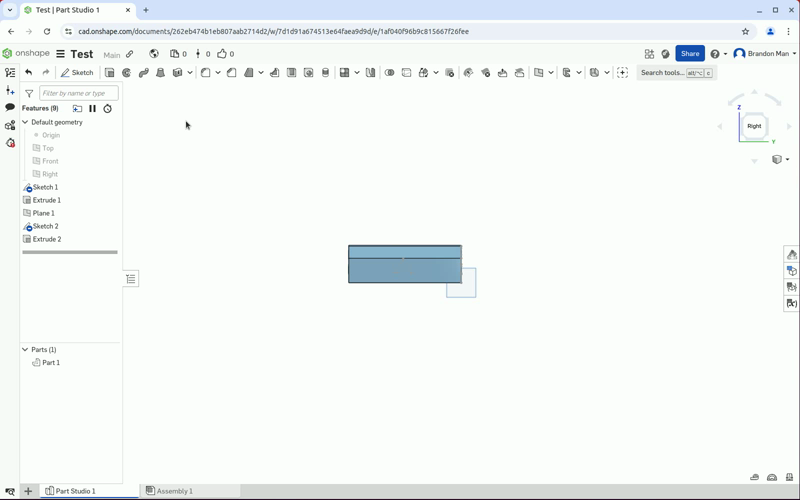
key(shift+7)
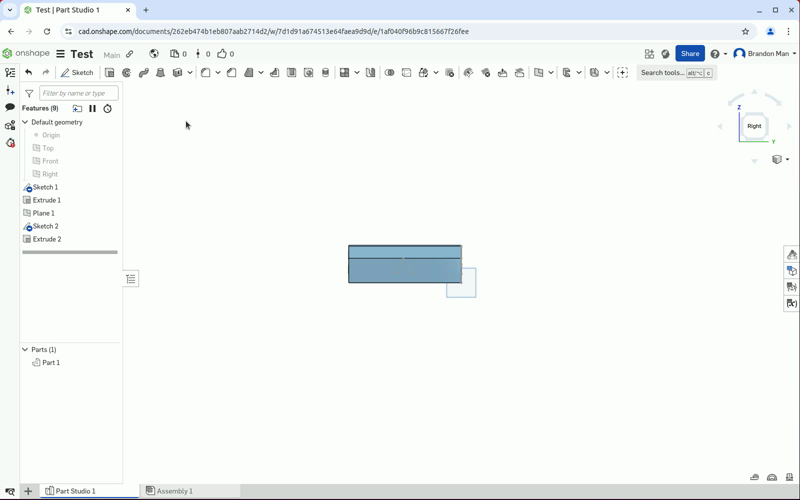
key(right, 2)
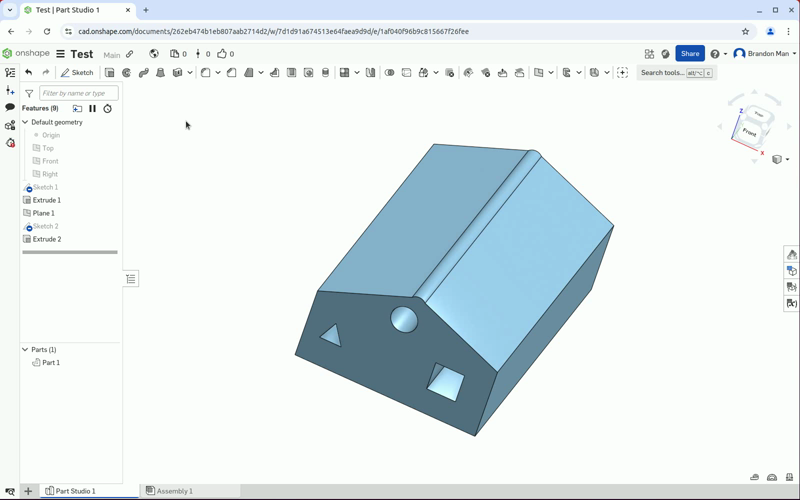
key(down, 2)
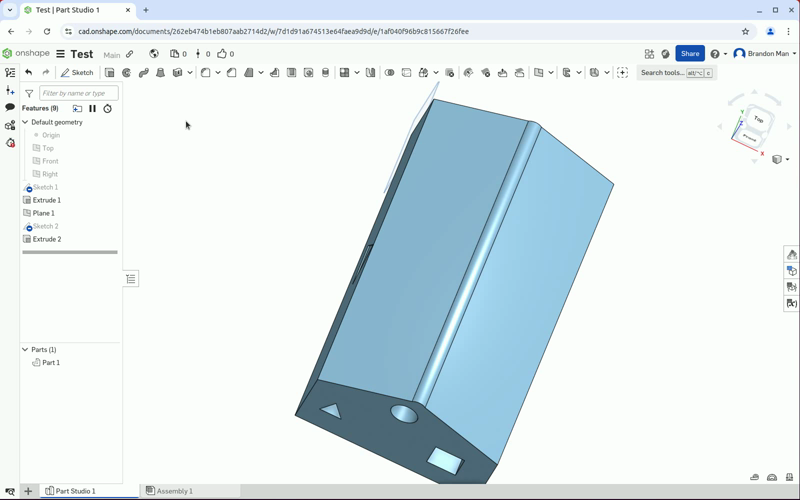
key(up, 2)
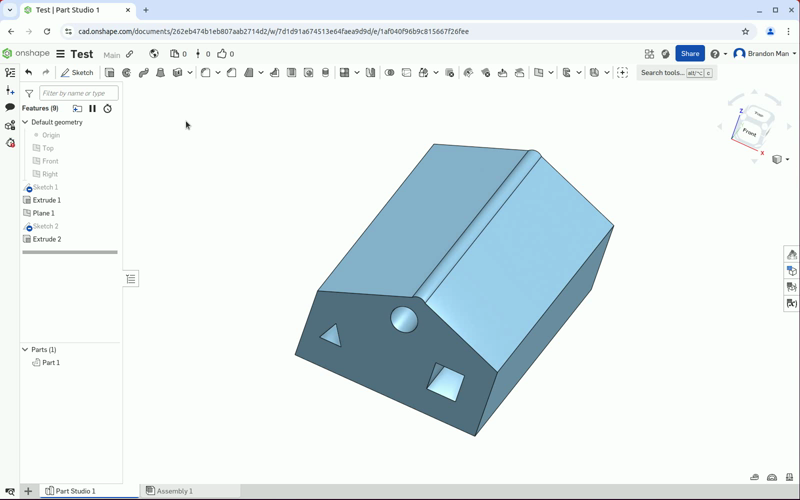
key(left, 2)
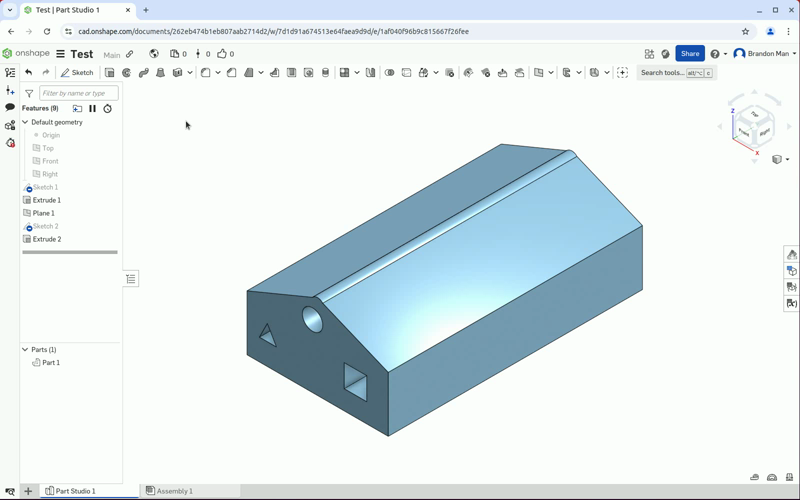
mouse_move(73, 189)
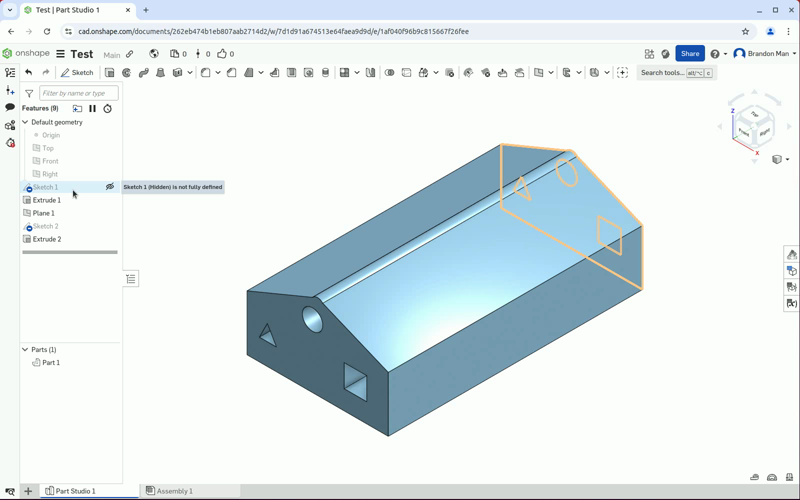
click(73, 189)